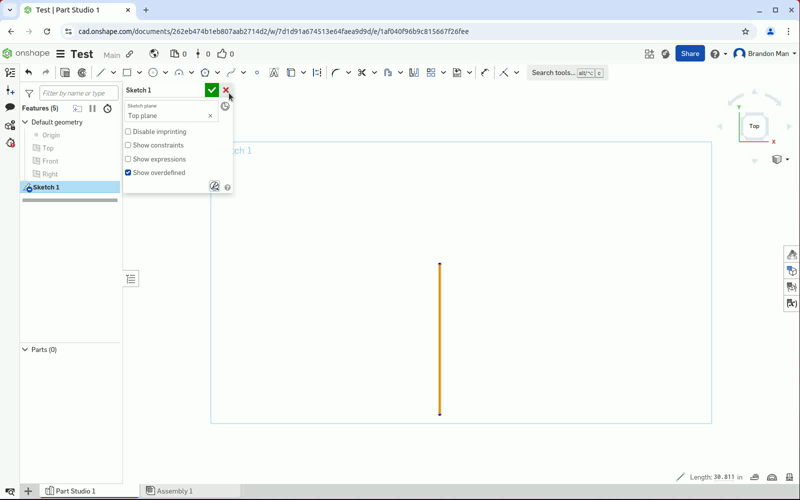
key(shift+h)
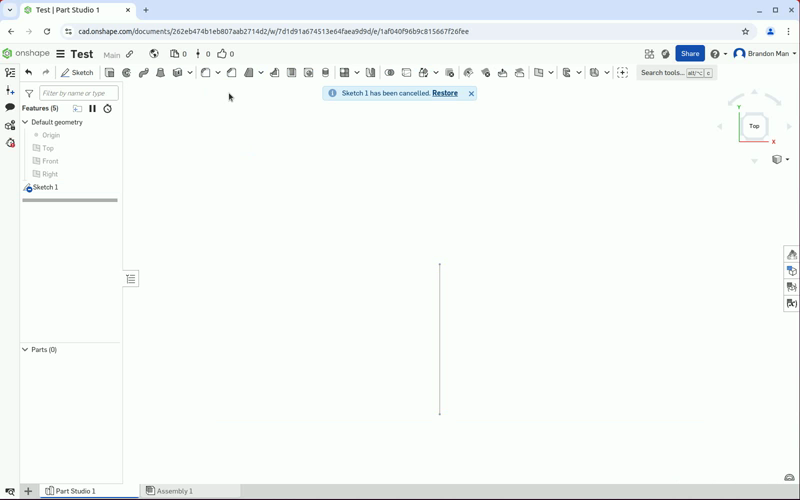
key(shift+s)
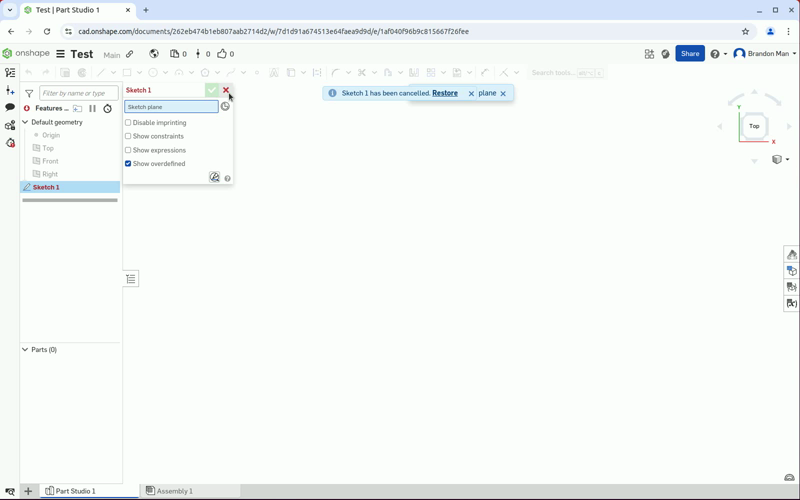
mouse_move(73, 150)
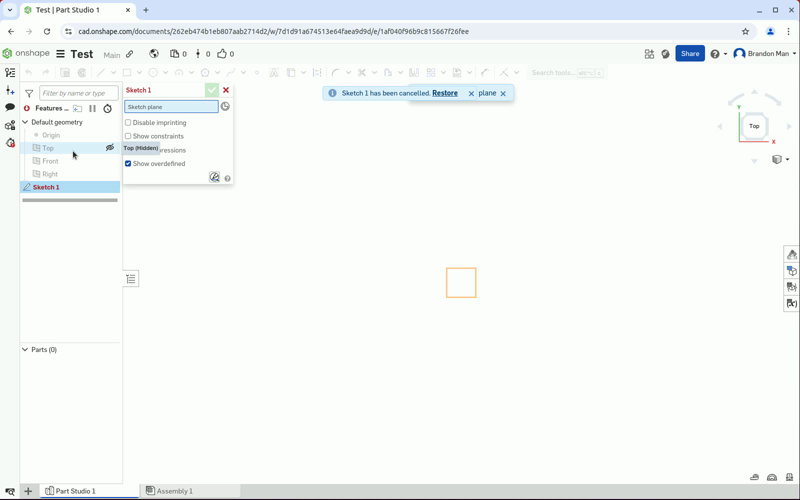
click(73, 150)
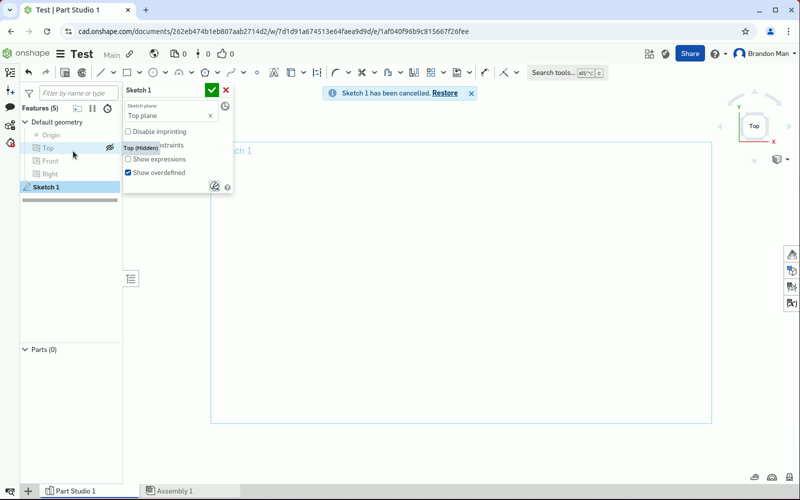
mouse_move(73, 352)
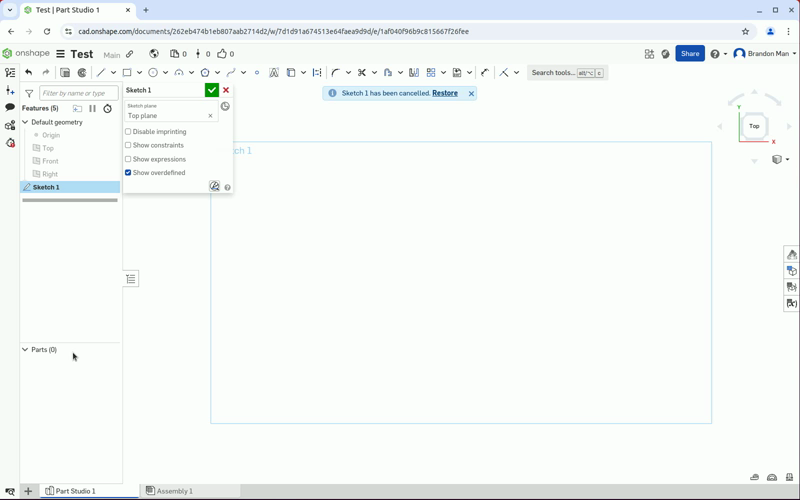
key(y)
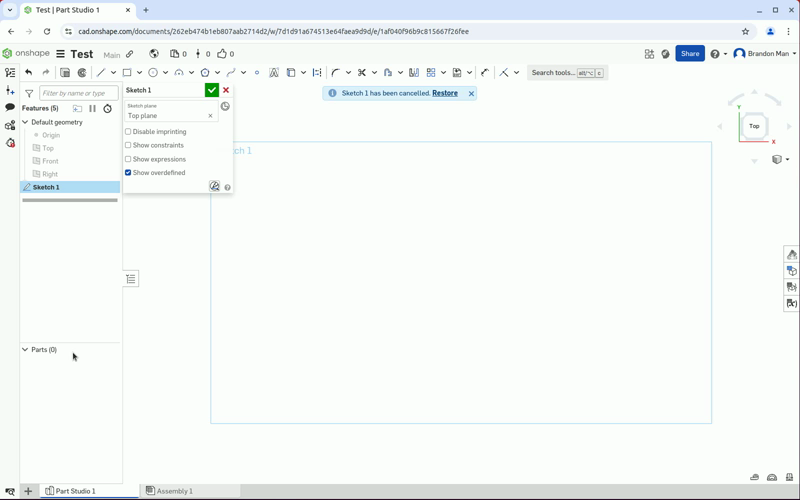
key(l)
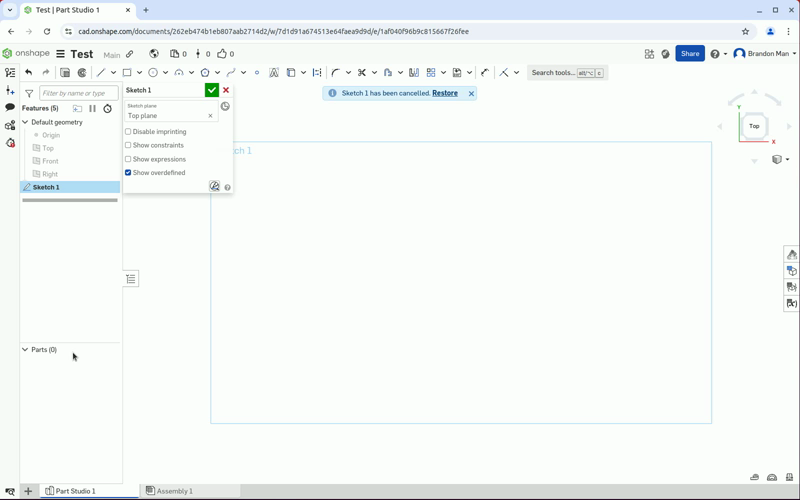
key_down(shift)
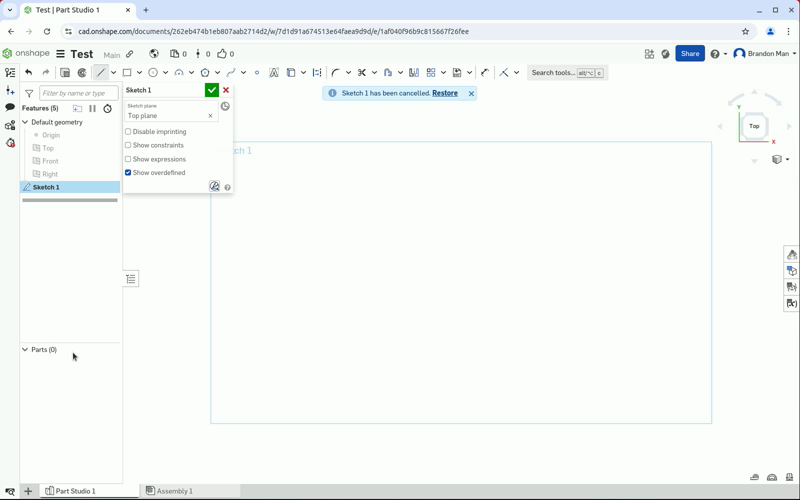
mouse_move(484, 328)
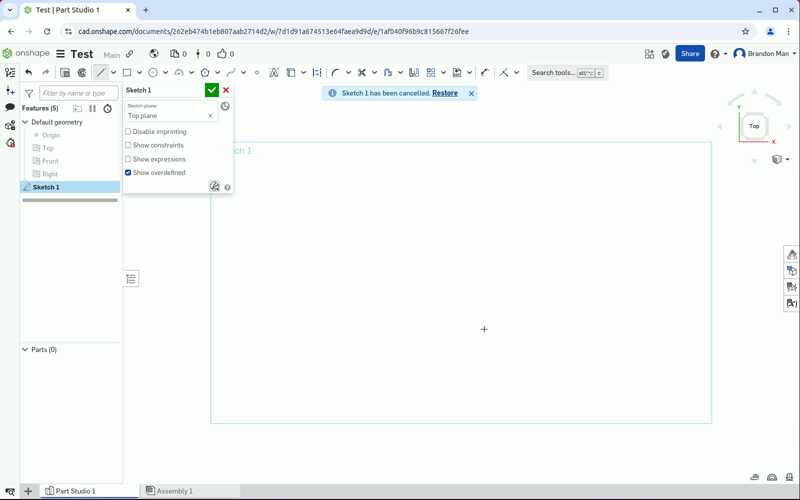
click(484, 328)
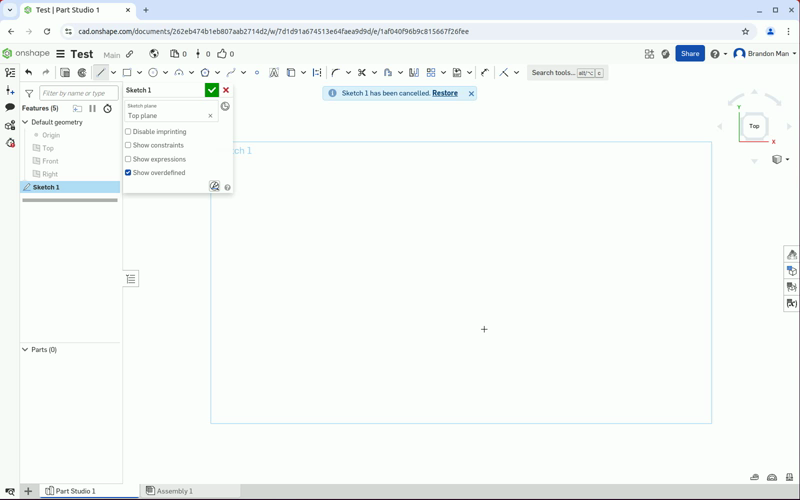
key_up(shift)
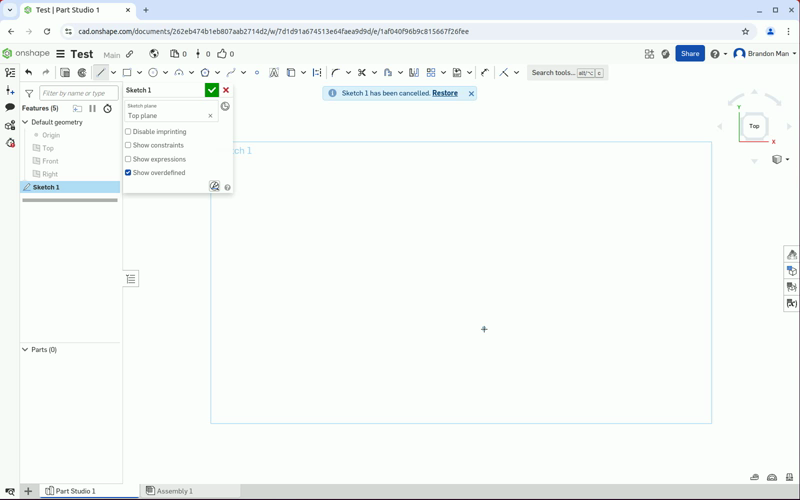
key_down(shift)
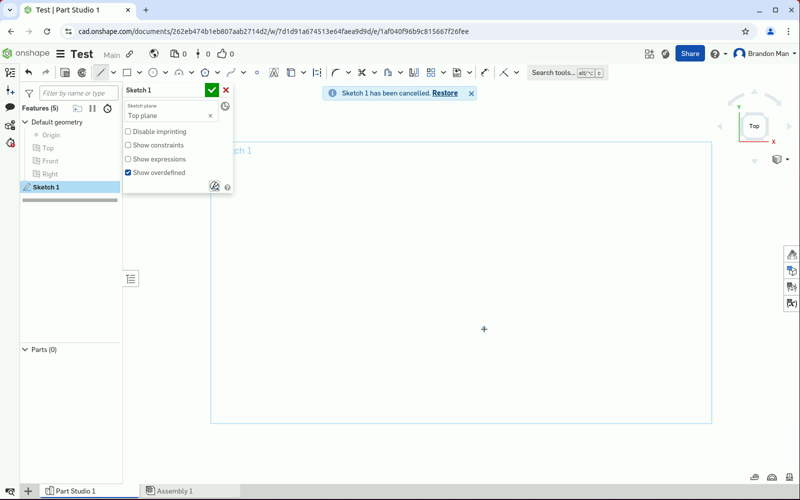
mouse_move(514, 328)
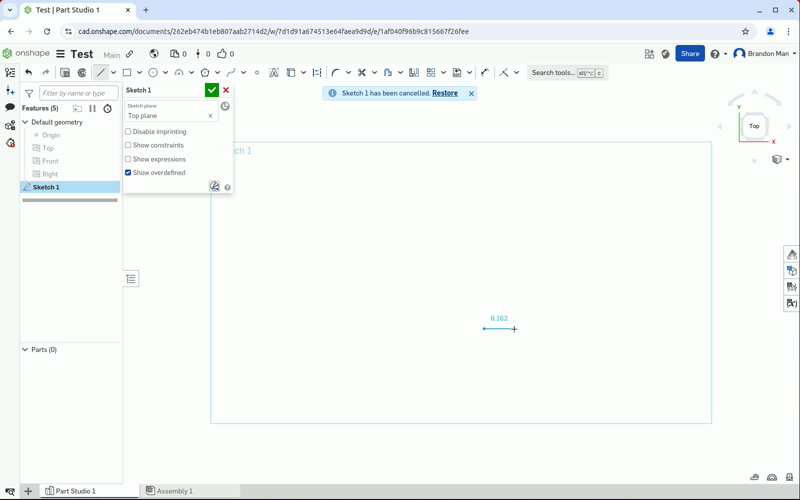
mouse_move(503, 328)
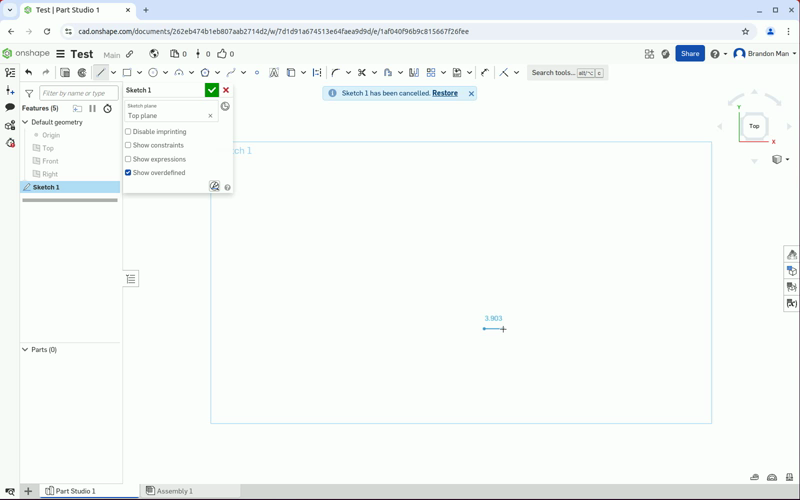
click(503, 328)
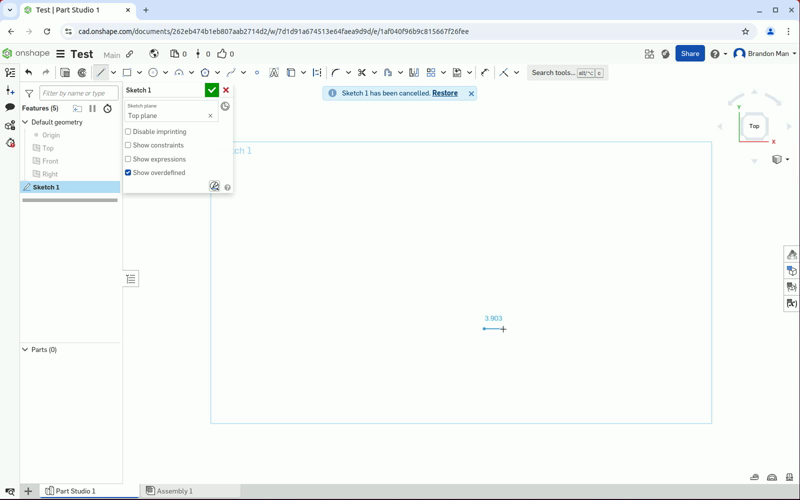
key_up(shift)
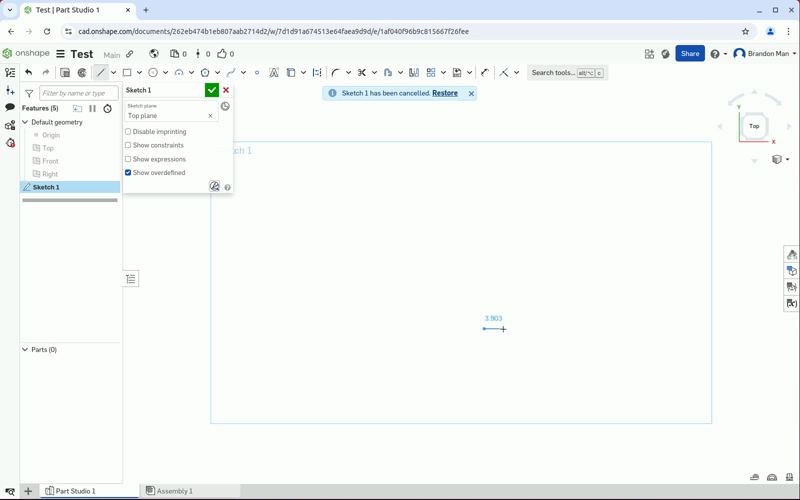
key_down(shift)
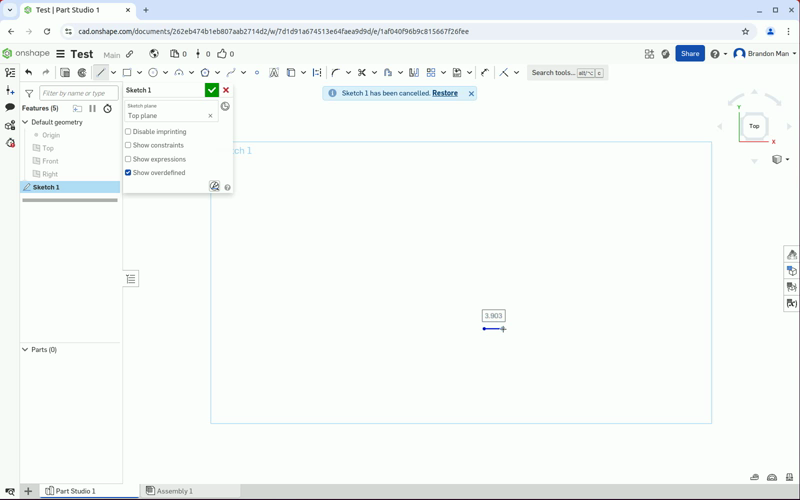
mouse_move(503, 237)
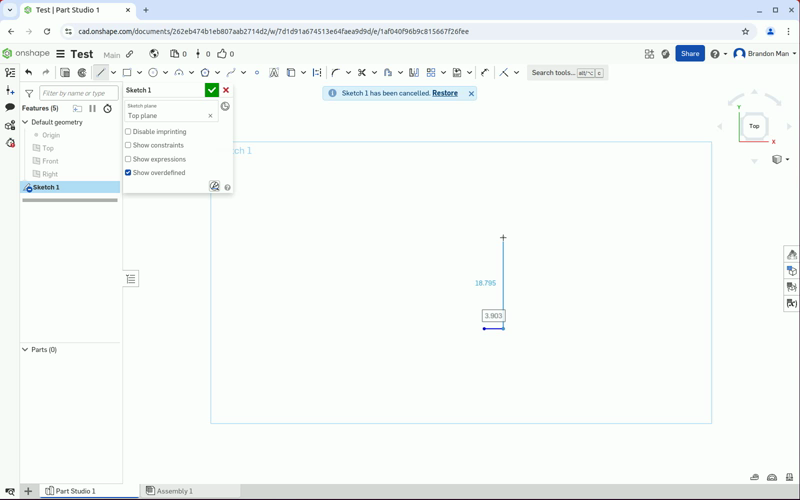
click(503, 237)
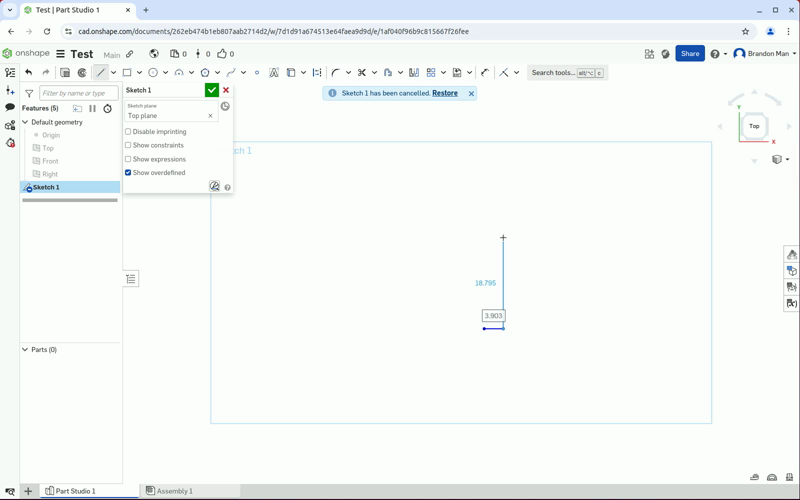
key_up(shift)
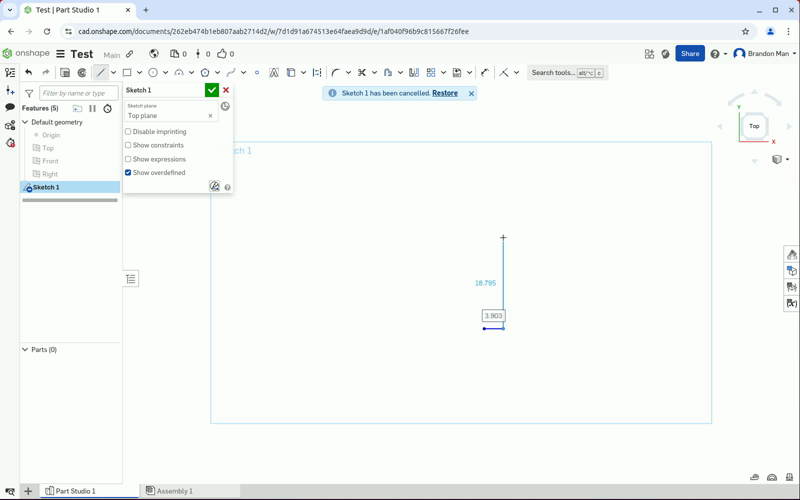
key_down(shift)
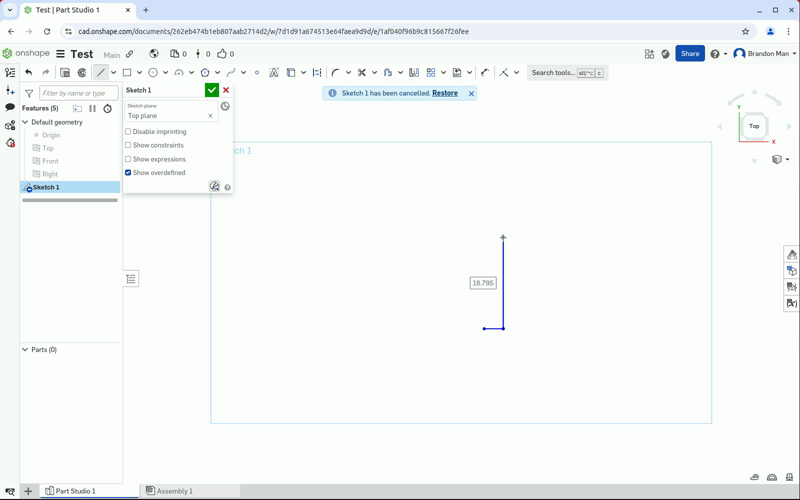
mouse_move(533, 237)
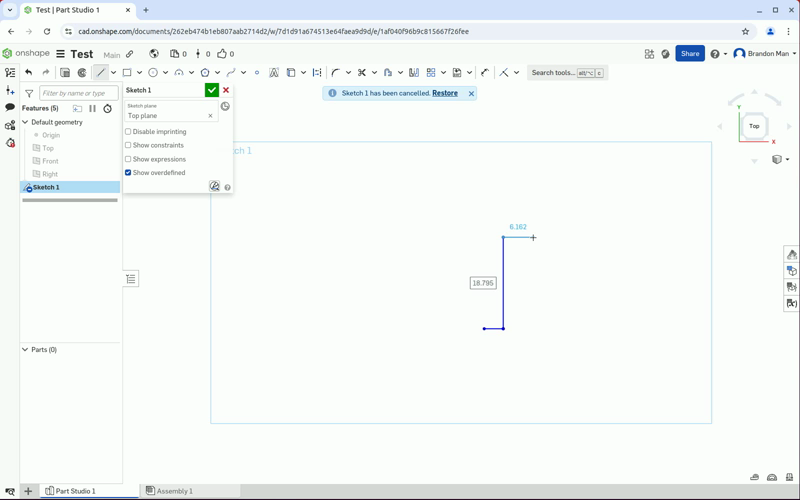
mouse_move(484, 237)
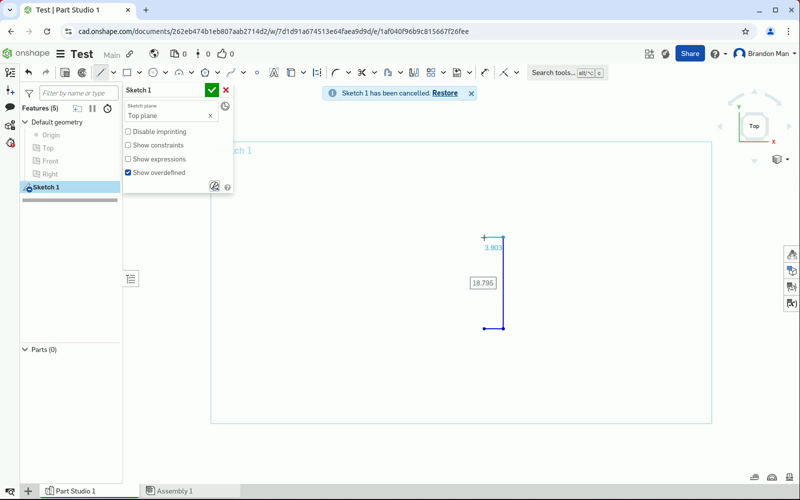
click(484, 237)
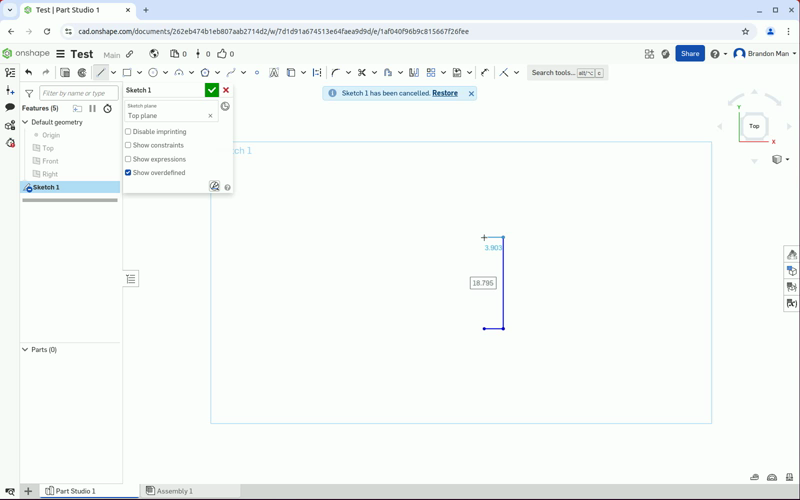
key_up(shift)
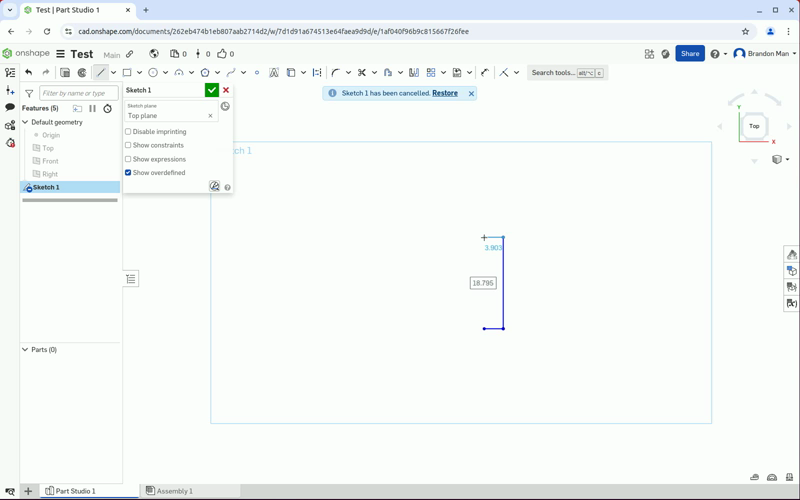
key(esc)
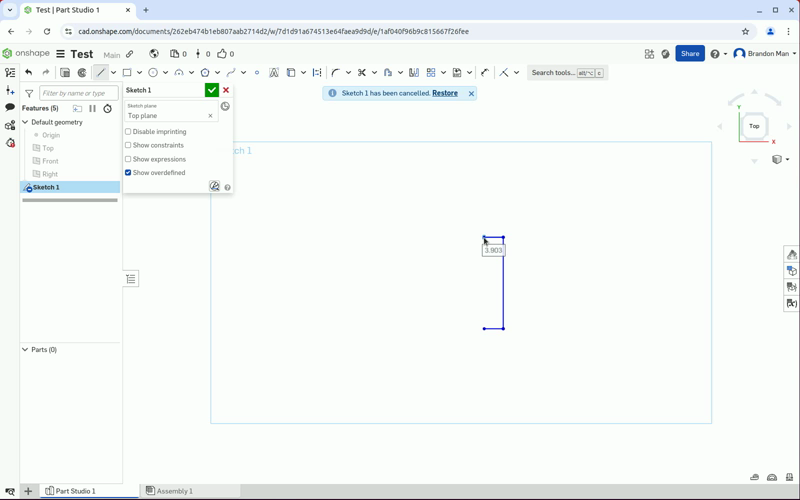
key(a)
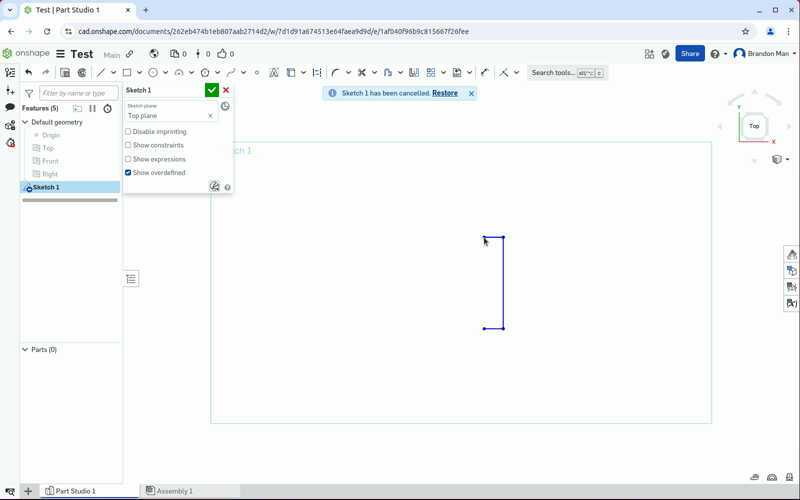
mouse_move(484, 237)
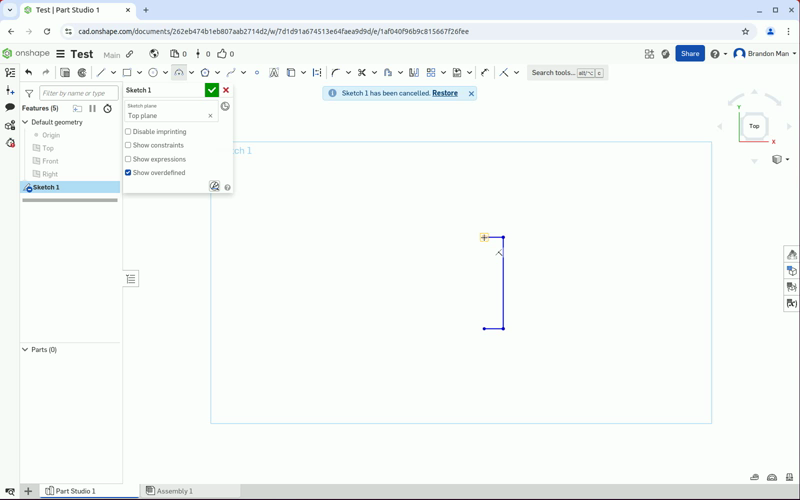
click(484, 237)
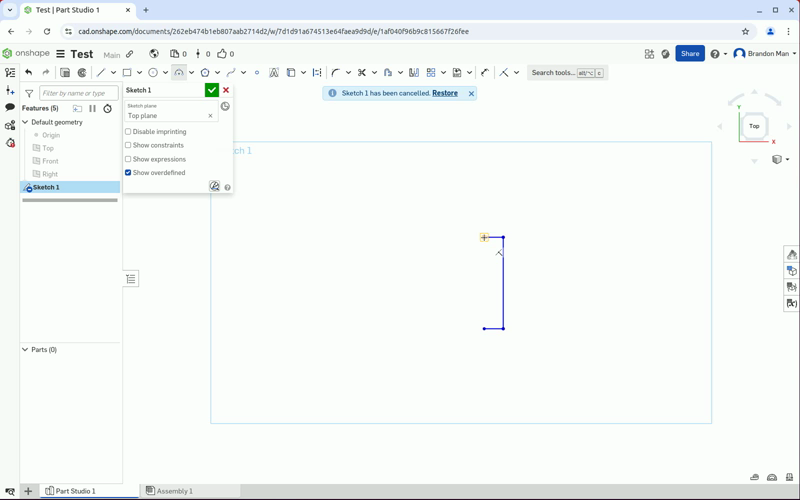
mouse_move(484, 328)
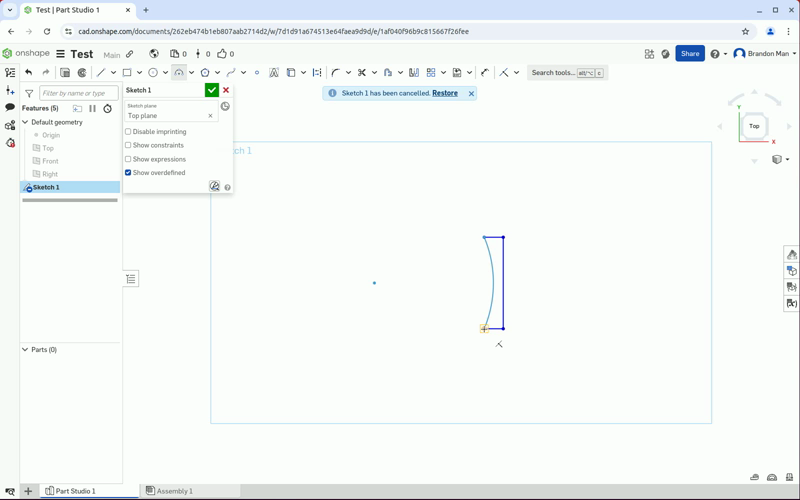
click(484, 328)
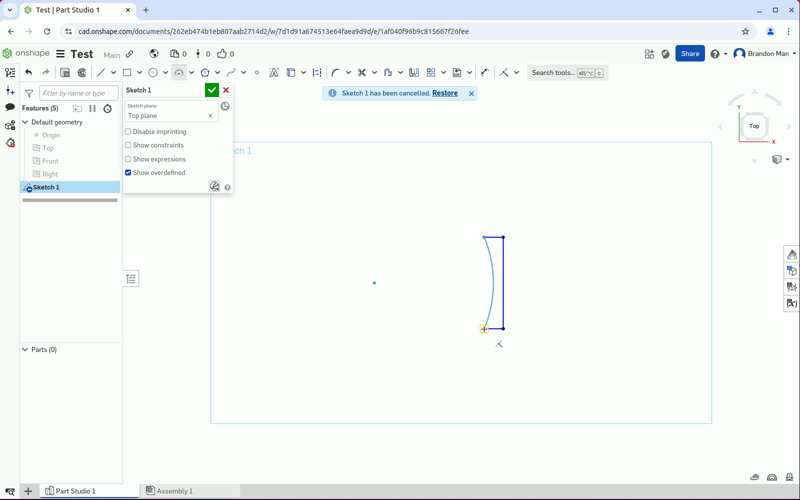
key_down(shift)
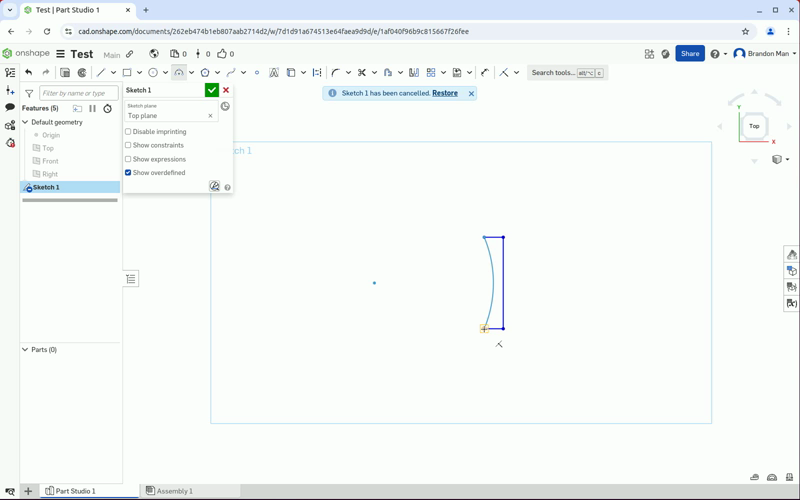
mouse_move(573, 282)
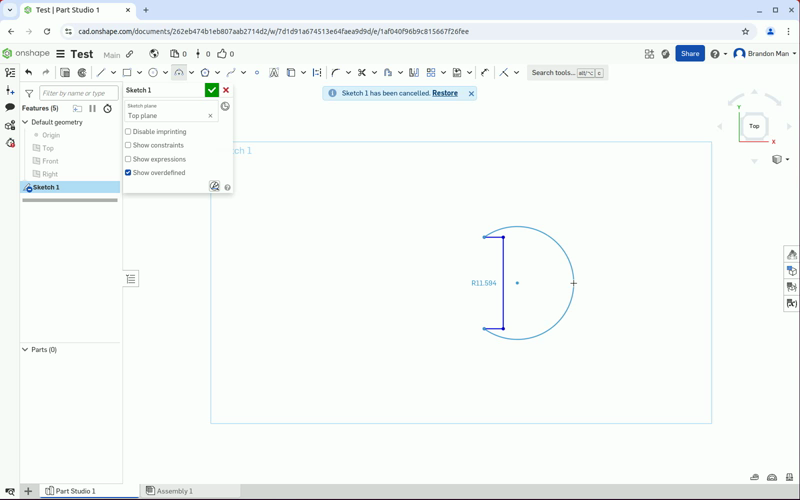
click(573, 282)
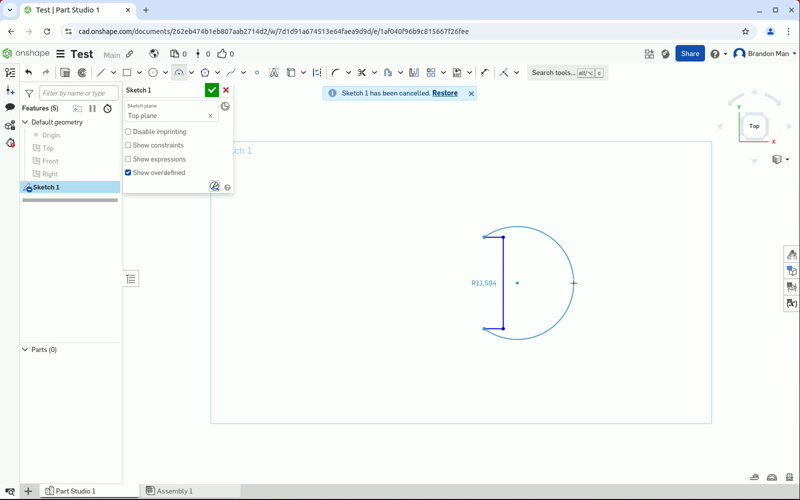
key_up(shift)
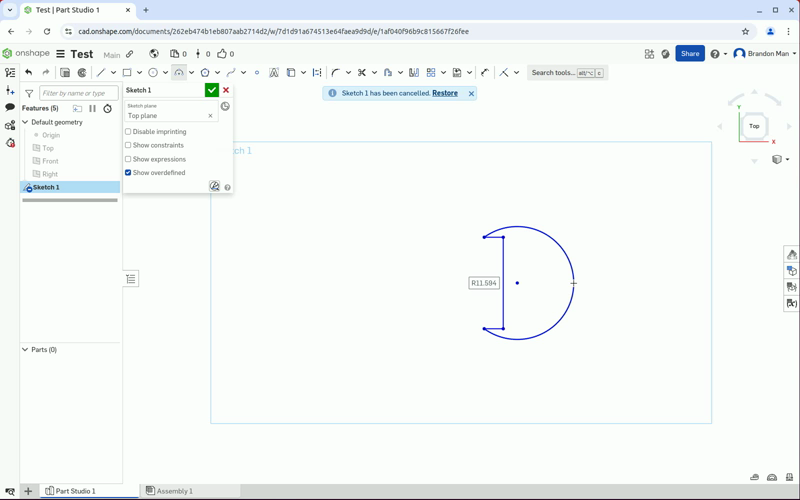
key(esc)
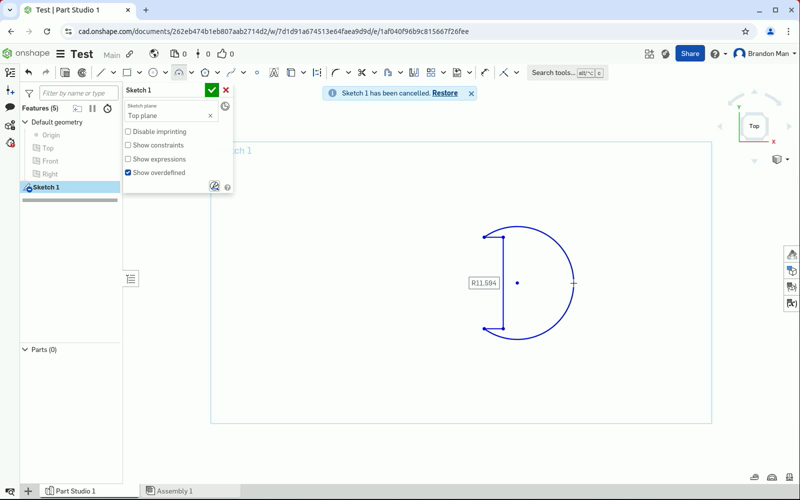
mouse_move(521, 265)
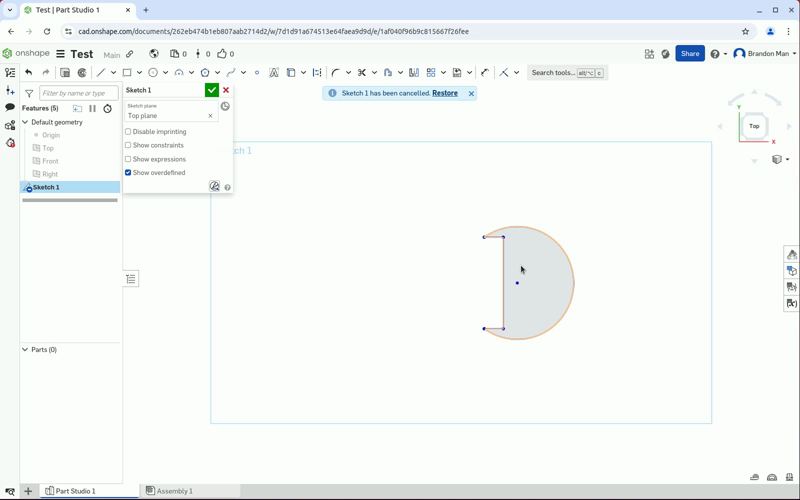
click(521, 265)
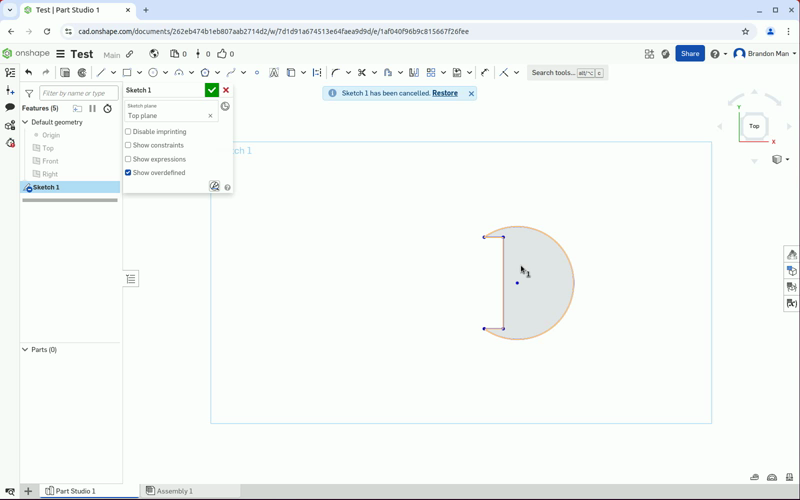
mouse_move(73, 352)
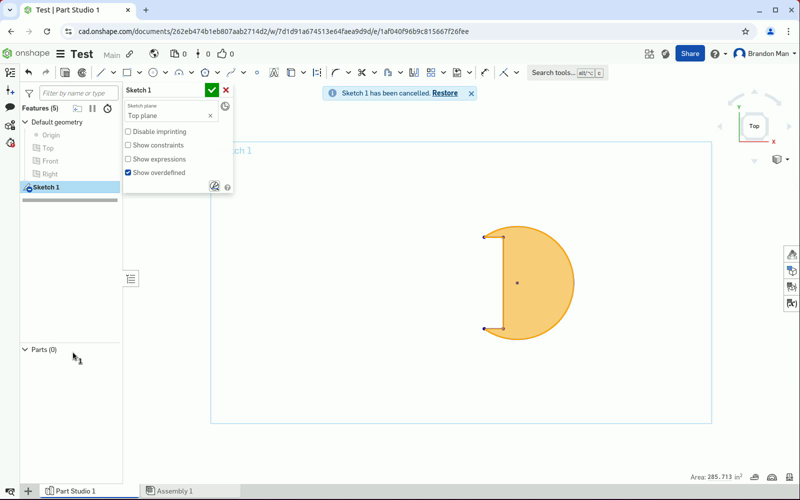
key(shift+y)
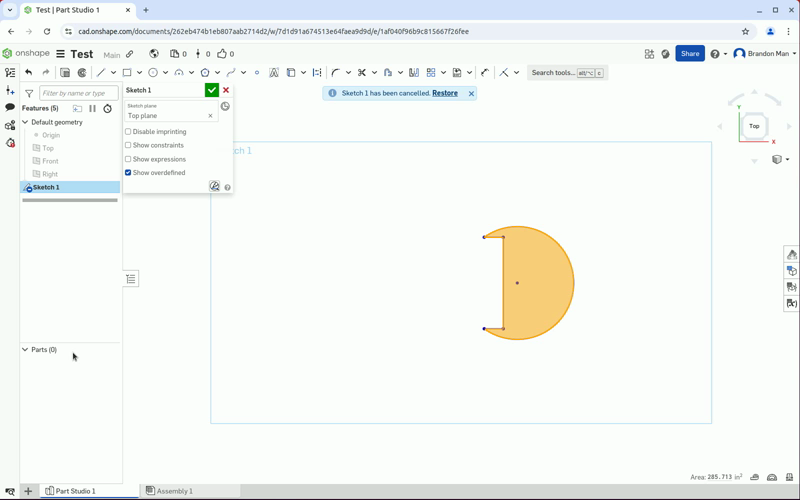
key(shift+e)
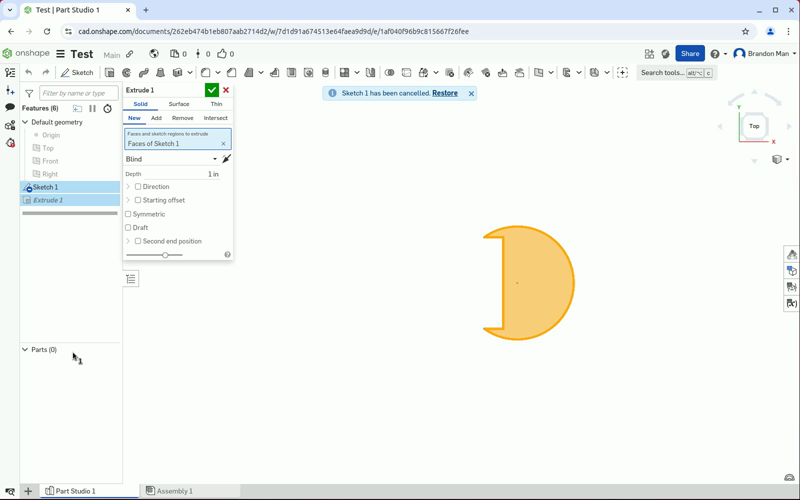
mouse_move(143, 106)
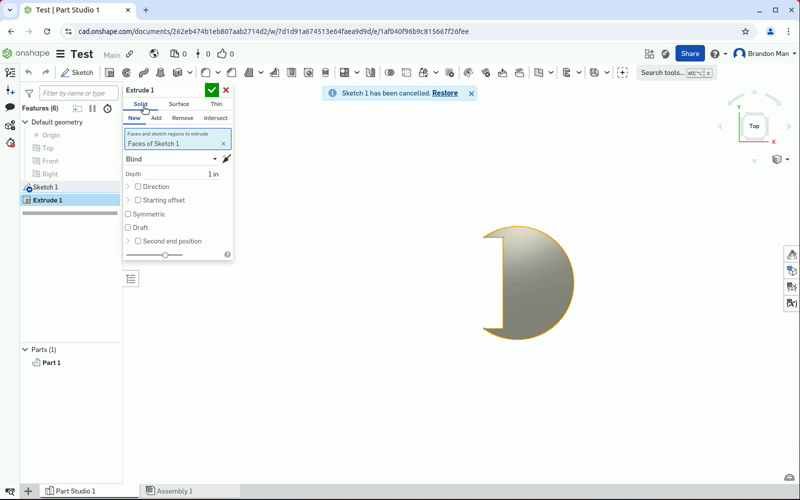
click(143, 106)
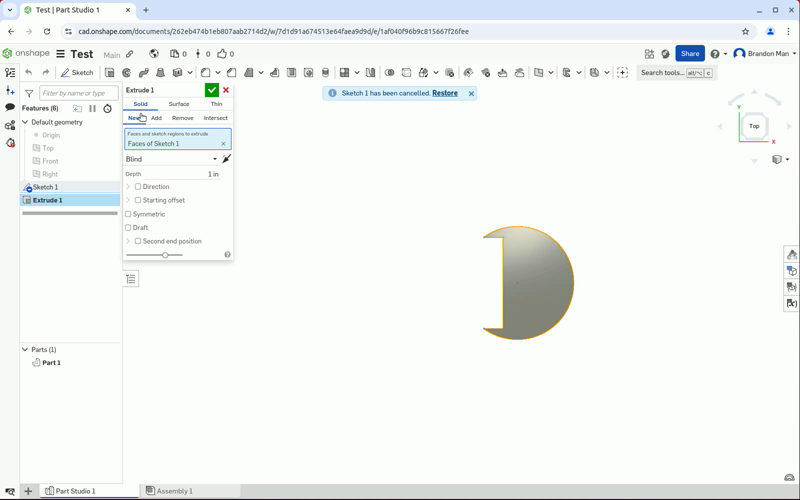
mouse_move(137, 120)
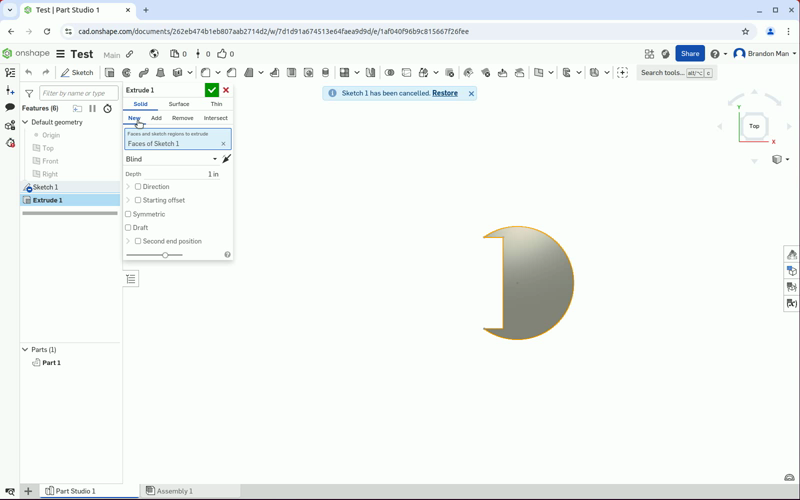
click(137, 120)
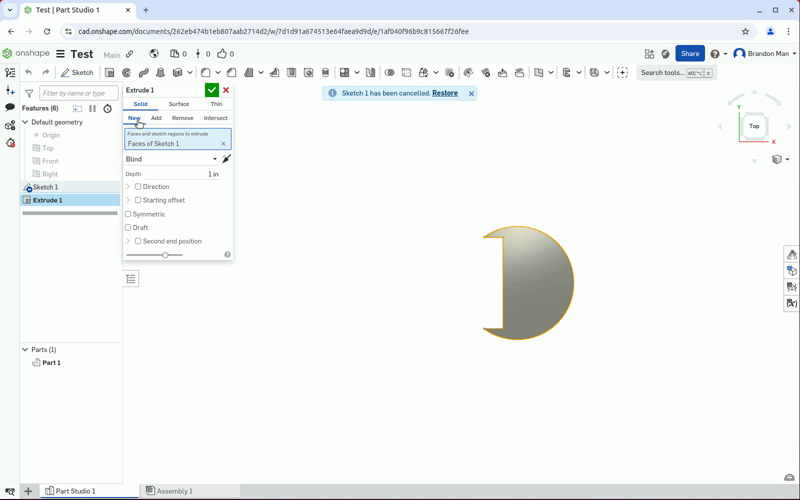
key(tab, 4)
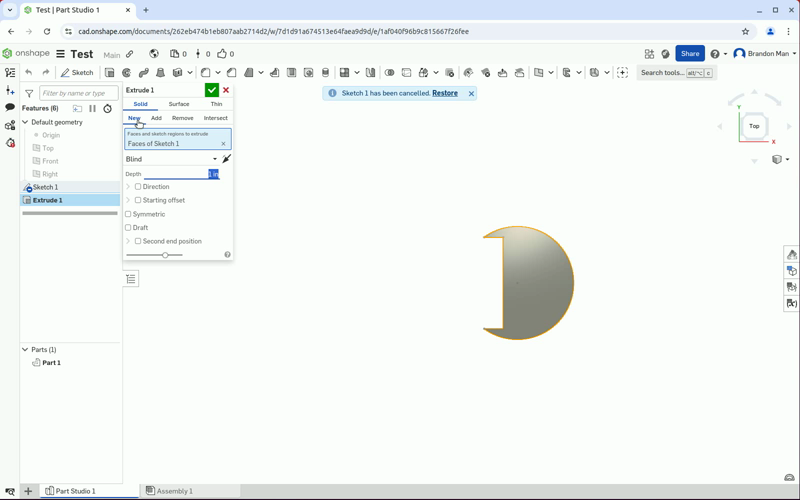
text(14.924)
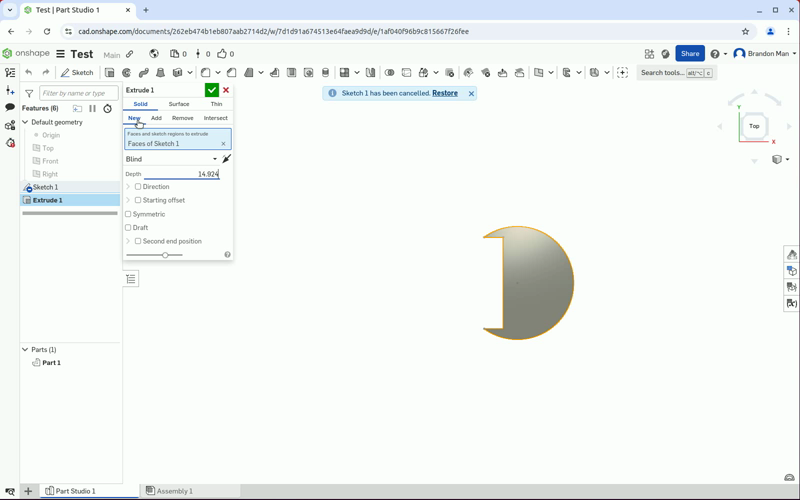
key(enter)
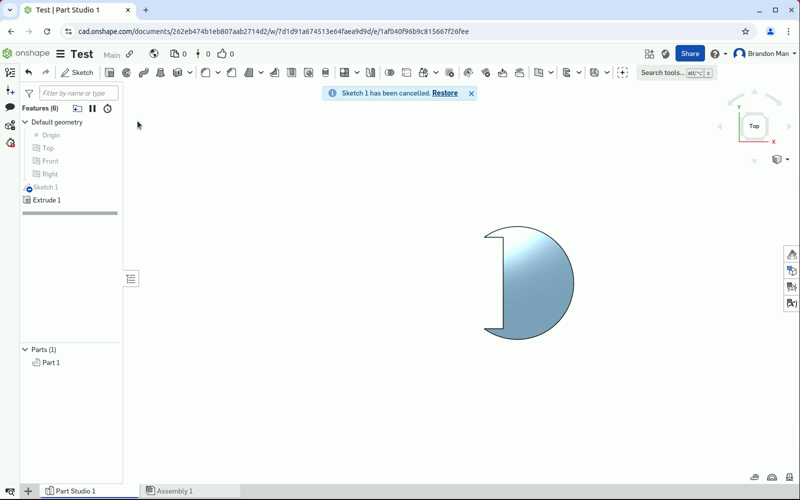
key(shift+h)
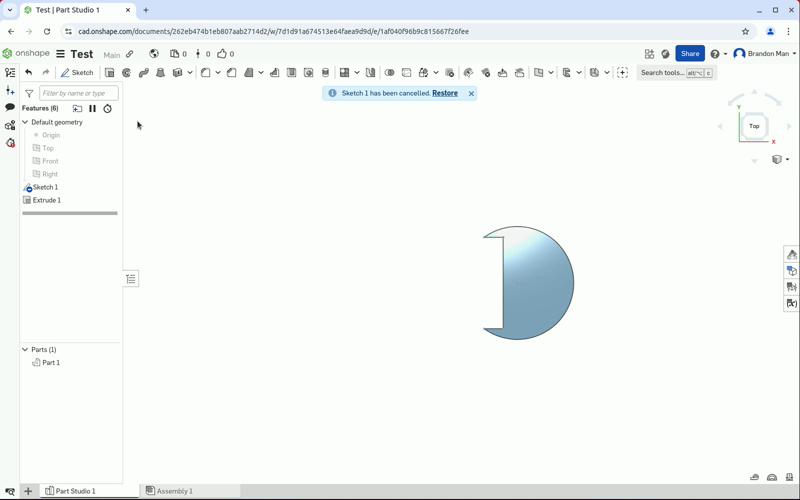
key(shift+h)
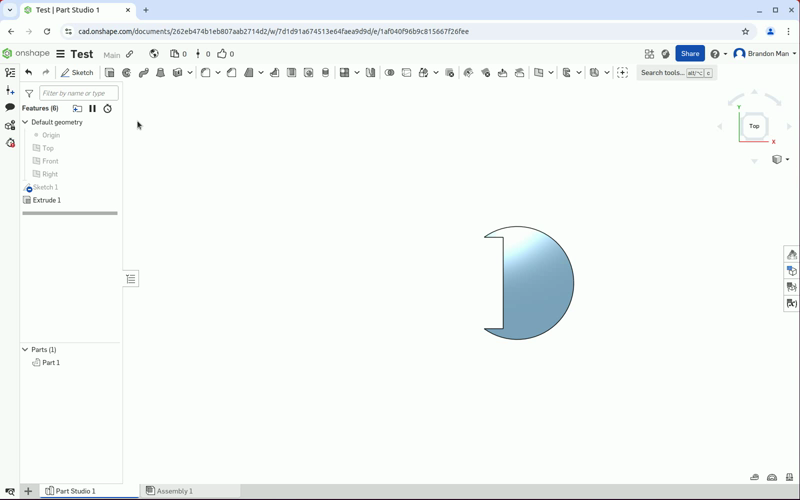
mouse_move(73, 189)
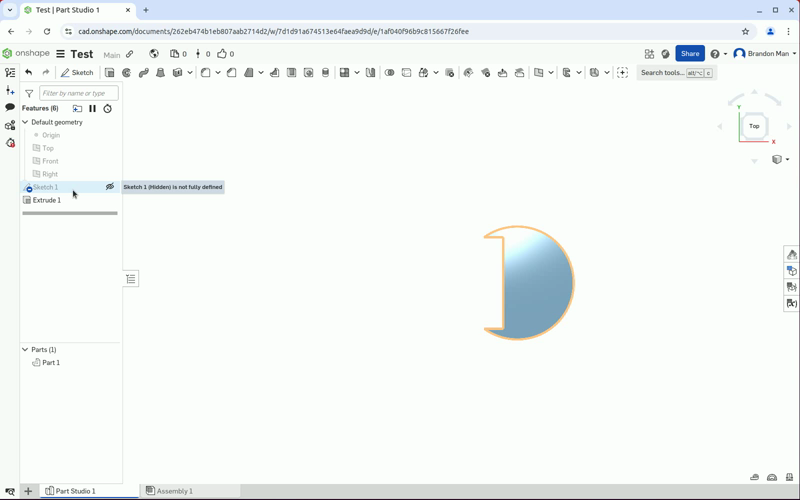
click(73, 189)
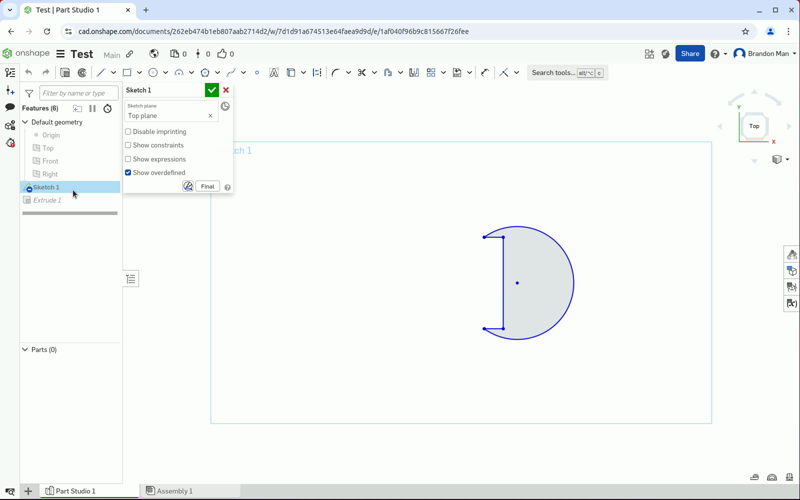
mouse_move(229, 92)
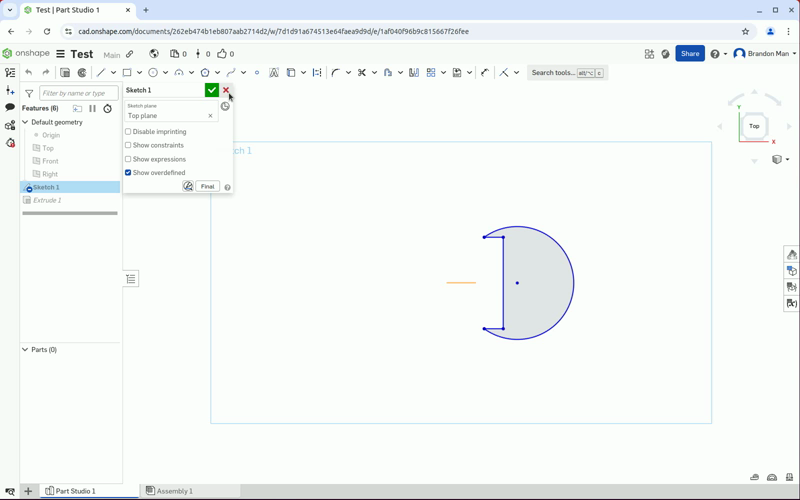
click(229, 92)
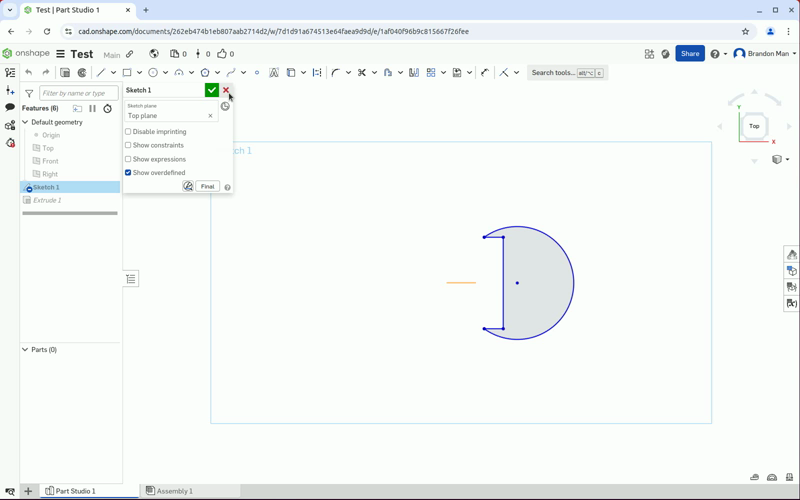
key(shift+s)
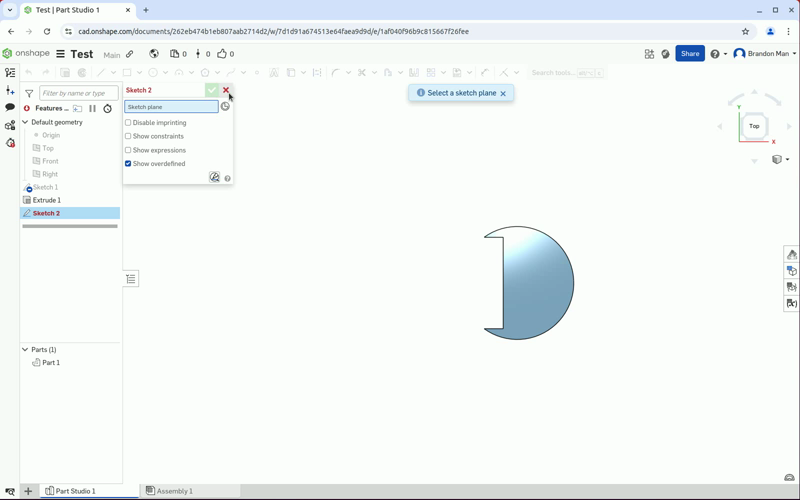
mouse_move(73, 150)
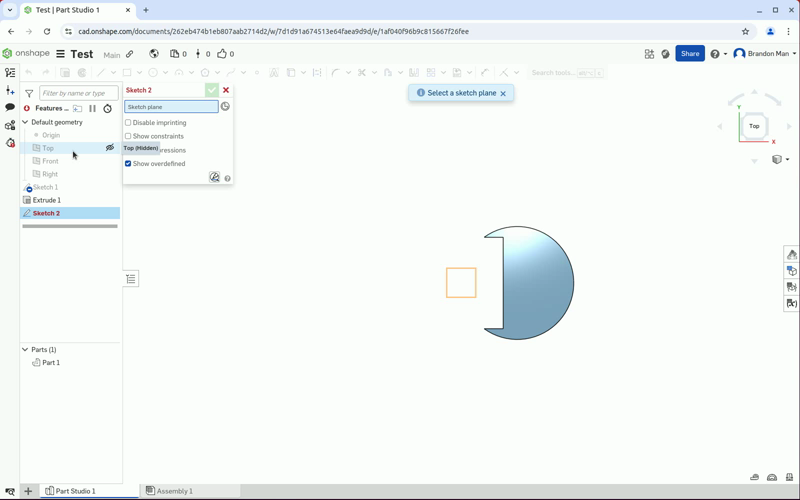
click(73, 150)
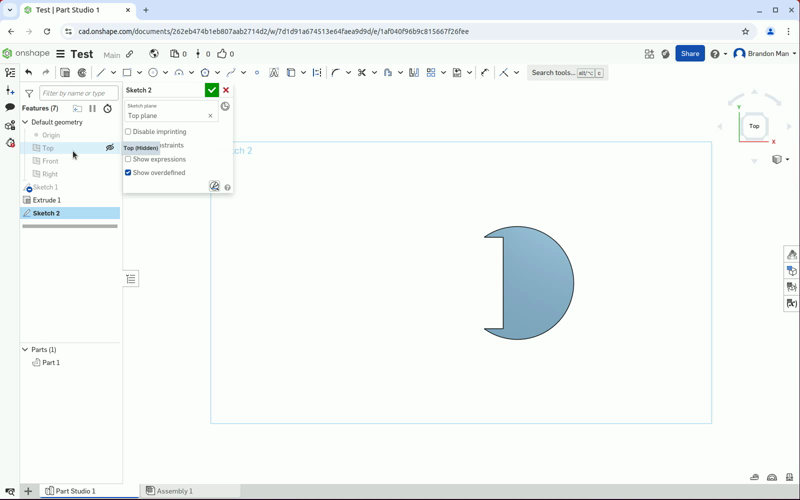
mouse_move(73, 352)
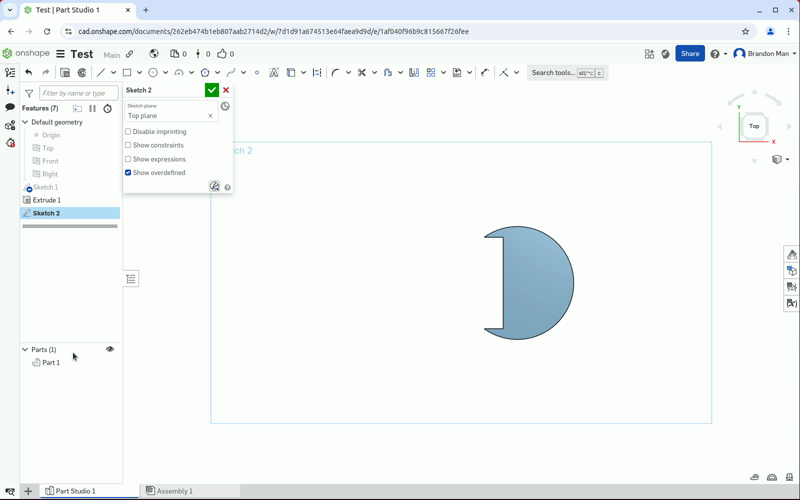
key(y)
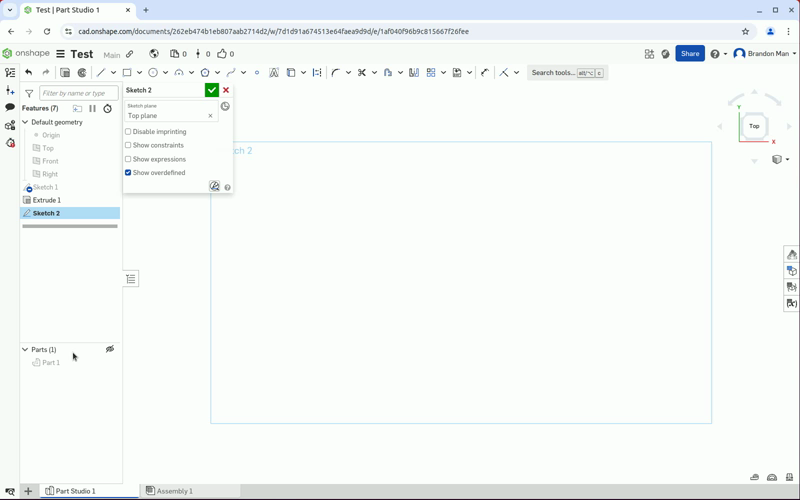
key(l)
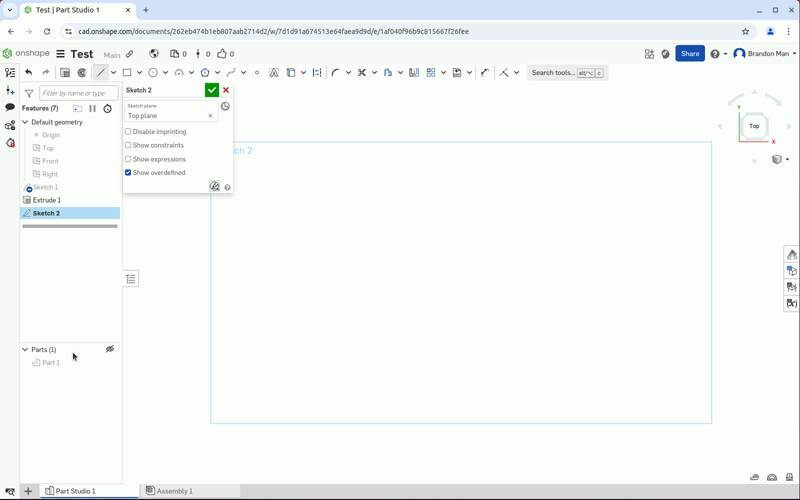
key_down(shift)
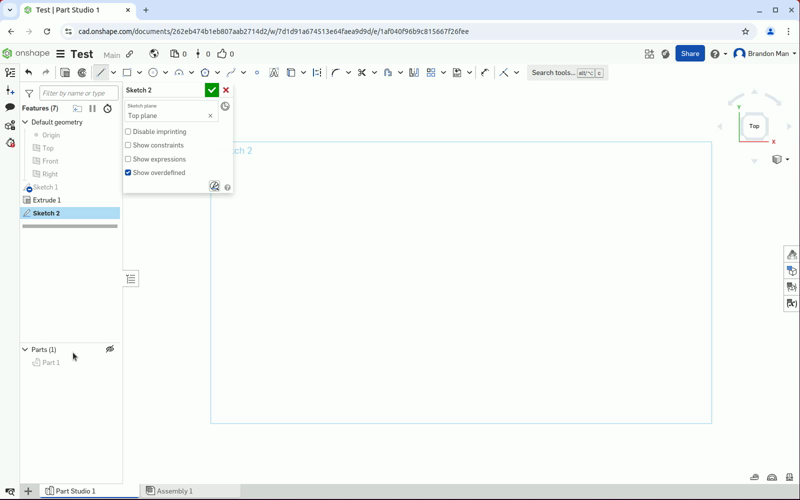
mouse_move(484, 328)
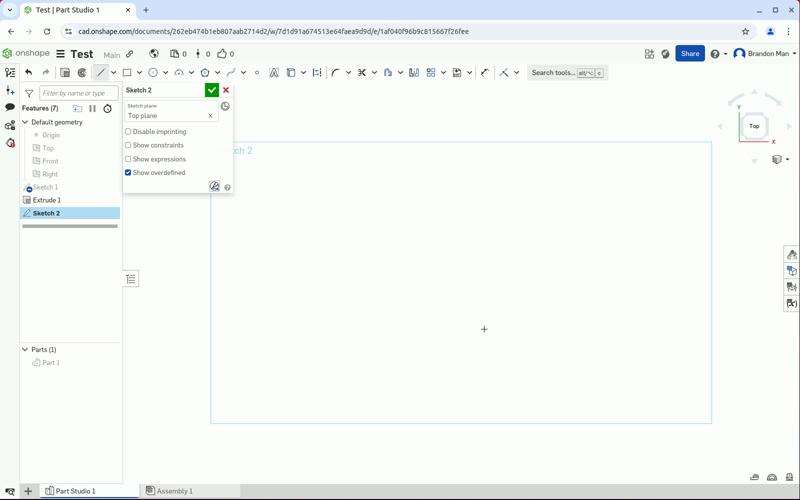
click(484, 328)
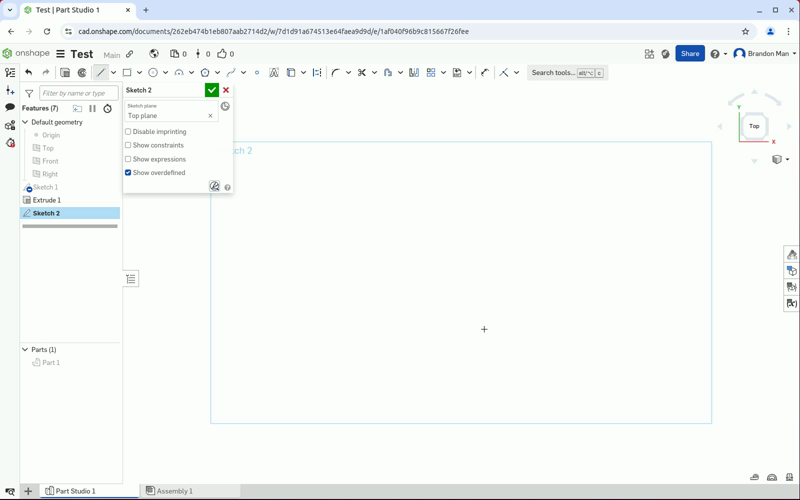
key_up(shift)
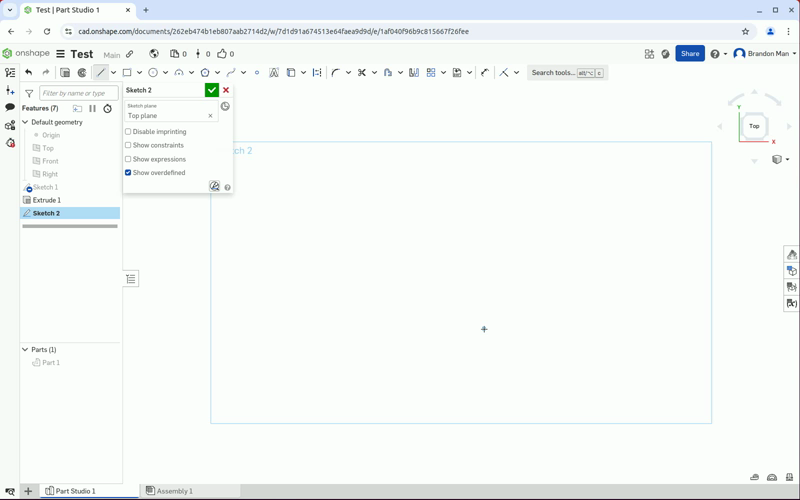
key_down(shift)
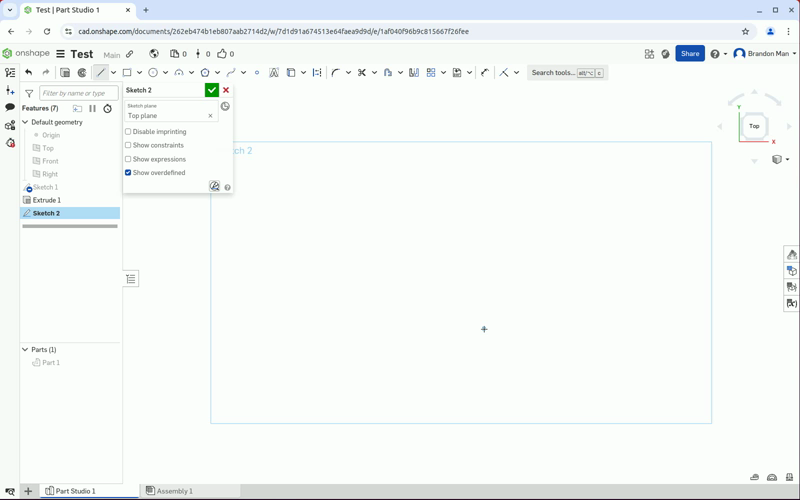
mouse_move(514, 328)
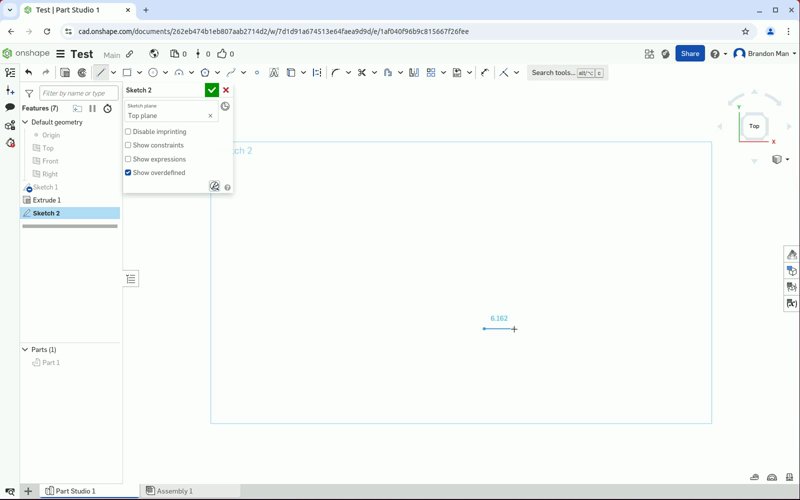
mouse_move(503, 328)
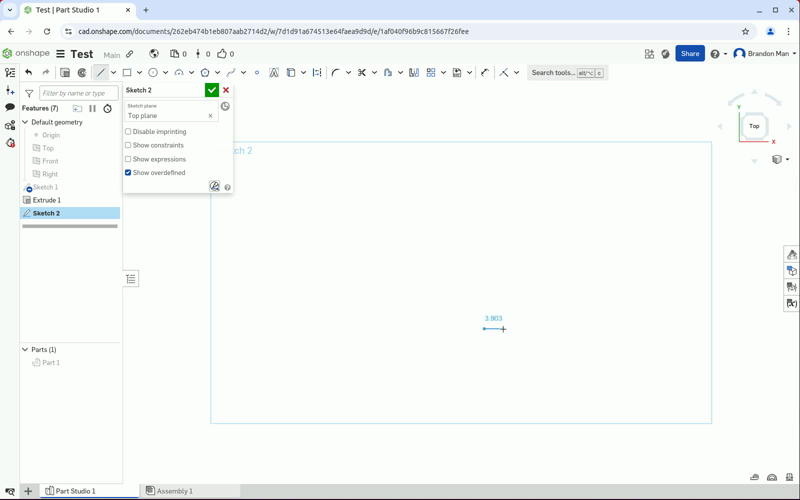
click(503, 328)
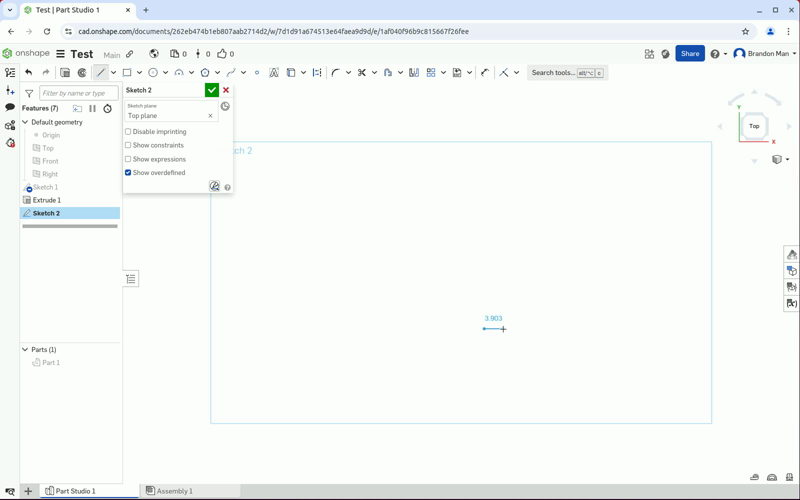
key_up(shift)
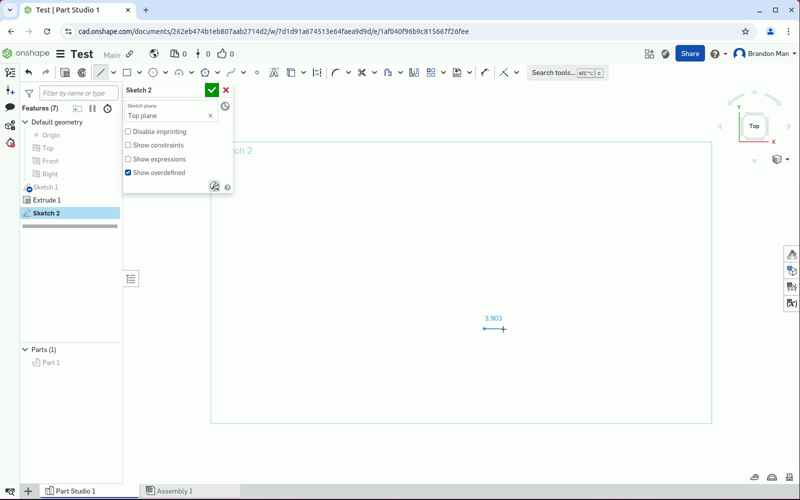
key_down(shift)
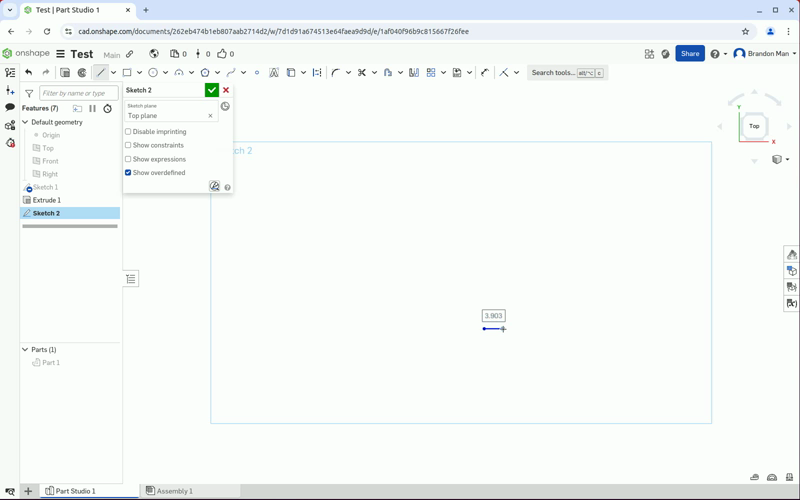
mouse_move(503, 237)
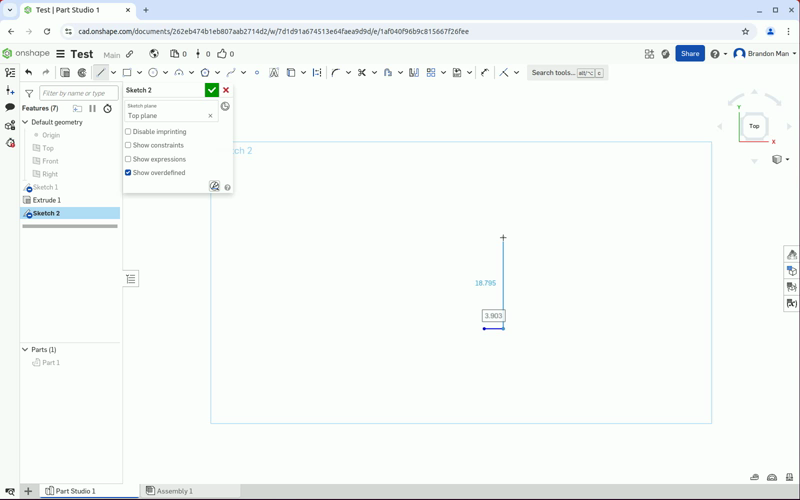
click(503, 237)
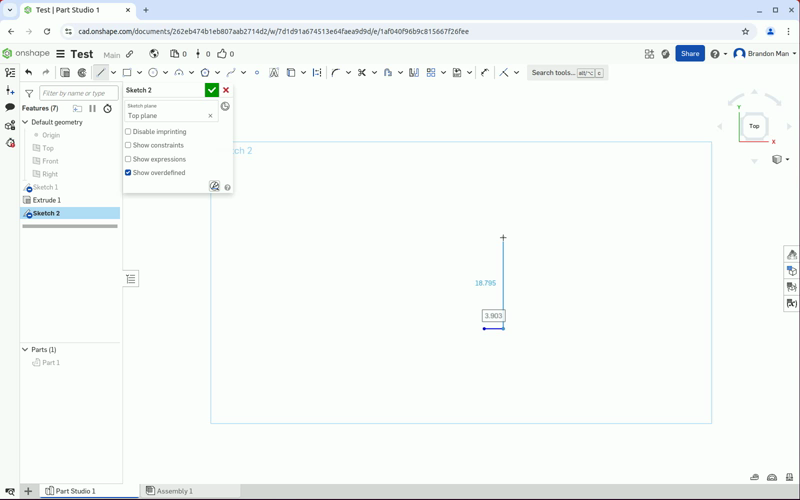
key_up(shift)
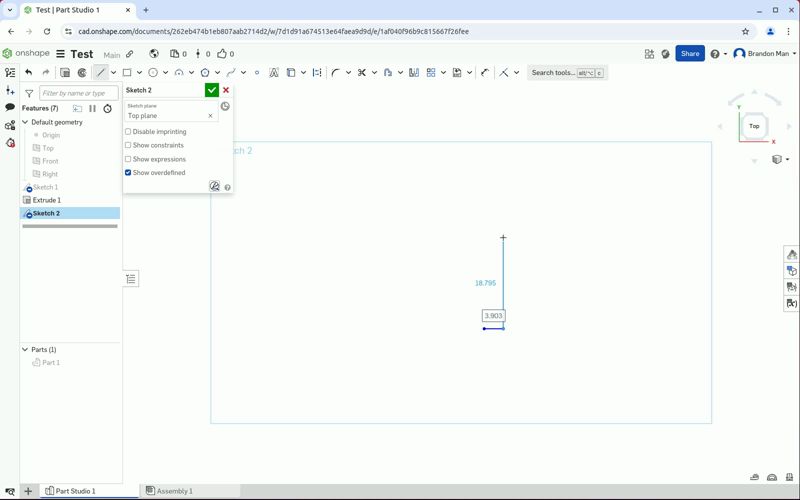
key_down(shift)
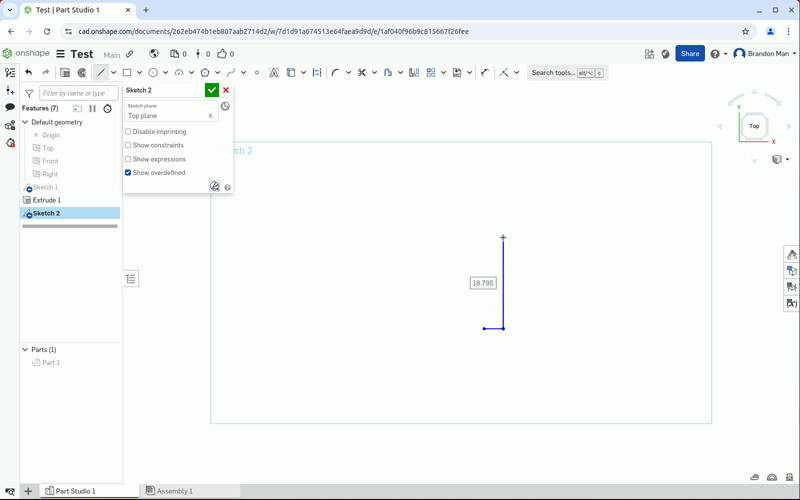
mouse_move(533, 237)
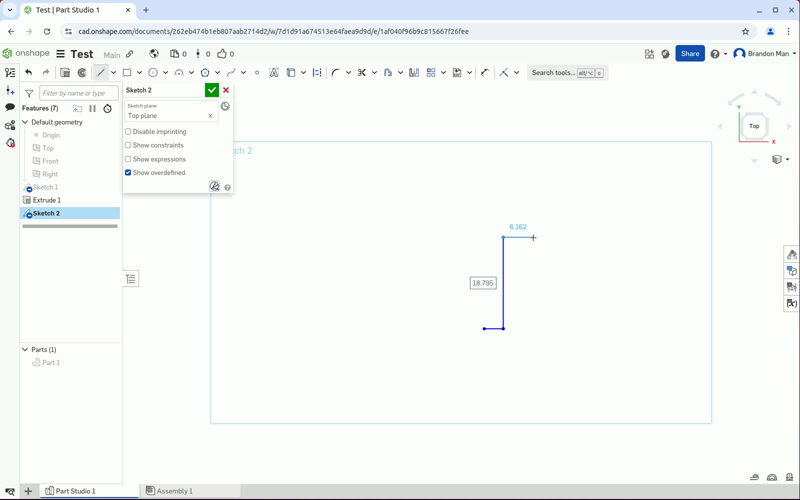
mouse_move(484, 237)
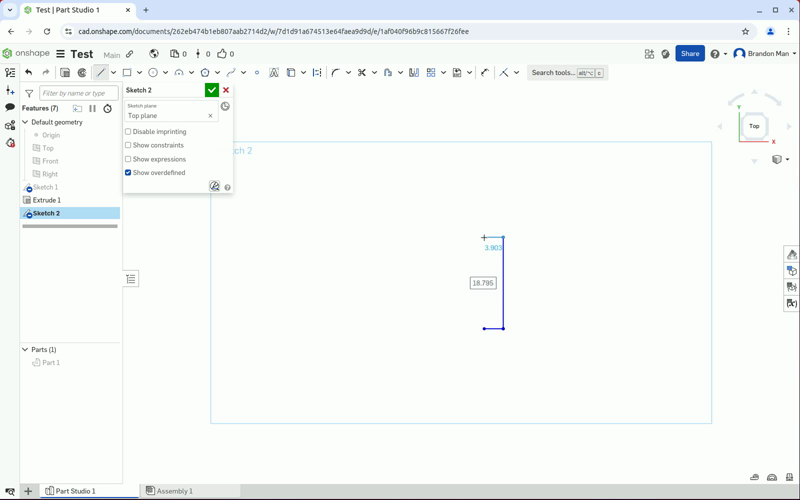
click(484, 237)
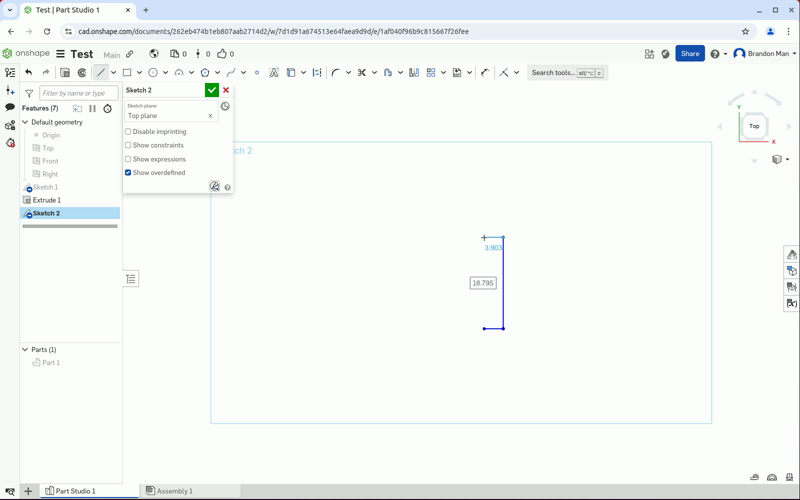
key_up(shift)
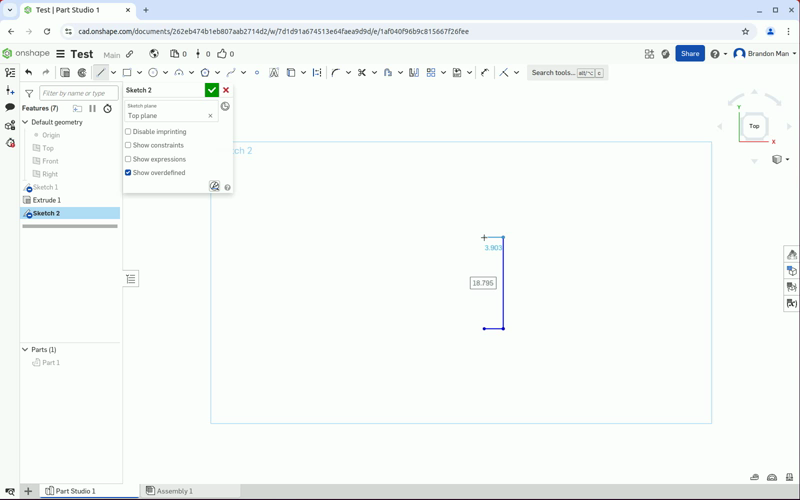
key(esc)
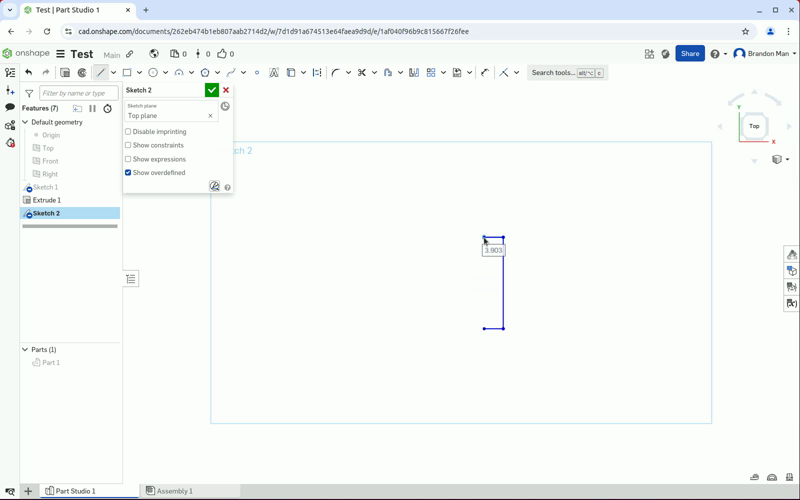
key(a)
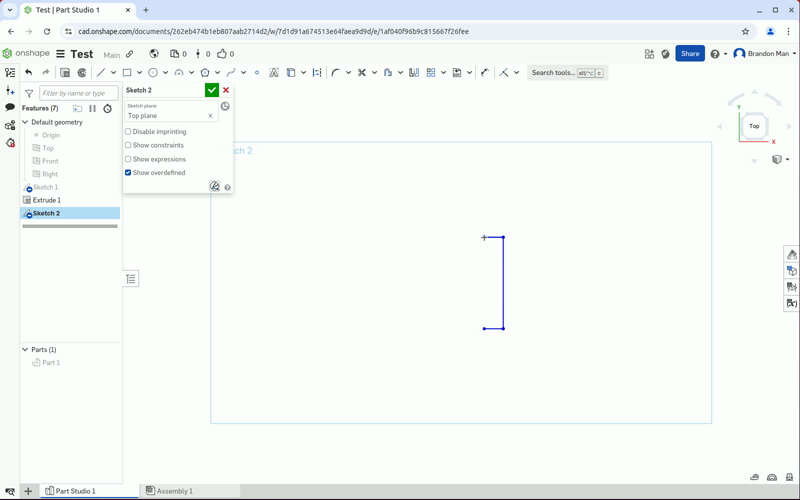
mouse_move(484, 237)
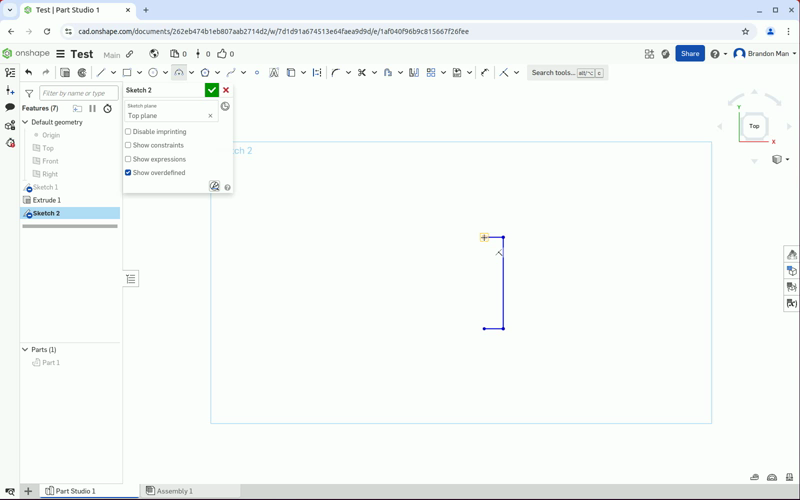
click(484, 237)
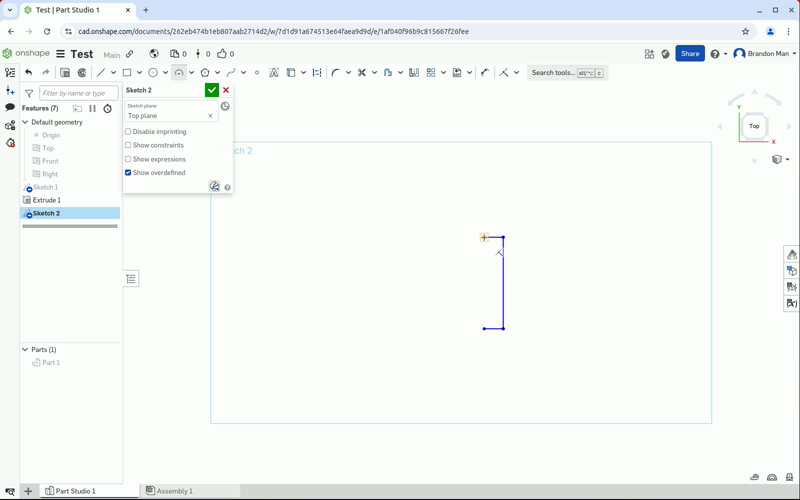
mouse_move(484, 328)
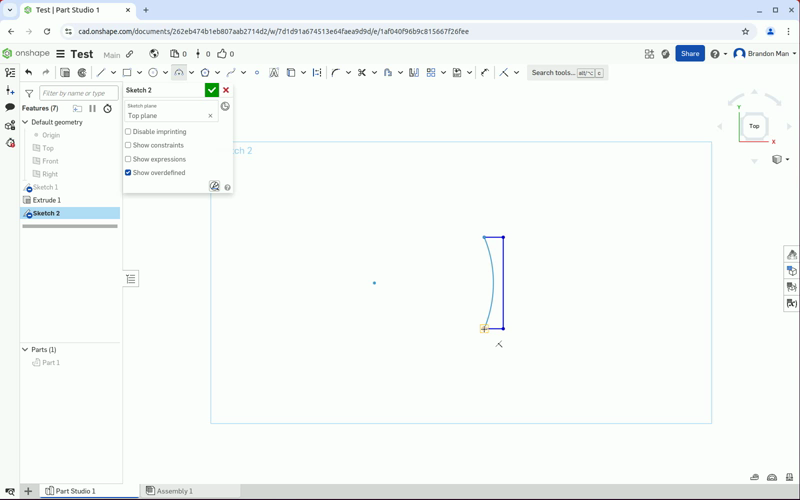
click(484, 328)
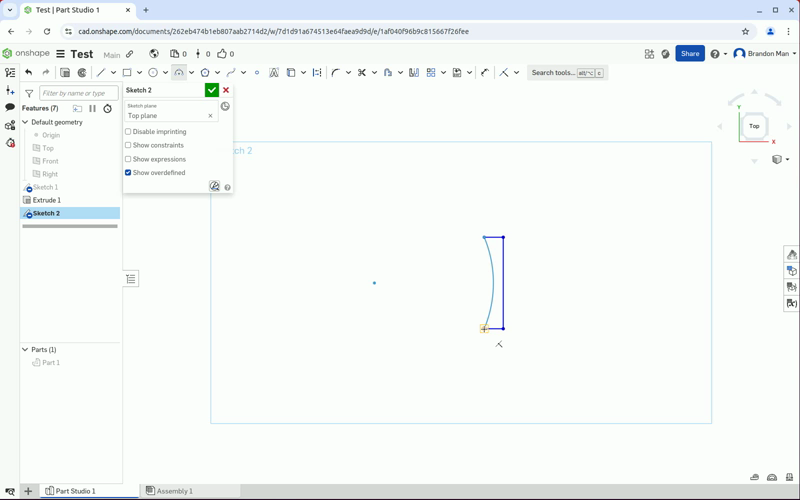
key_down(shift)
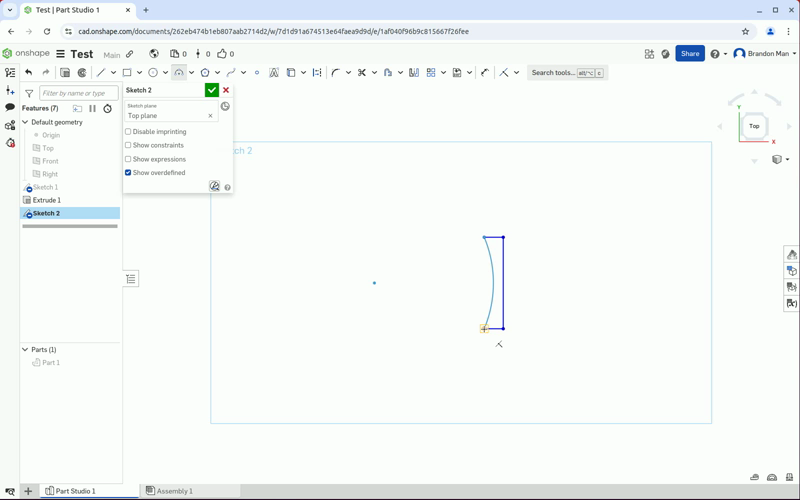
mouse_move(460, 282)
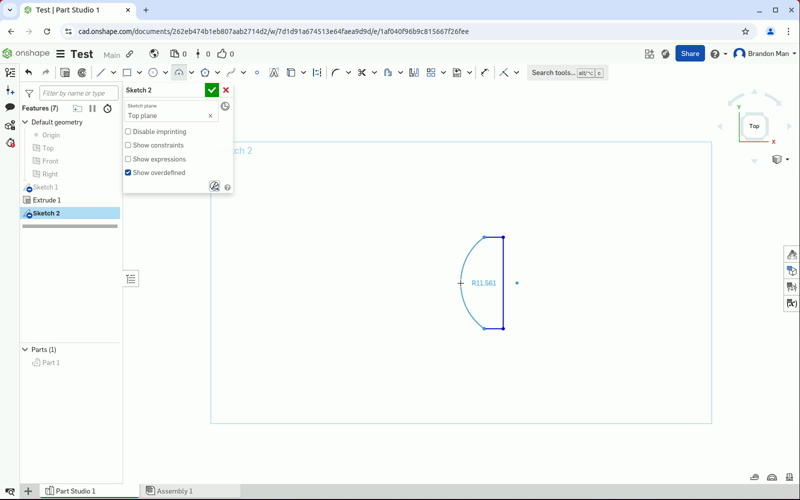
click(460, 282)
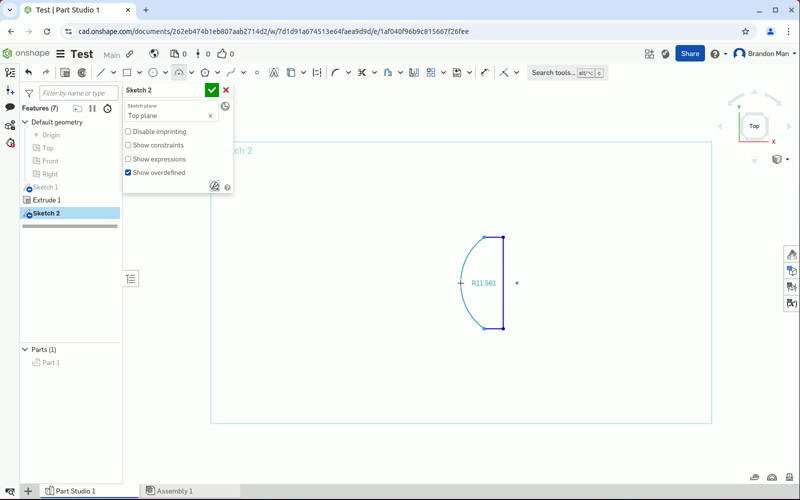
key_up(shift)
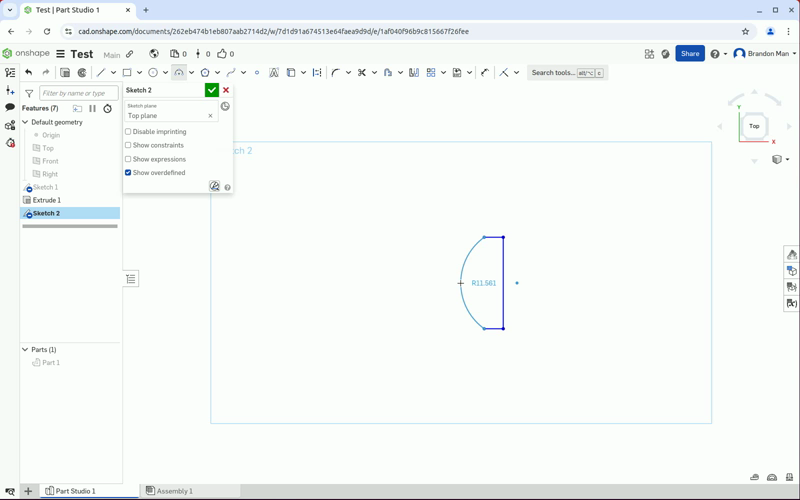
key(esc)
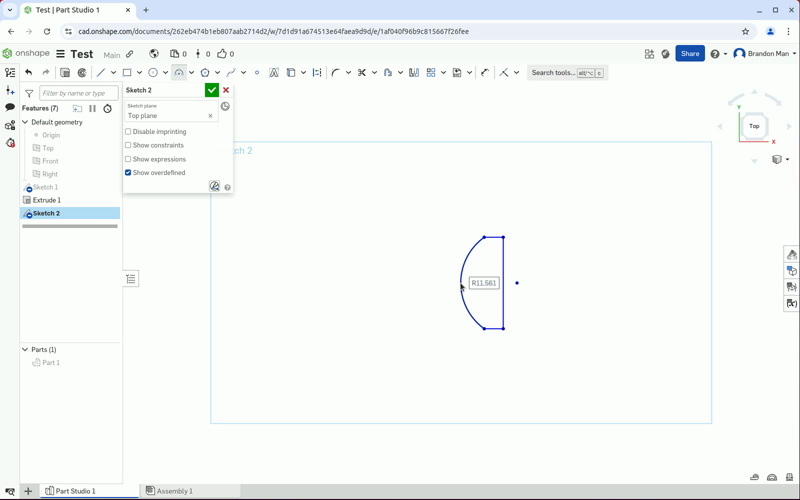
mouse_move(478, 294)
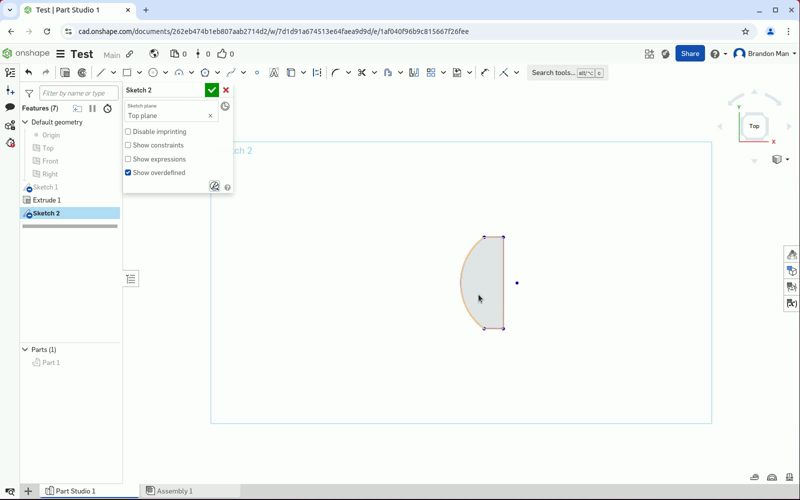
click(478, 294)
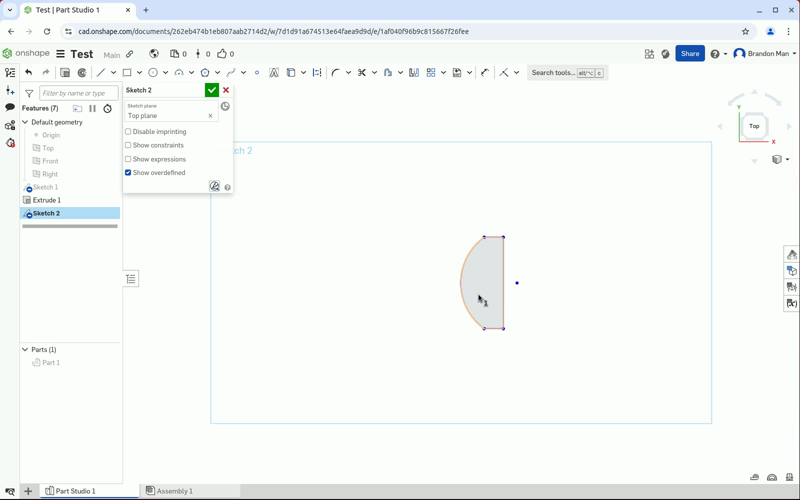
mouse_move(73, 352)
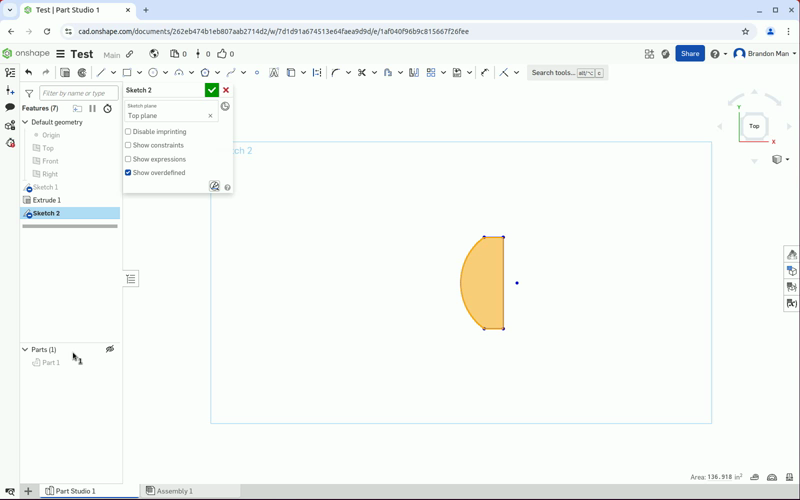
key(shift+y)
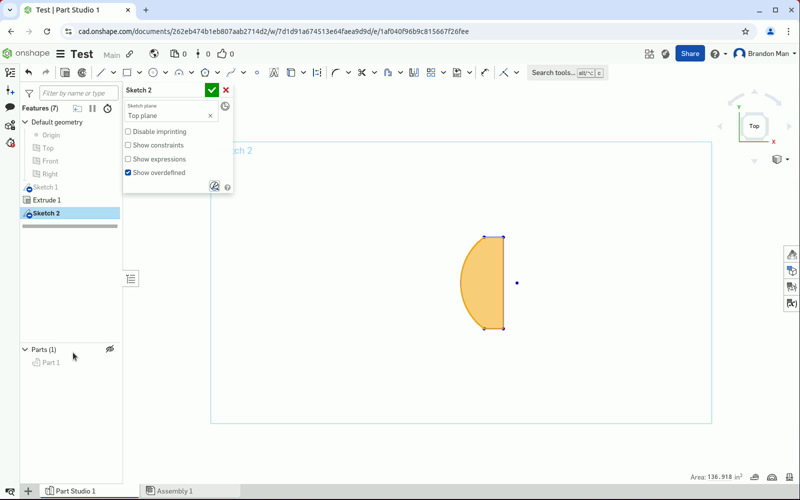
key(shift+e)
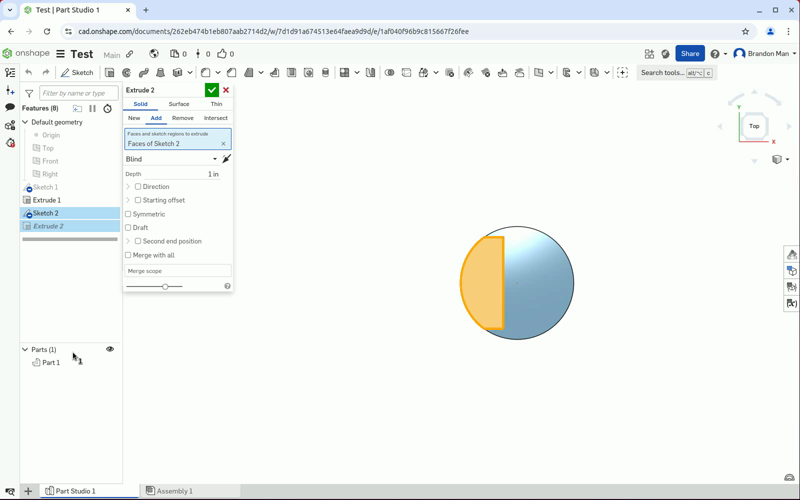
mouse_move(143, 106)
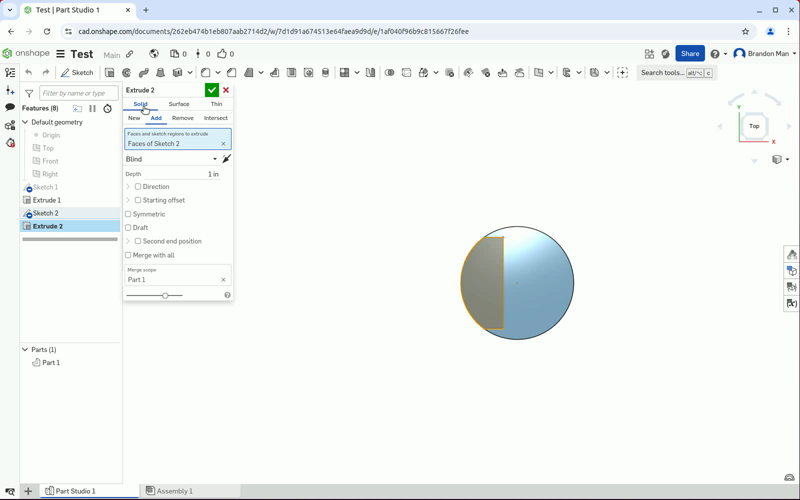
click(143, 106)
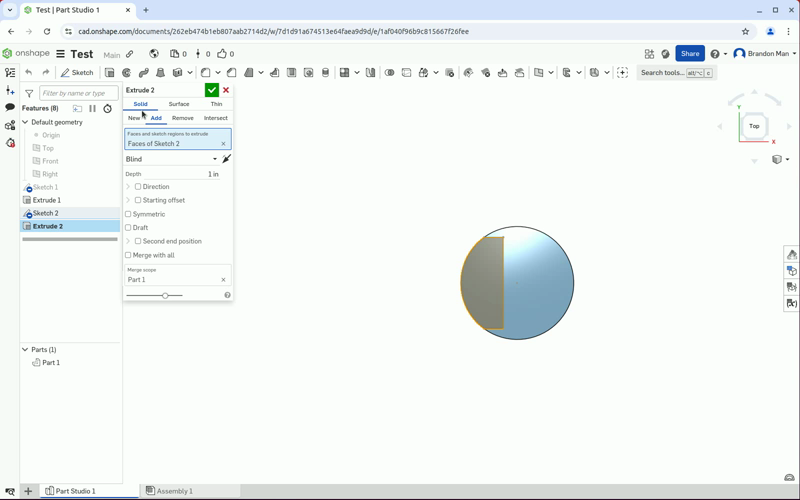
mouse_move(137, 120)
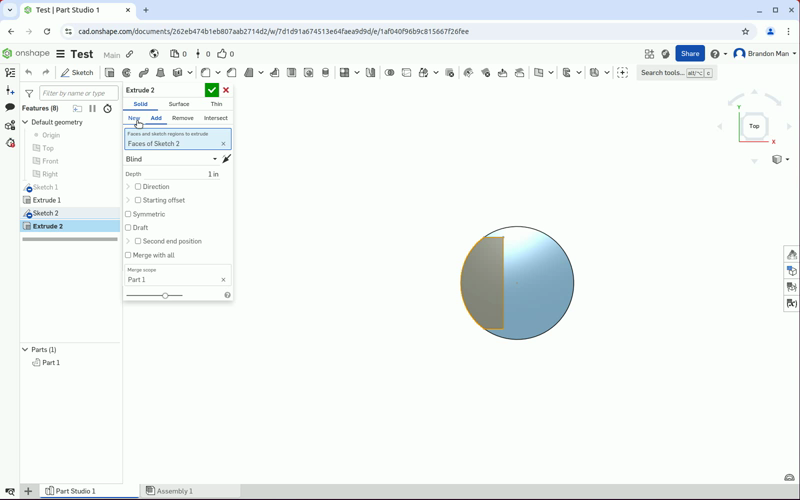
click(137, 120)
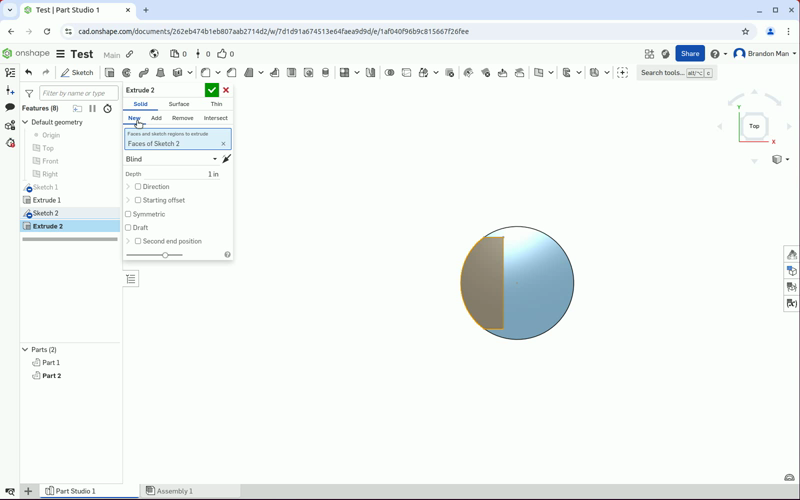
key(tab, 4)
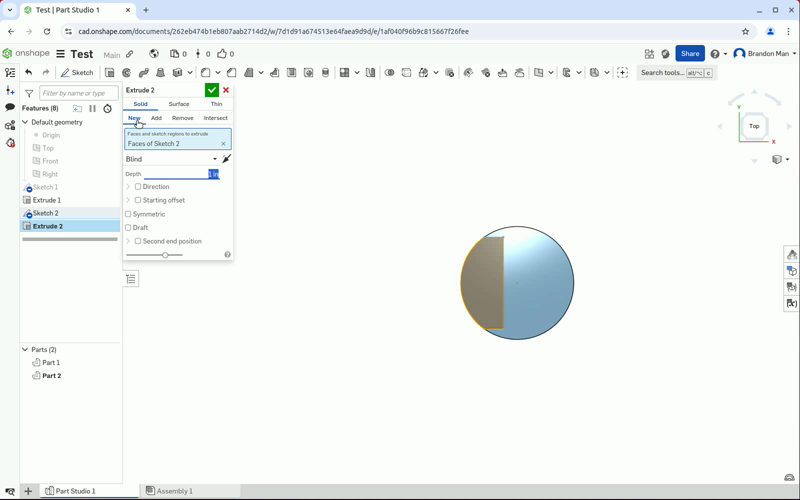
text(14.924)
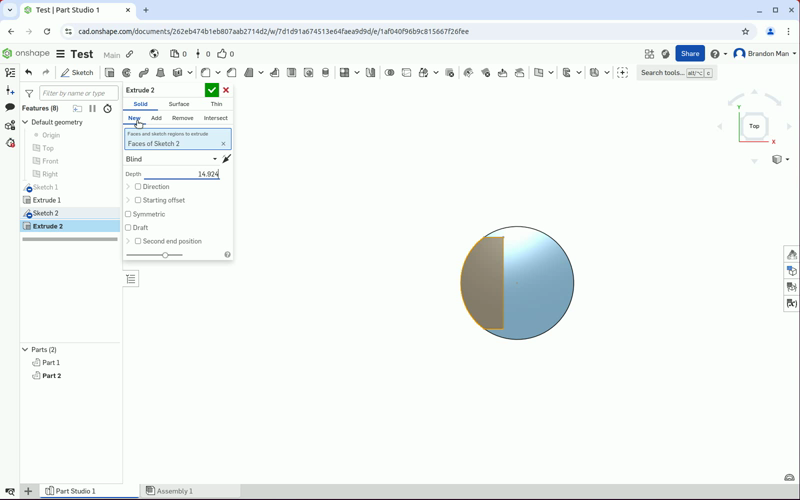
key(enter)
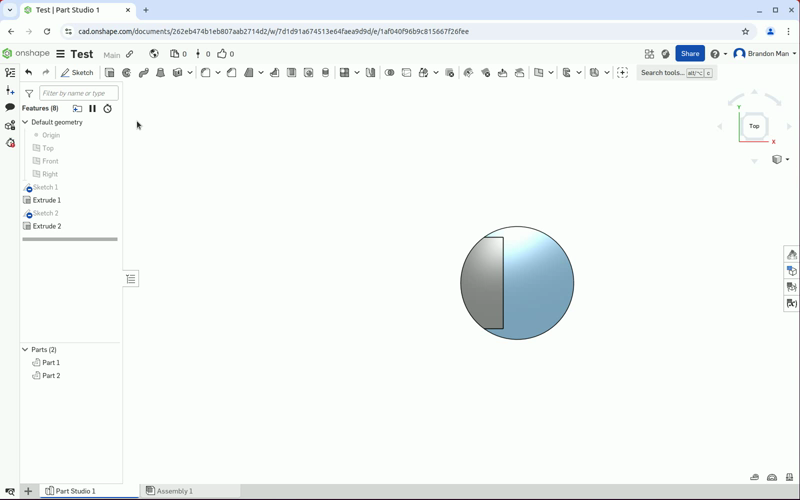
key(shift+h)
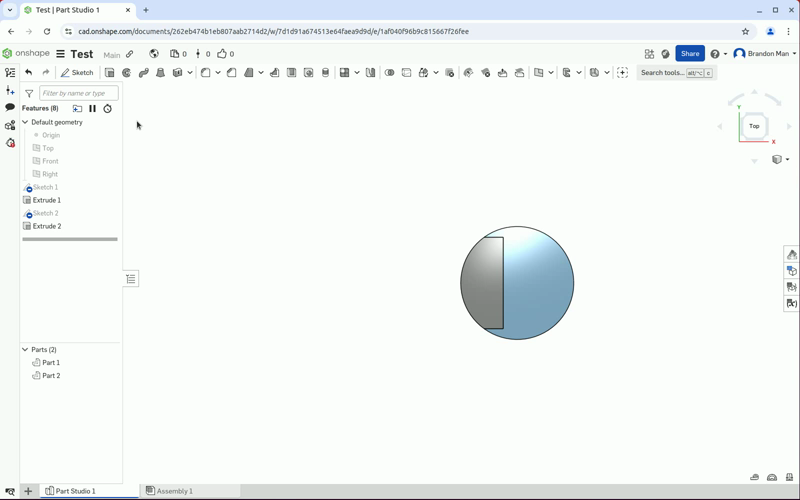
key(shift+h)
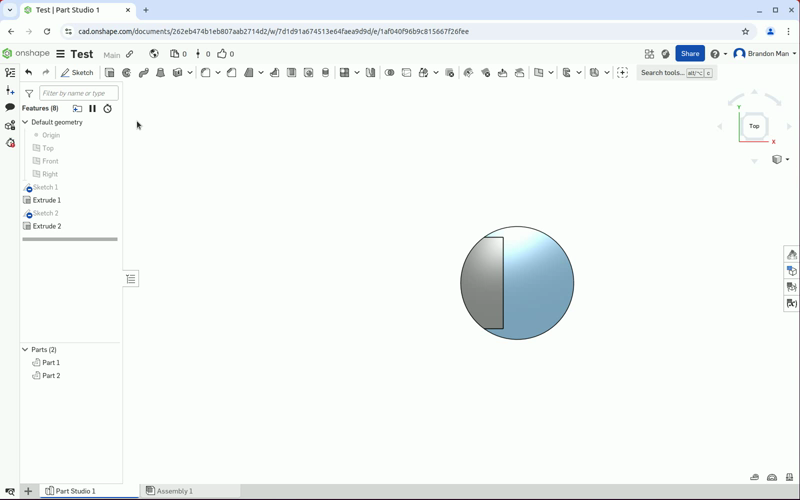
mouse_move(73, 189)
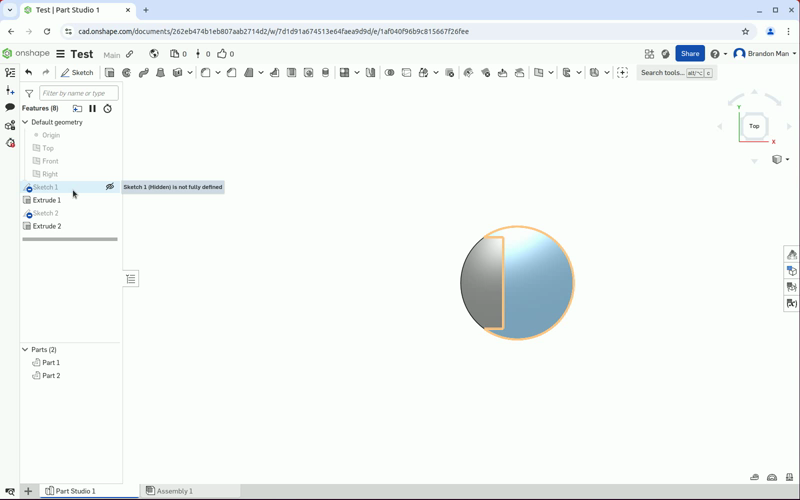
click(73, 189)
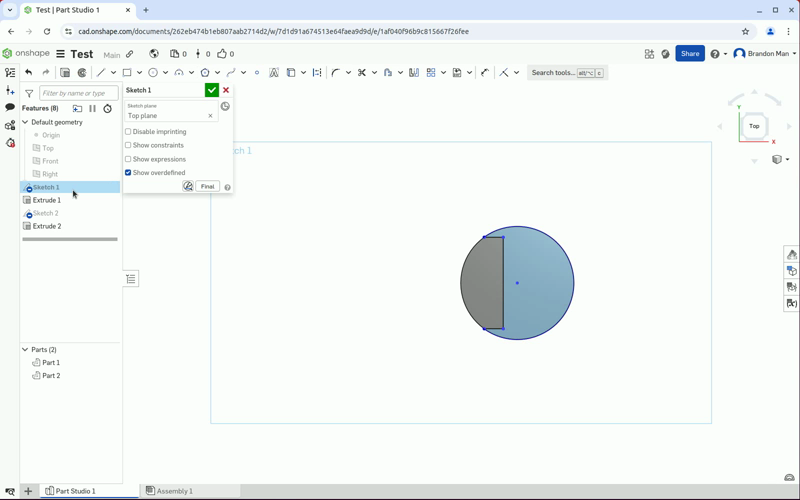
mouse_move(229, 92)
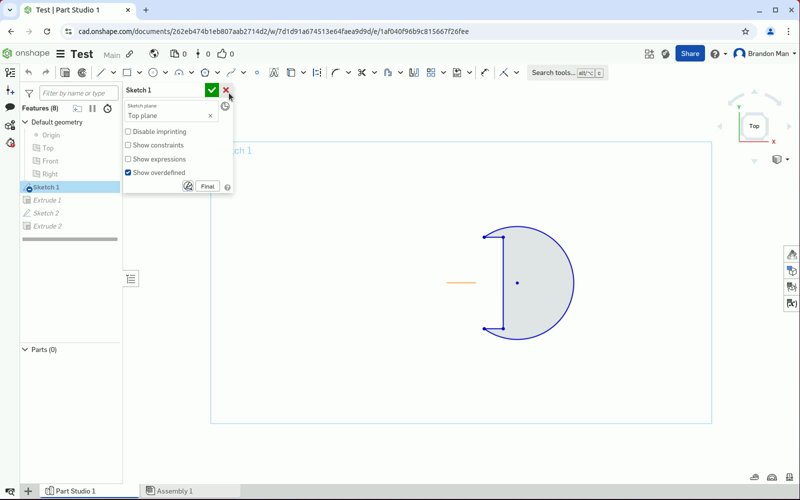
click(229, 92)
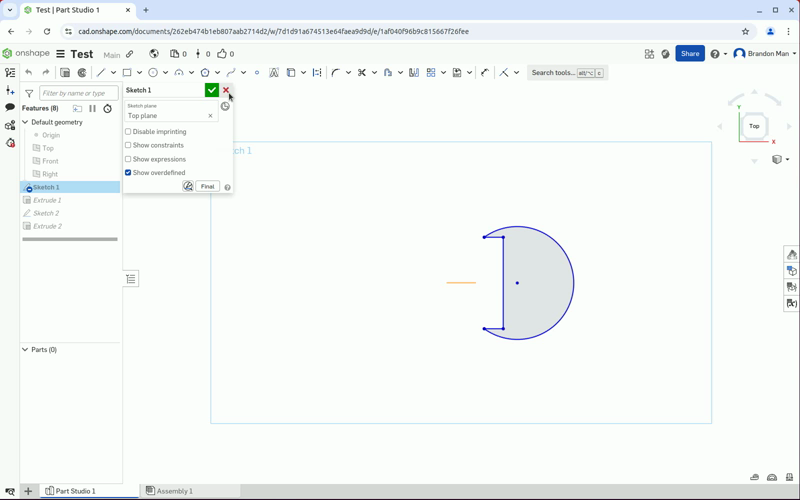
key(shift+s)
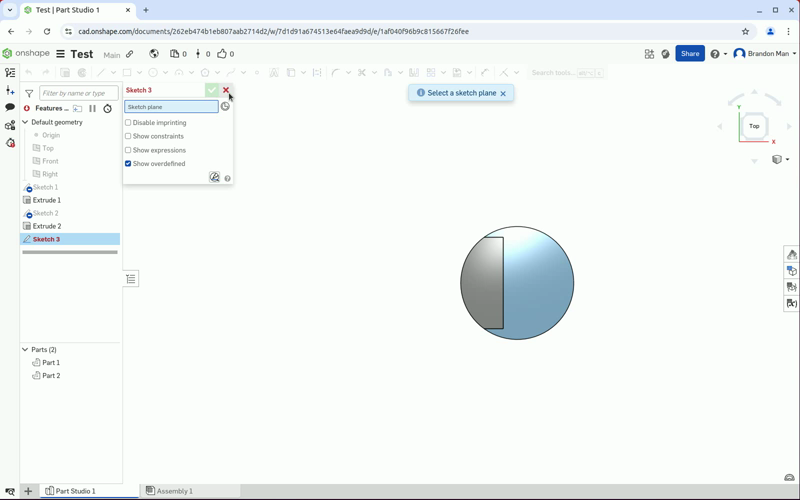
mouse_move(73, 150)
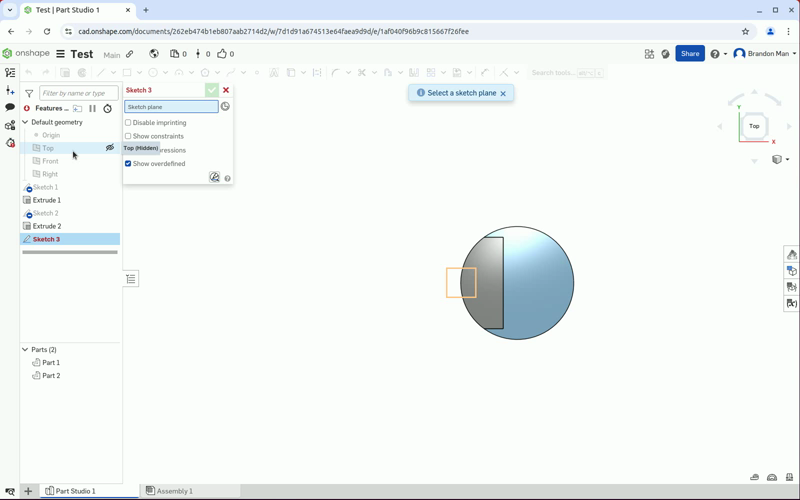
click(73, 150)
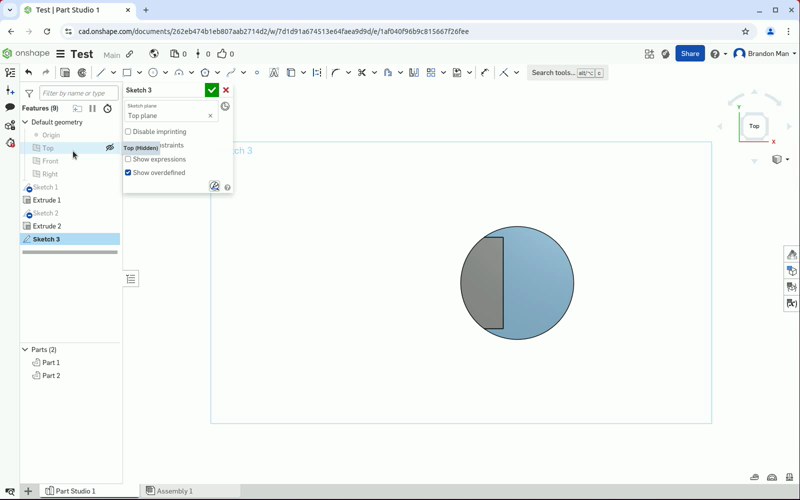
mouse_move(73, 352)
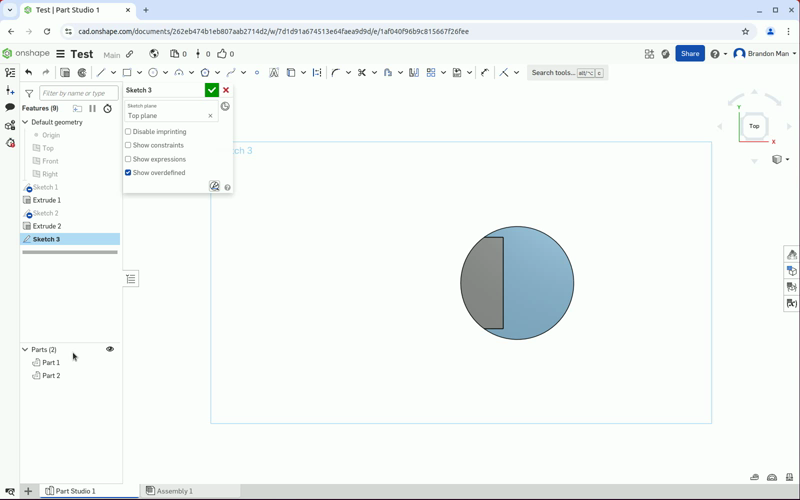
key(y)
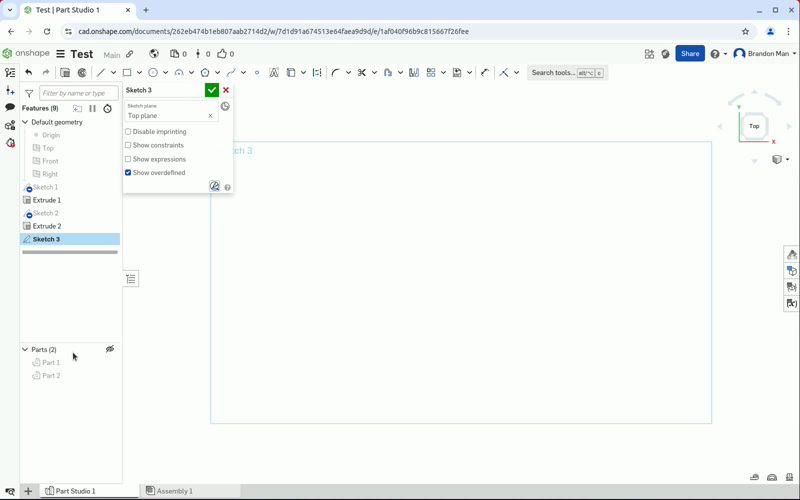
key(c)
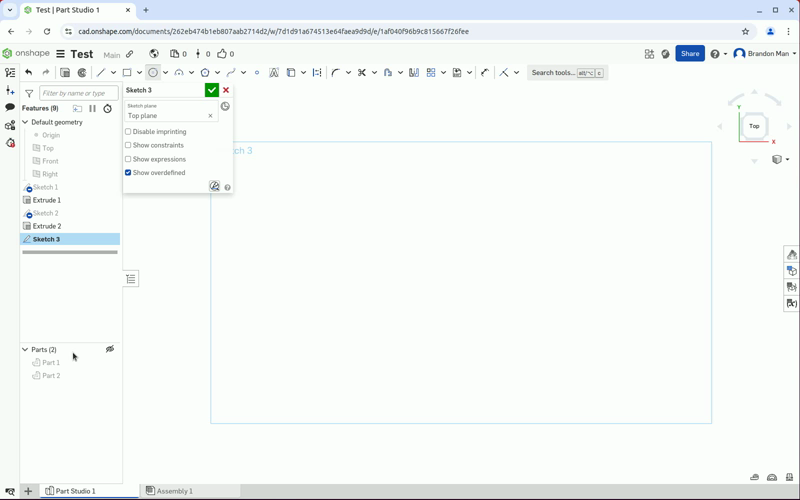
key_down(shift)
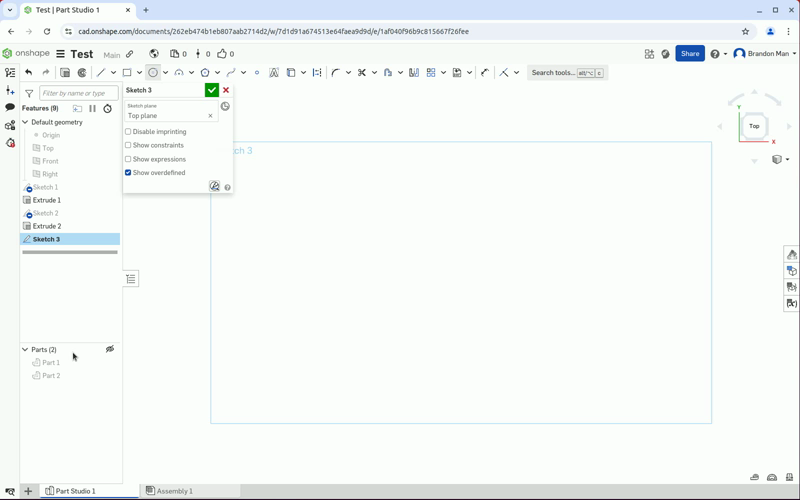
mouse_move(515, 282)
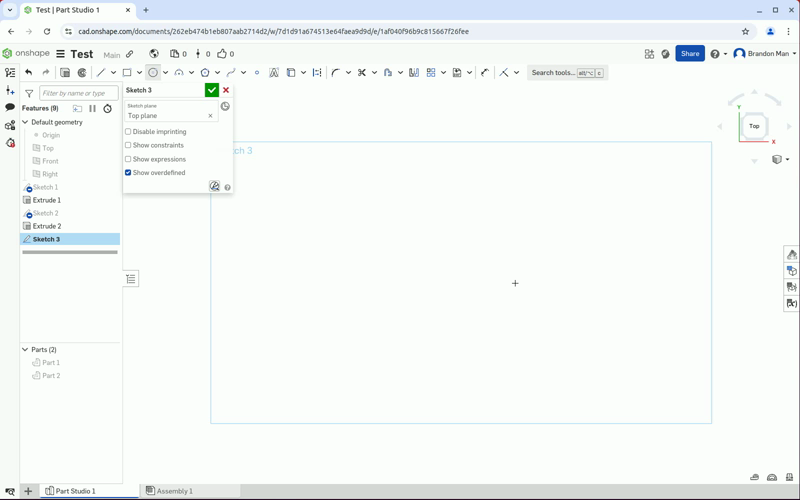
click(515, 282)
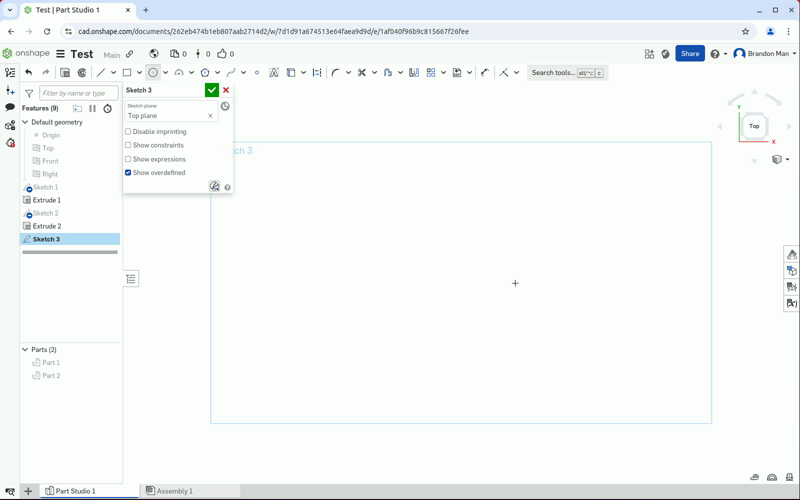
key_up(shift)
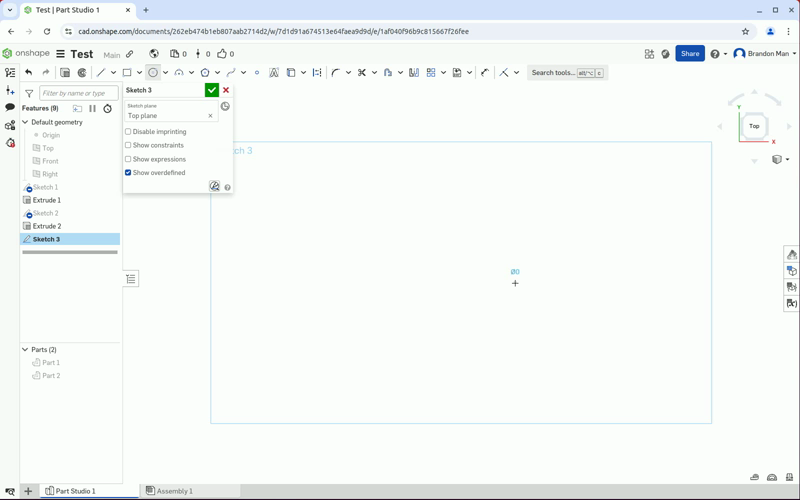
mouse_move(548, 282)
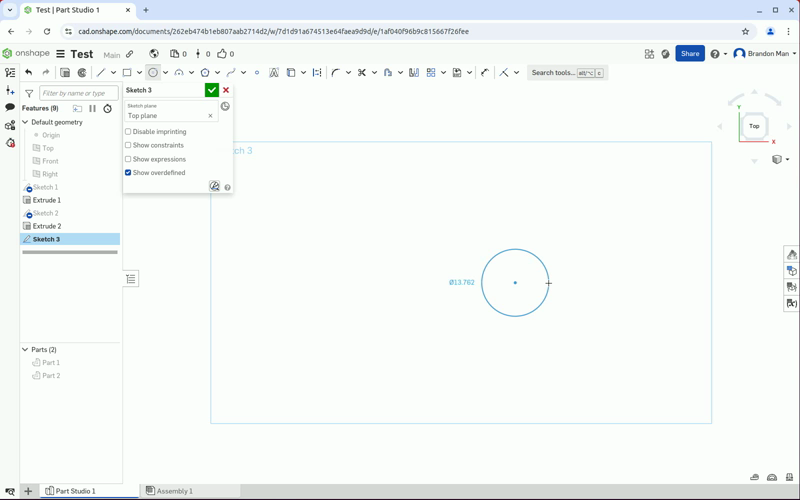
click(548, 282)
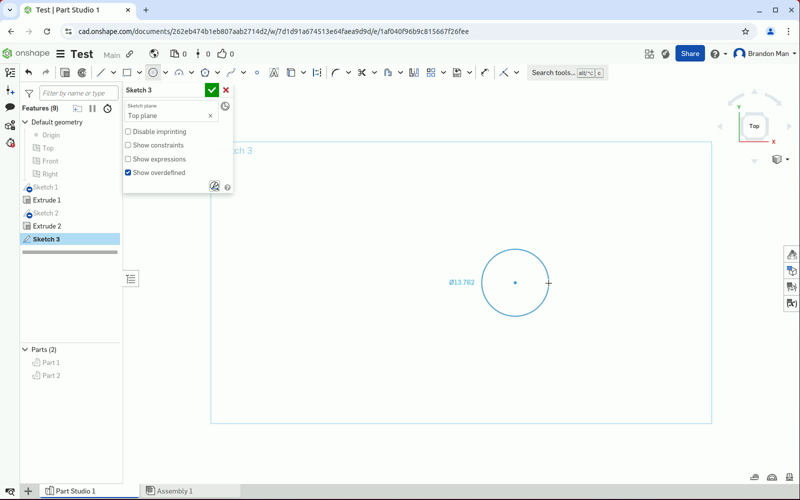
key(esc)
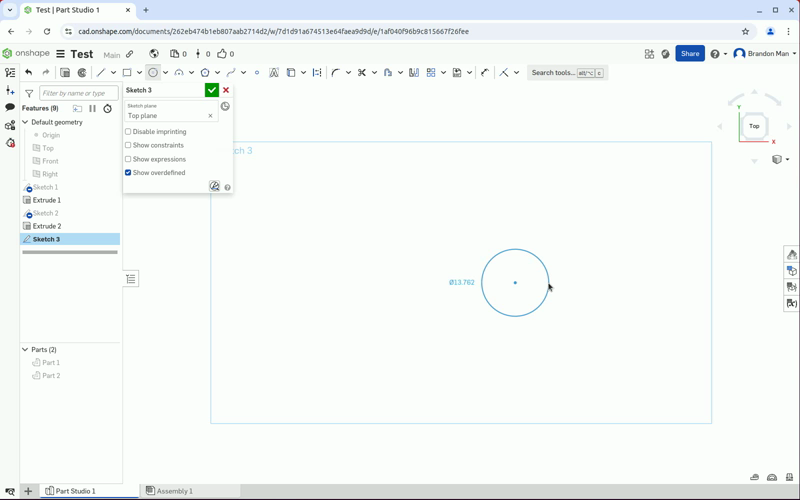
mouse_move(520, 298)
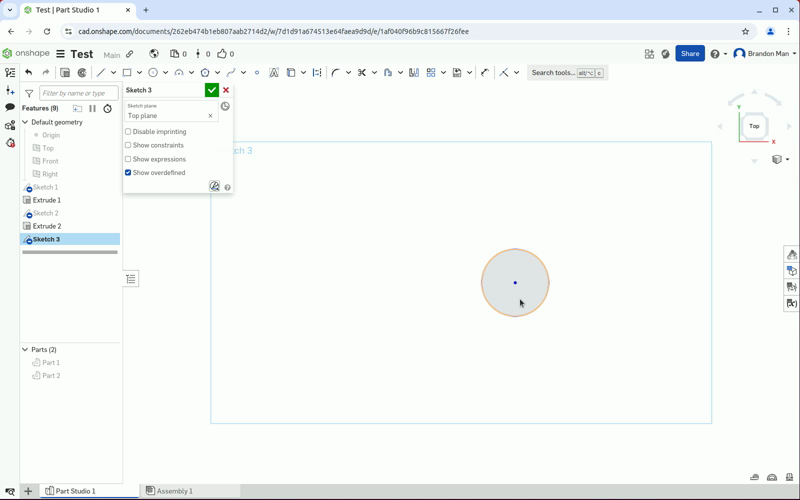
click(520, 298)
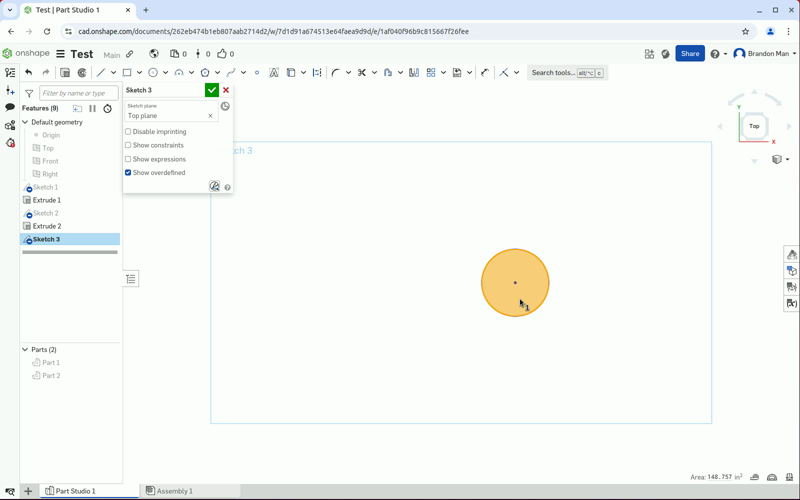
mouse_move(73, 352)
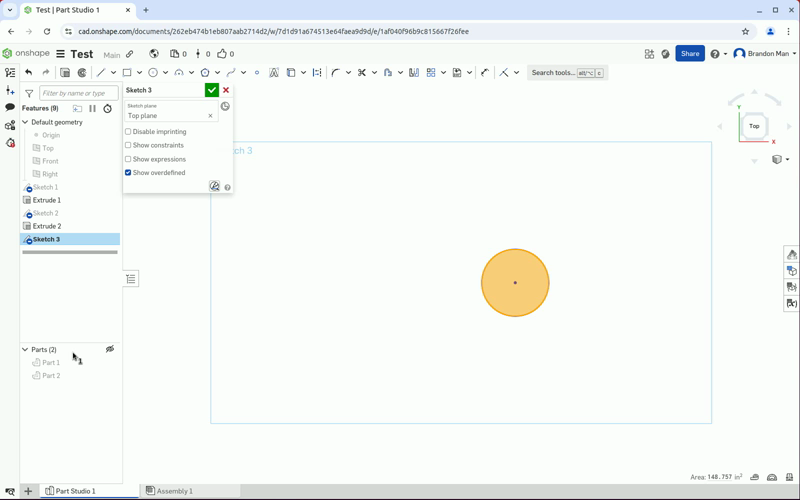
key(shift+y)
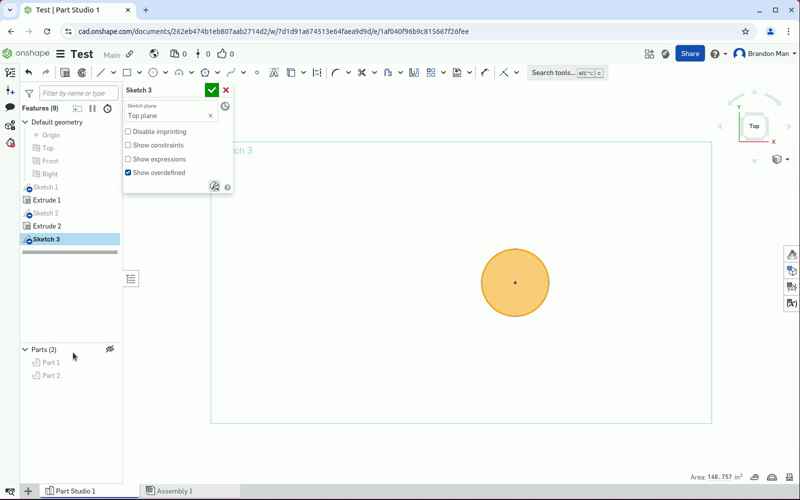
key(shift+e)
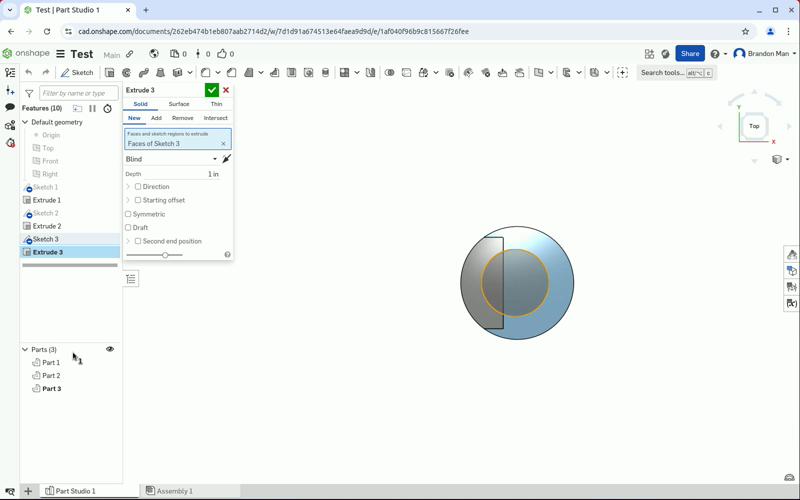
mouse_move(143, 106)
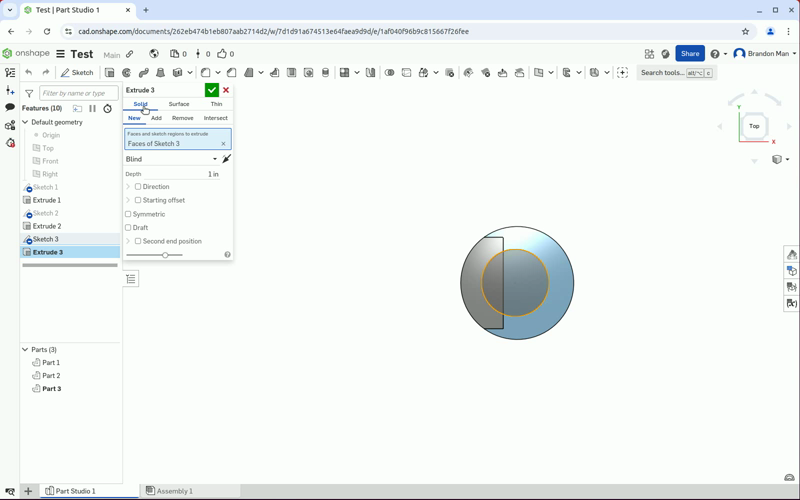
click(143, 106)
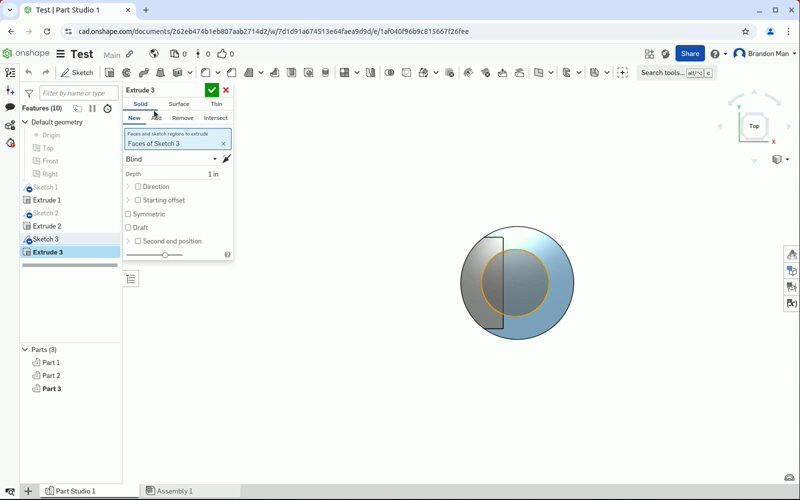
mouse_move(186, 120)
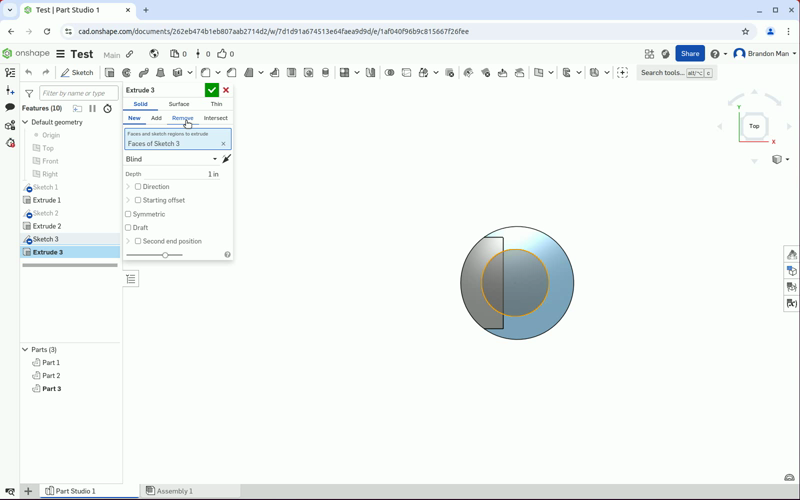
click(186, 120)
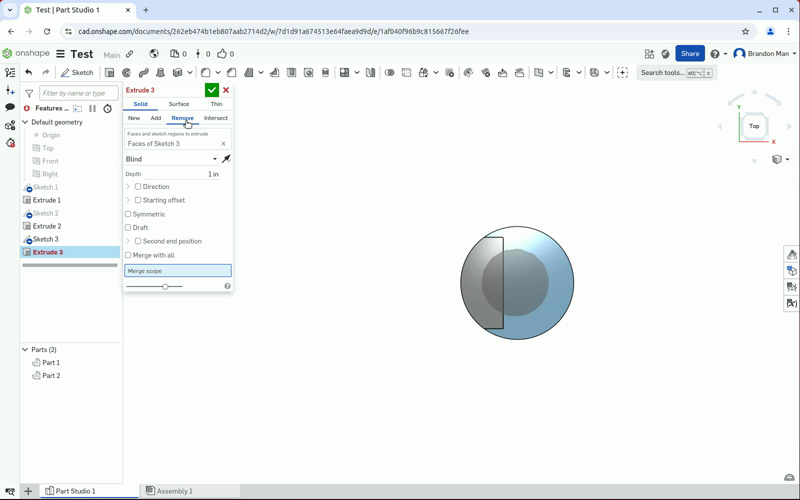
key(tab, 4)
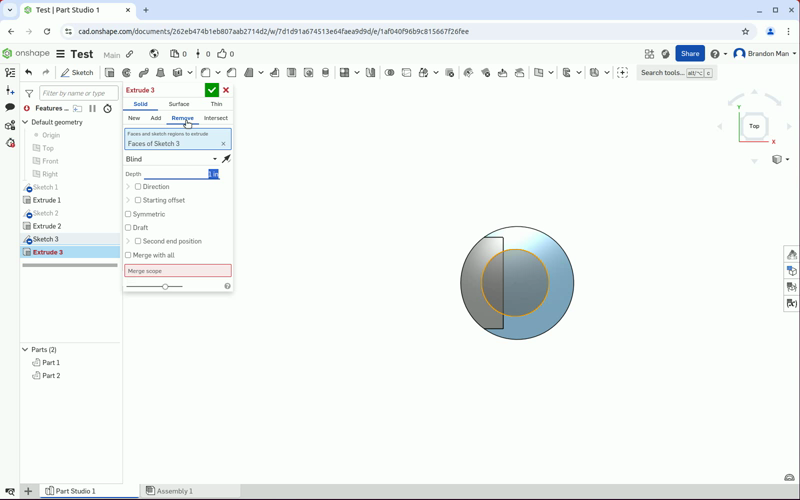
text(-30.57)
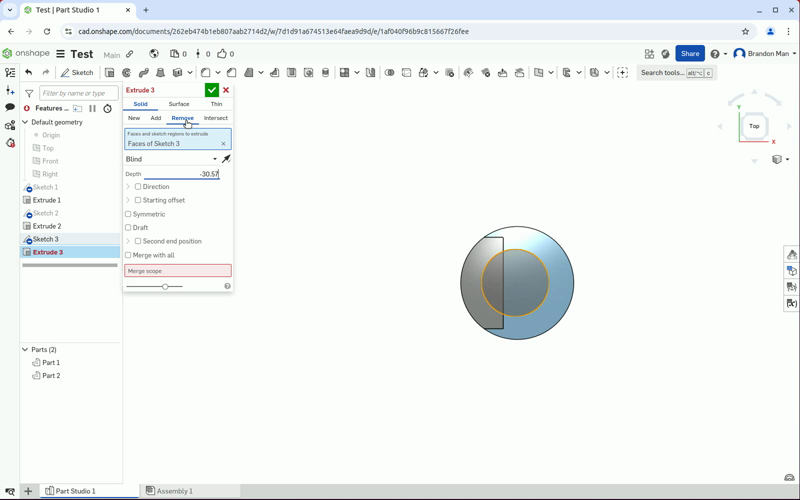
key(tab, 6)
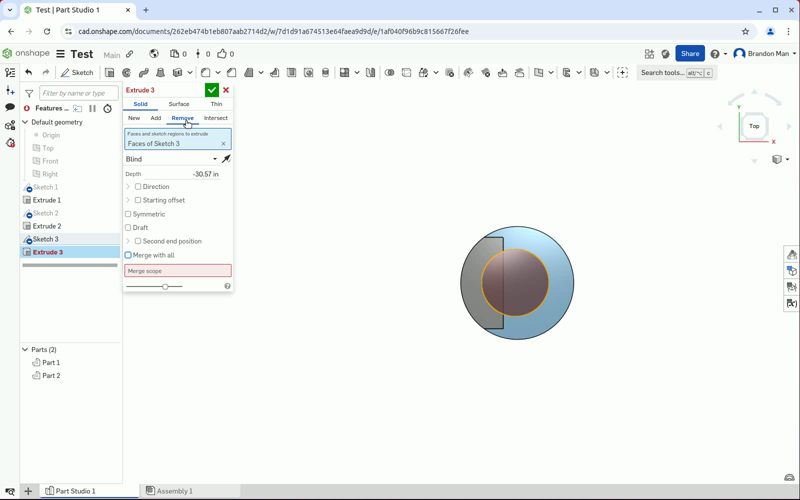
key(space)
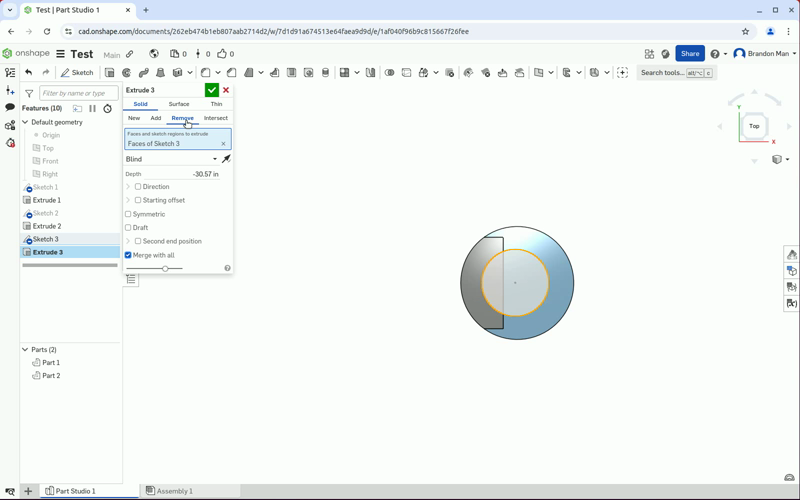
key(enter)
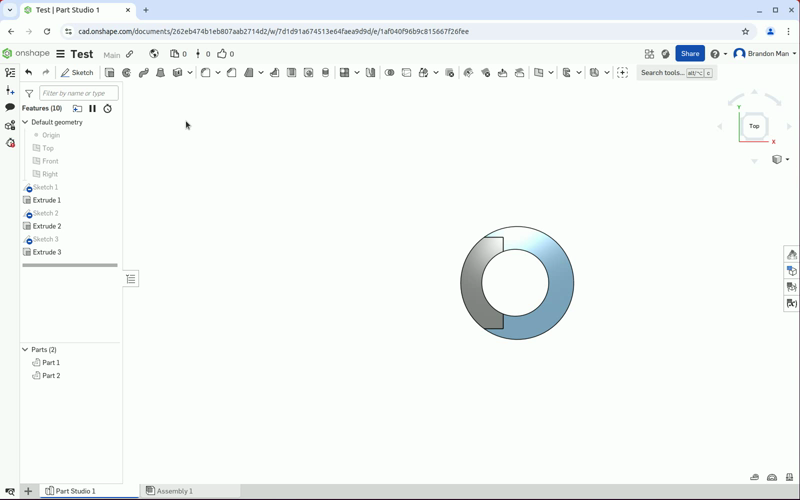
key(shift+h)
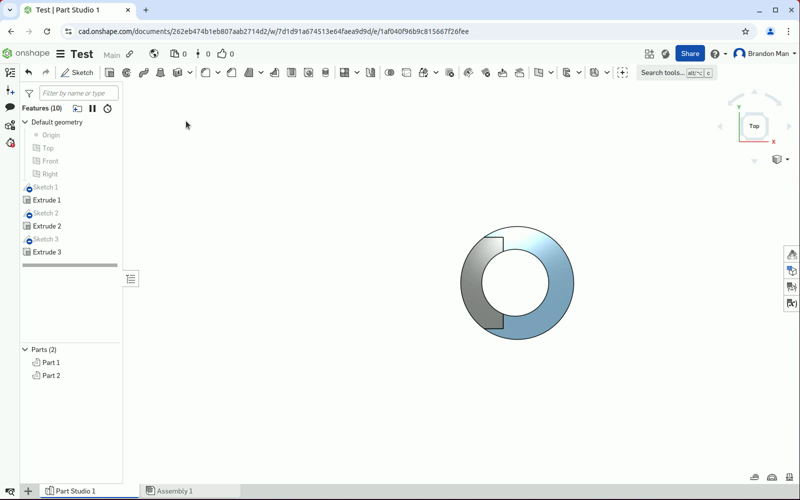
key(shift+h)
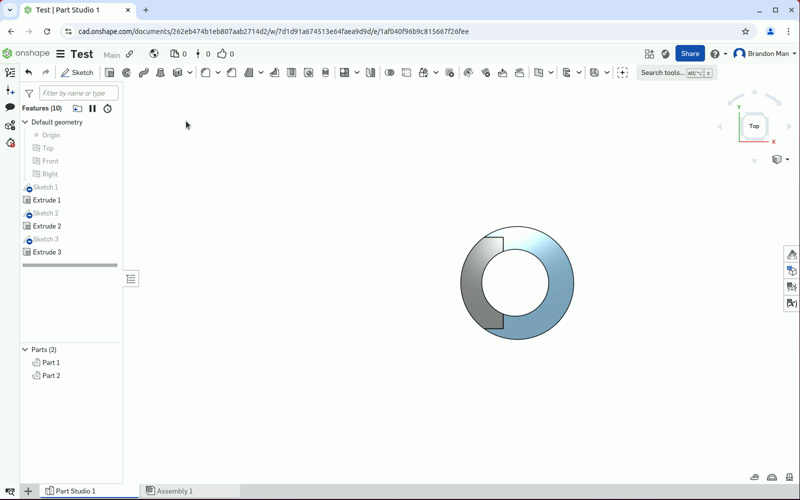
mouse_move(73, 189)
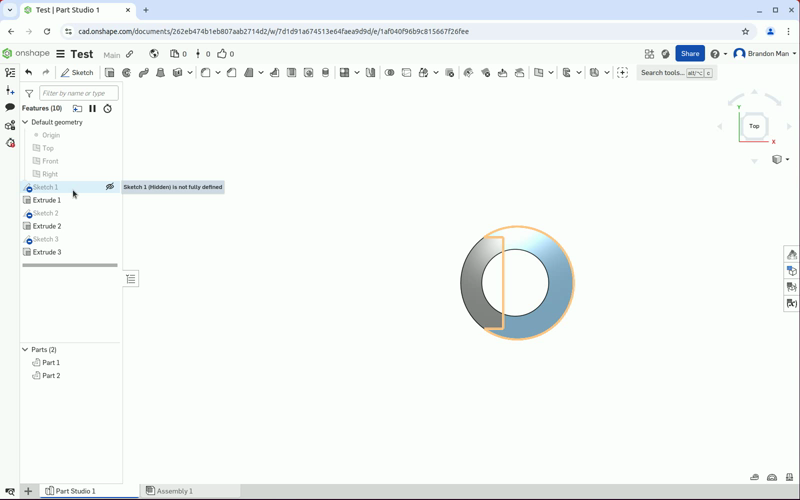
click(73, 189)
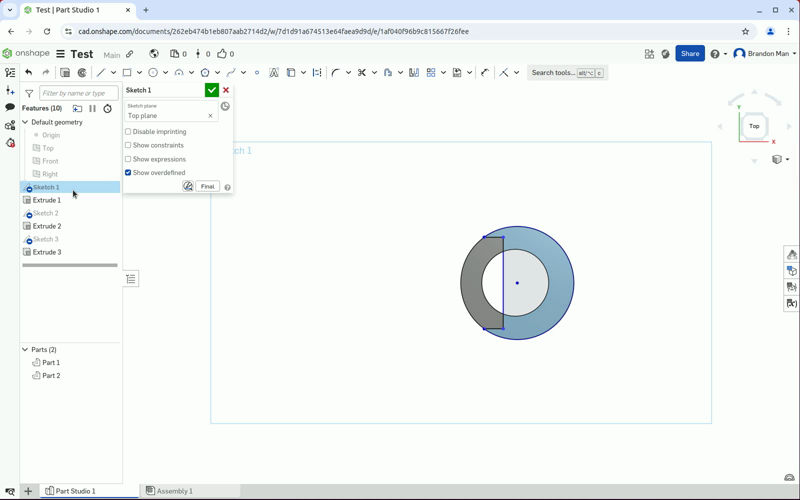
mouse_move(229, 92)
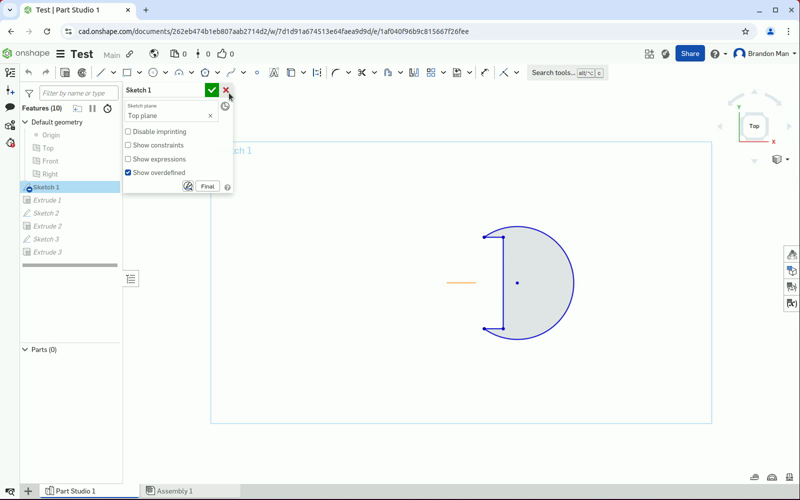
click(229, 92)
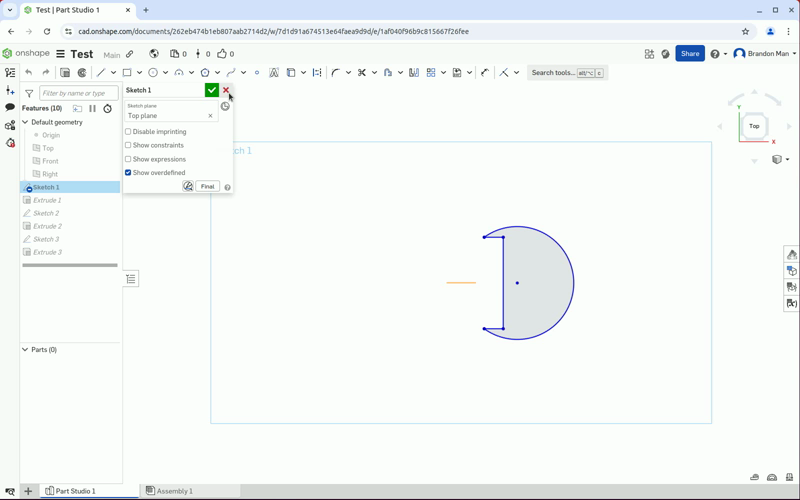
key(shift+s)
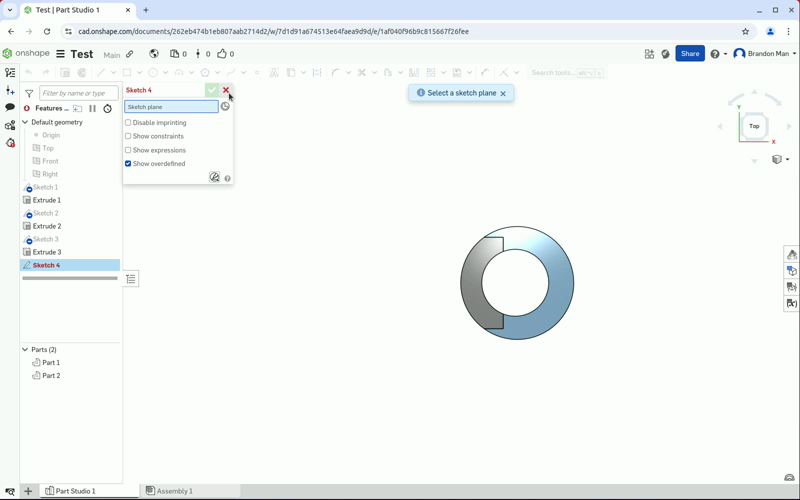
mouse_move(73, 150)
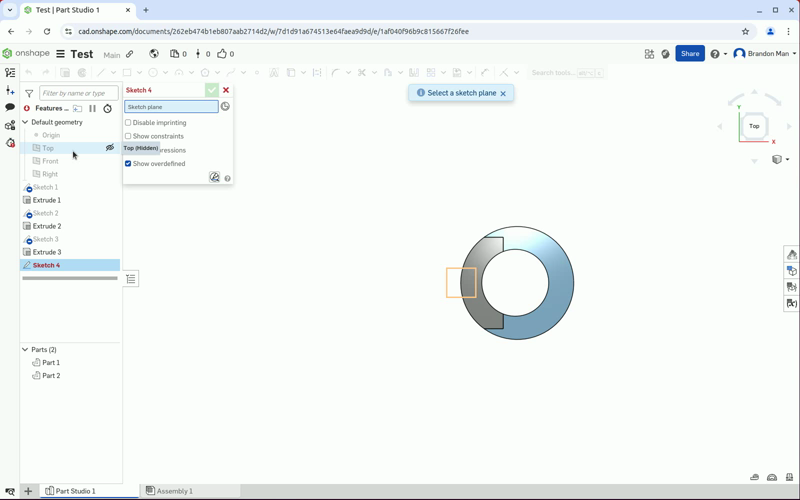
click(73, 150)
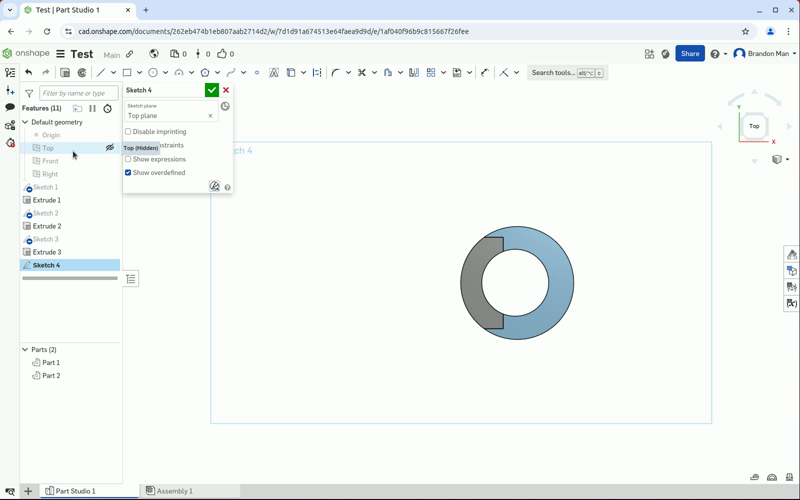
mouse_move(73, 352)
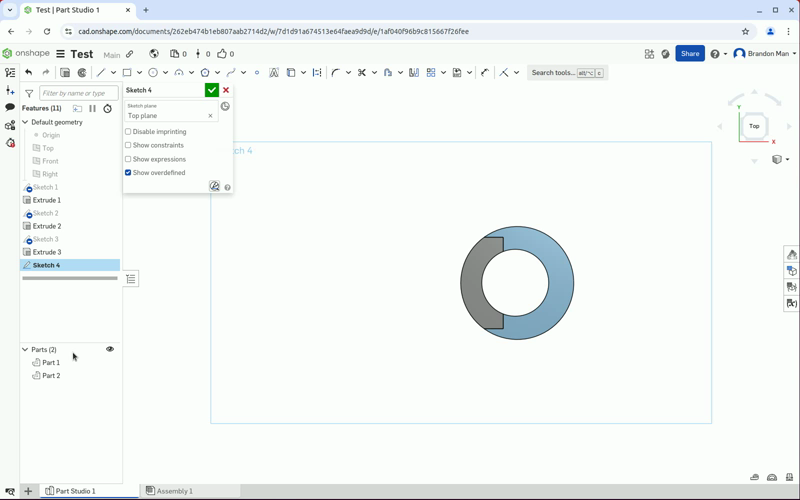
key(y)
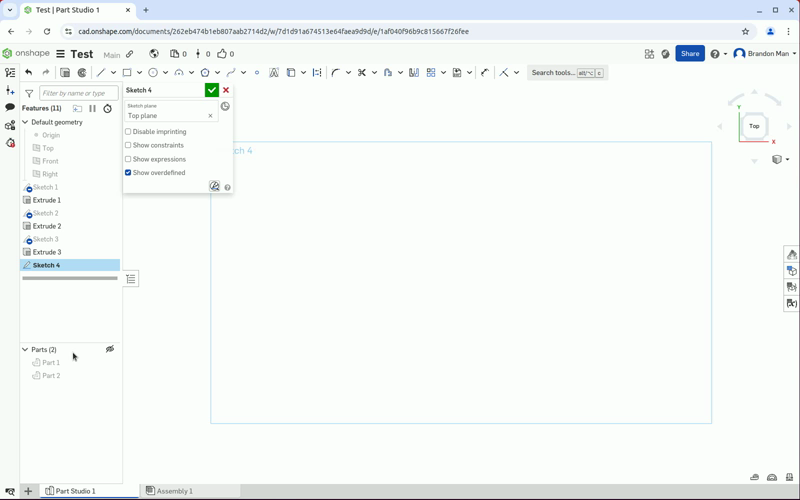
key(l)
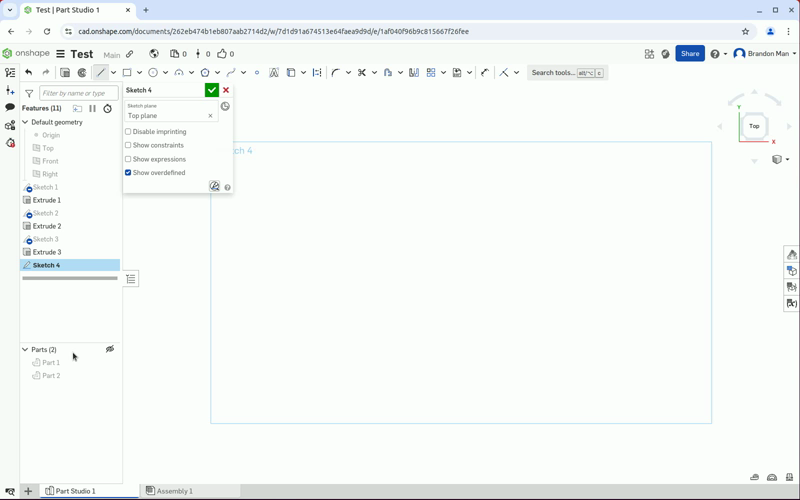
key_down(shift)
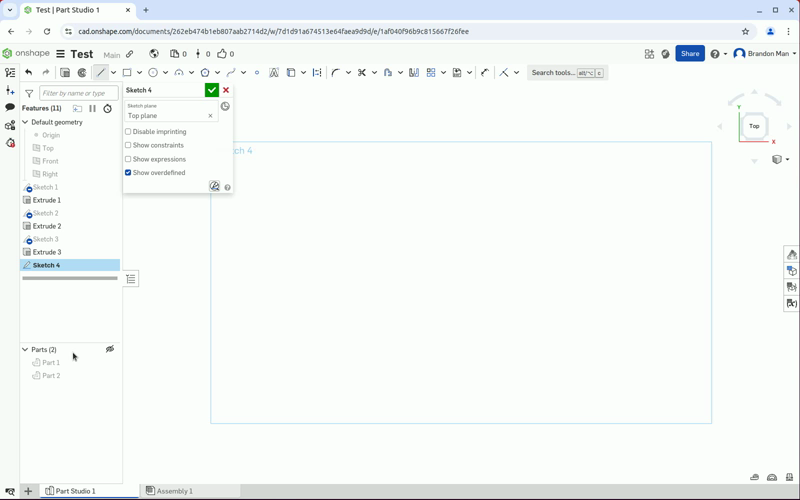
mouse_move(351, 319)
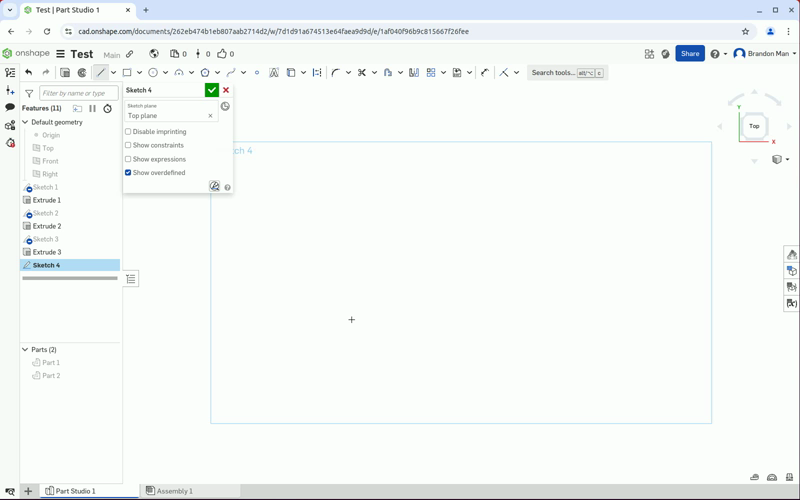
click(351, 319)
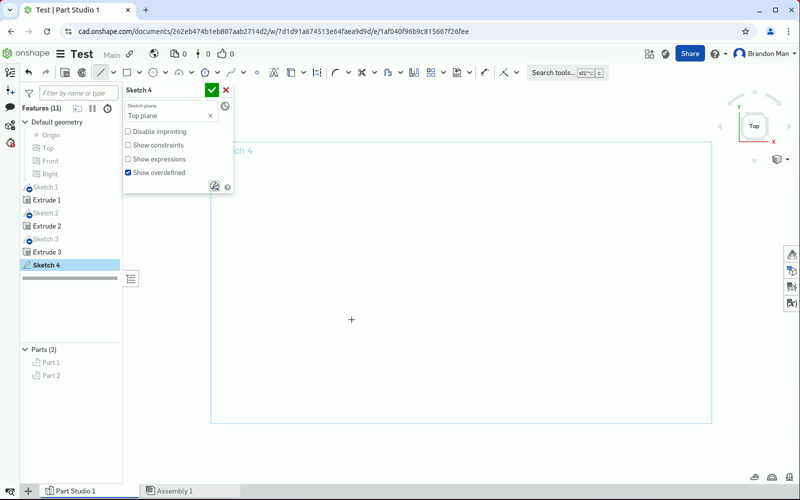
key_up(shift)
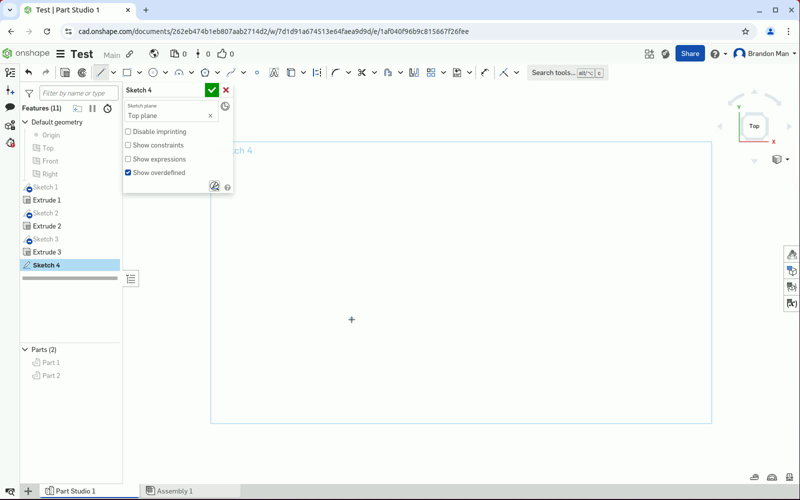
key_down(shift)
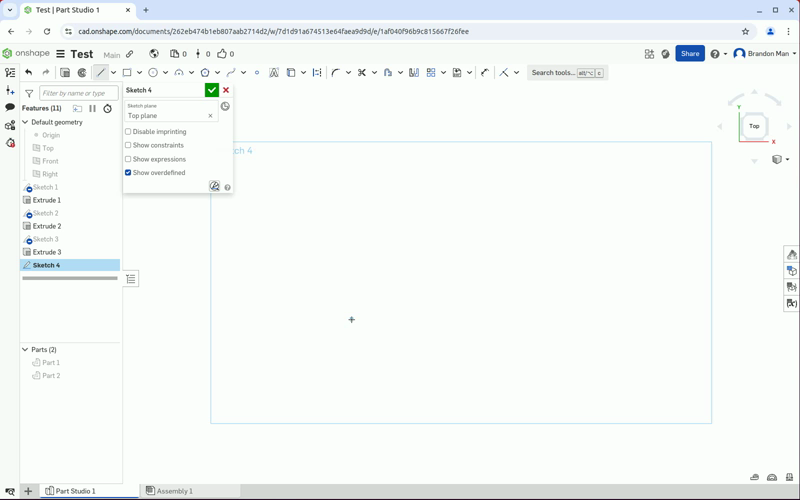
mouse_move(479, 319)
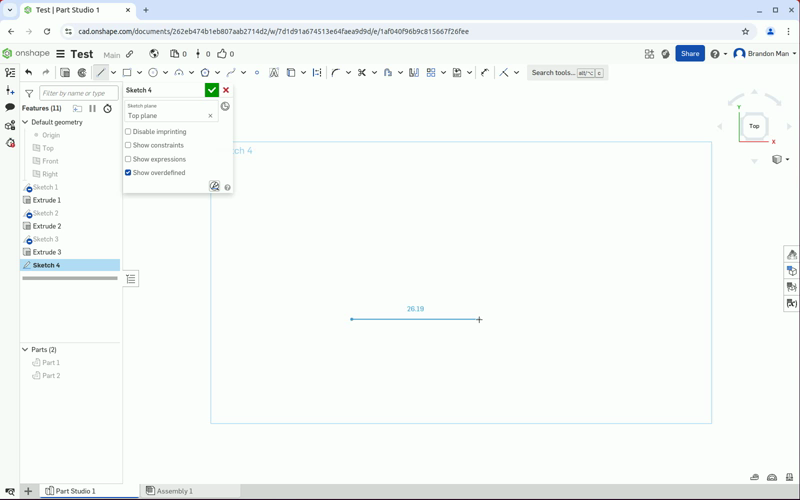
click(479, 319)
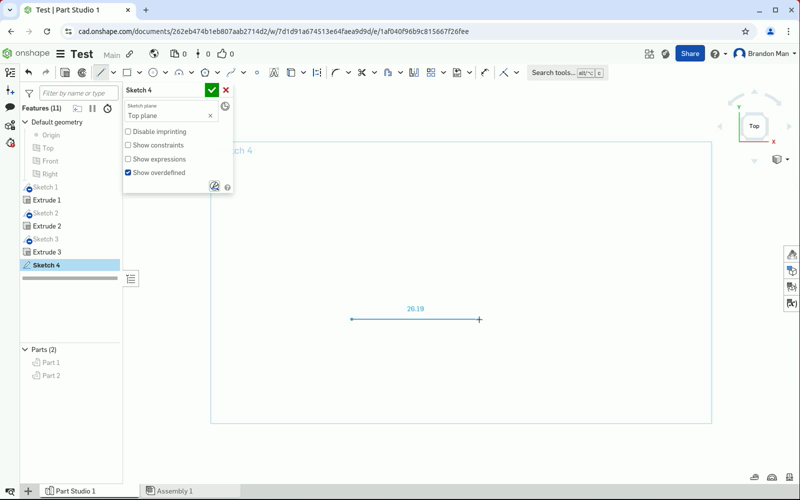
key_up(shift)
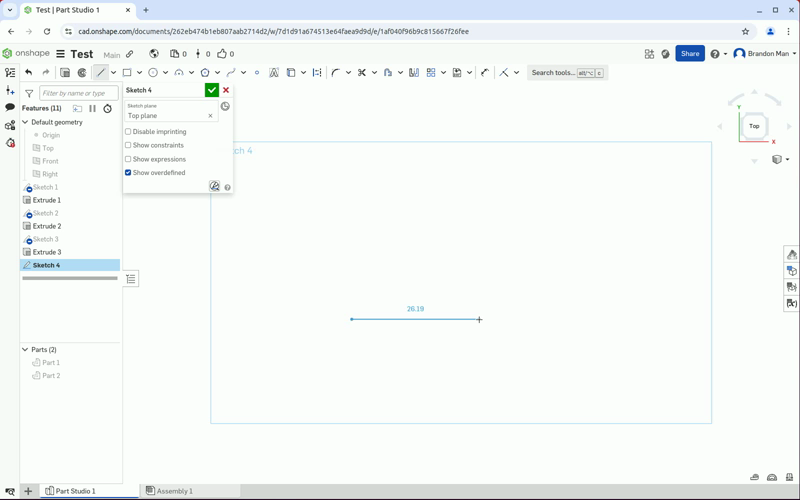
key_down(shift)
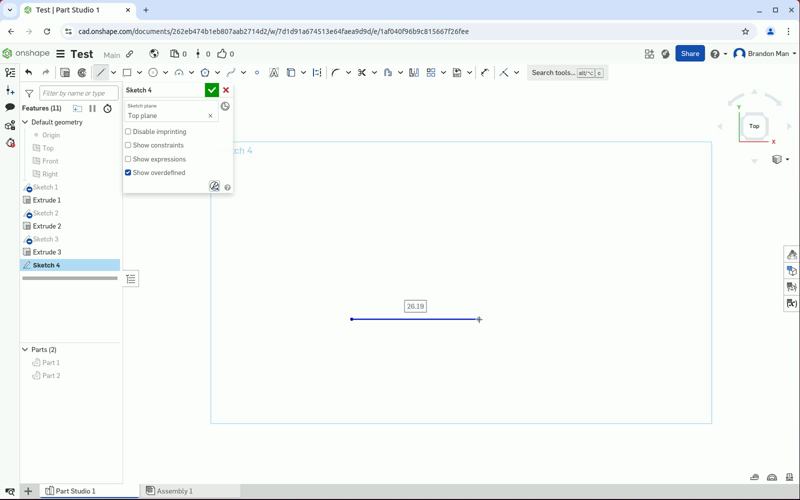
mouse_move(479, 245)
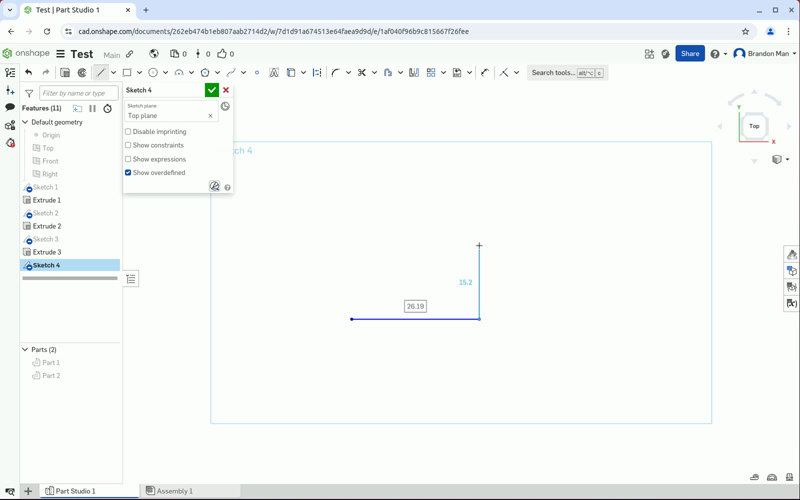
click(479, 245)
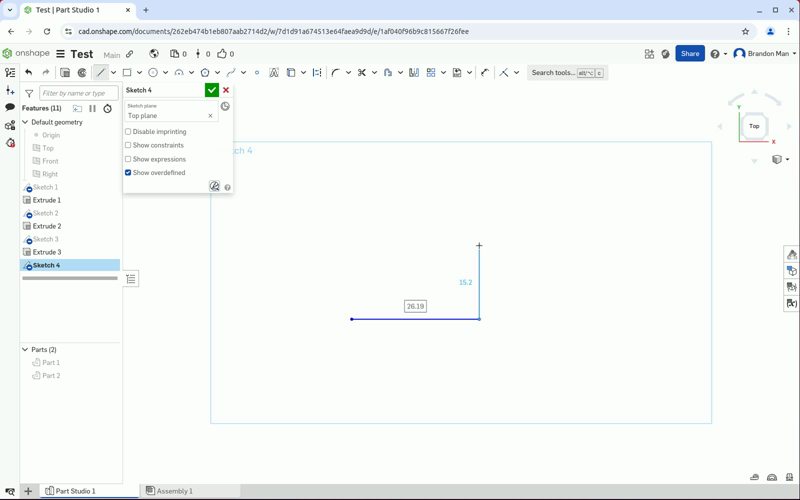
key_up(shift)
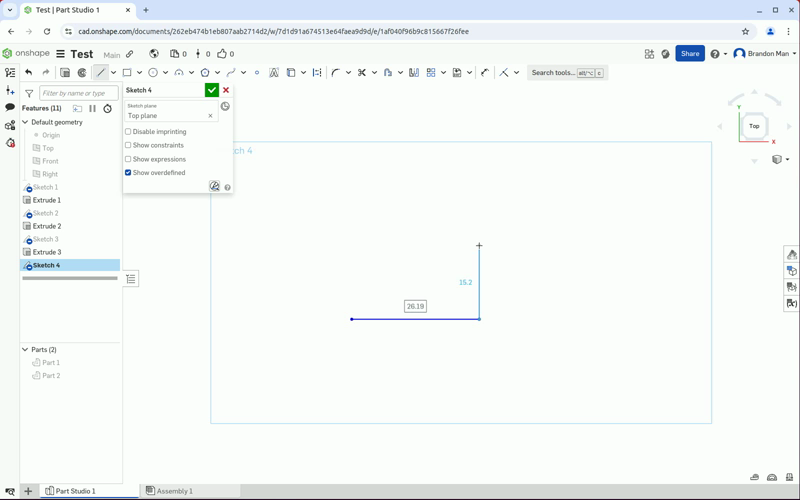
key_down(shift)
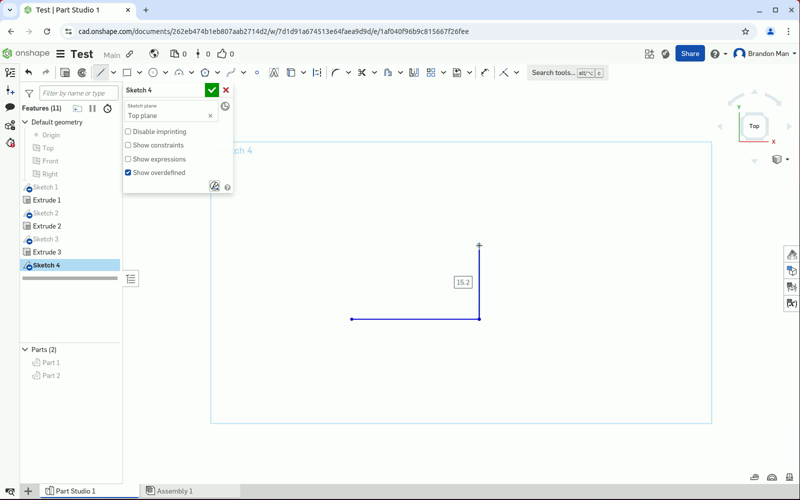
mouse_move(351, 245)
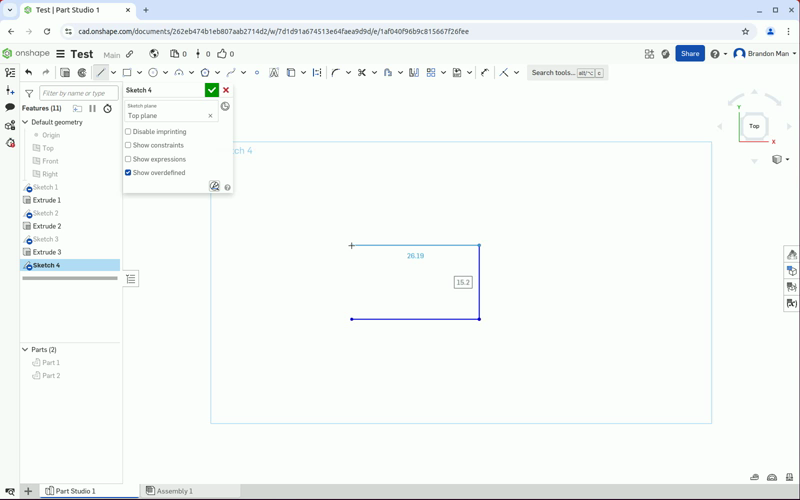
click(351, 245)
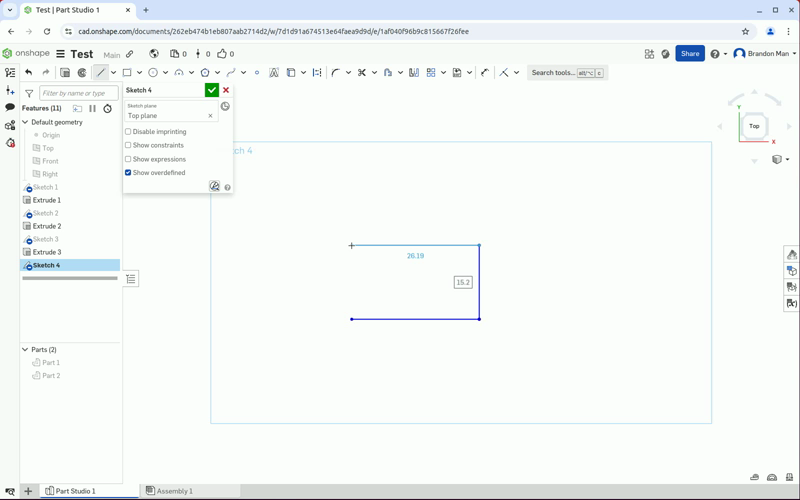
key_up(shift)
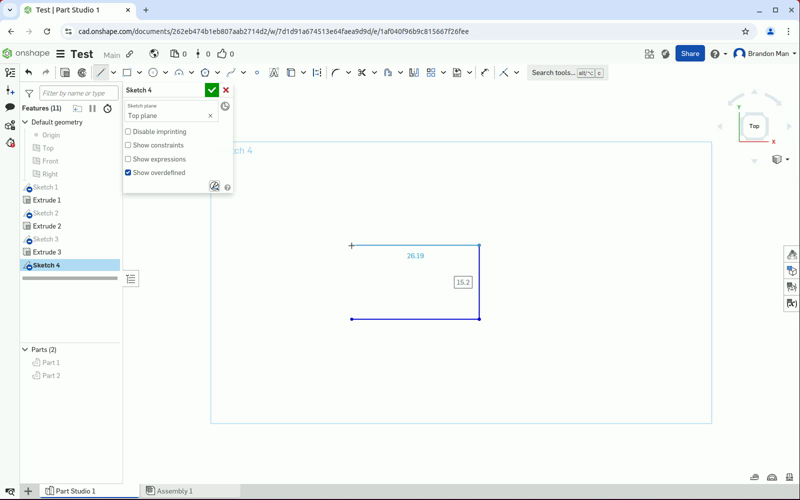
key_down(shift)
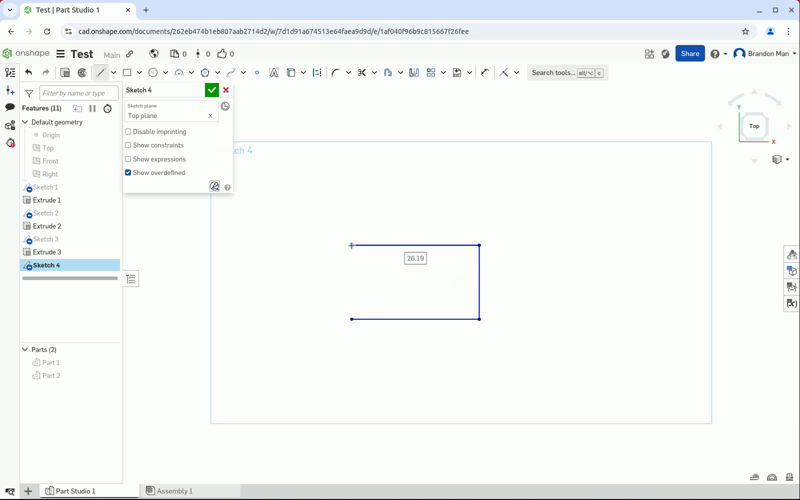
mouse_move(351, 319)
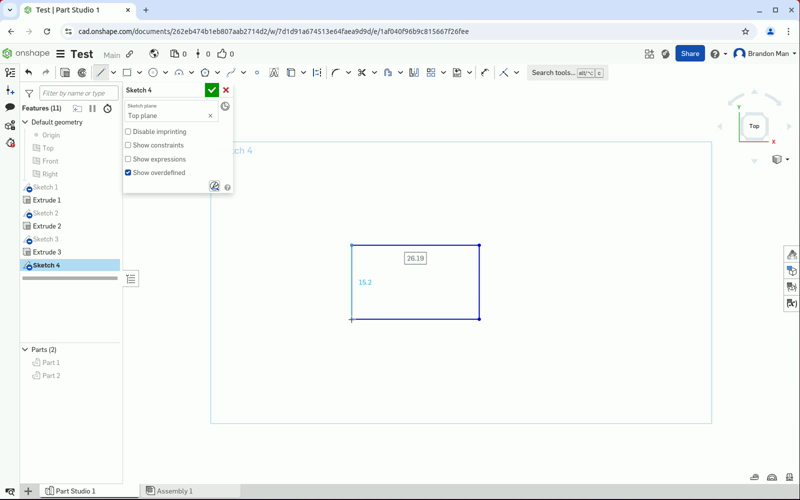
key_up(shift)
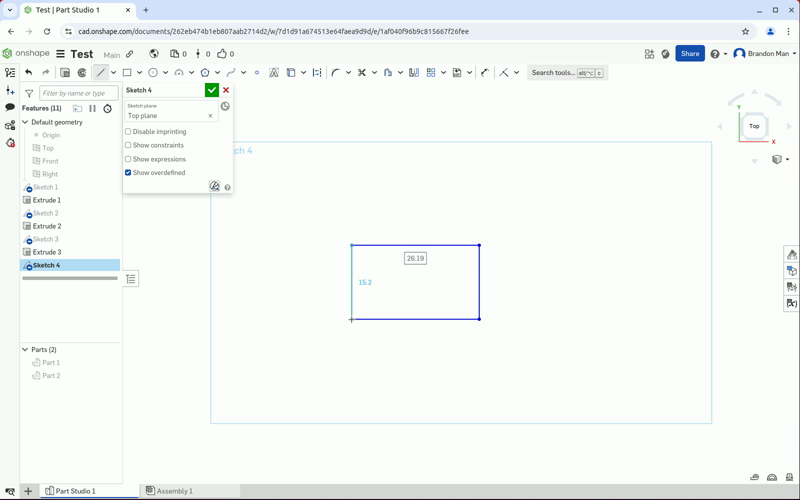
click(351, 319)
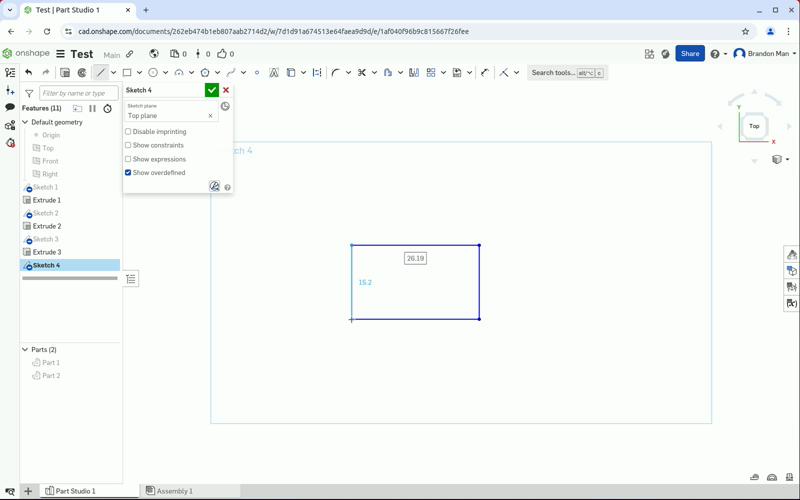
key(esc)
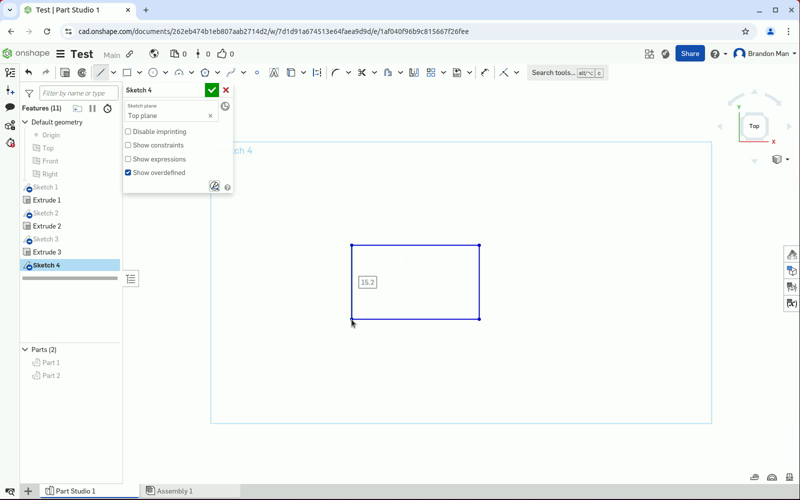
mouse_move(440, 289)
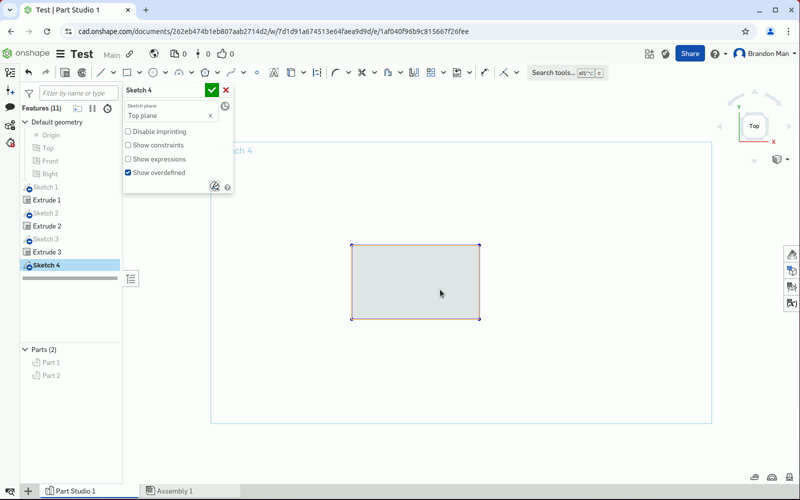
click(440, 289)
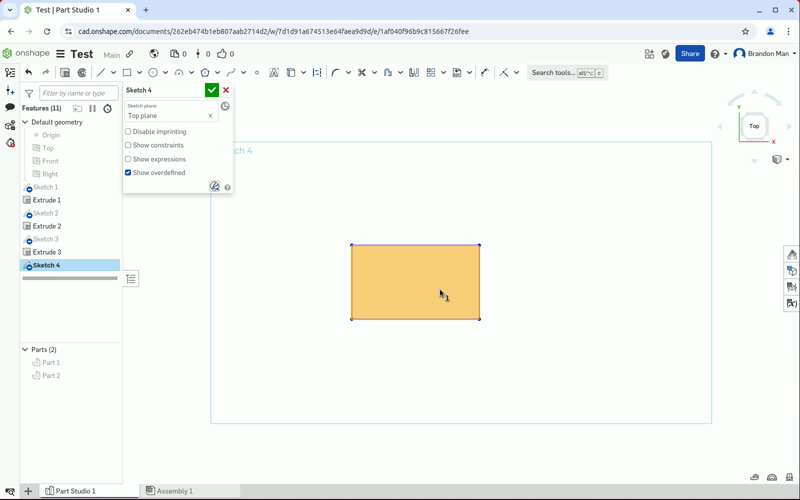
mouse_move(73, 352)
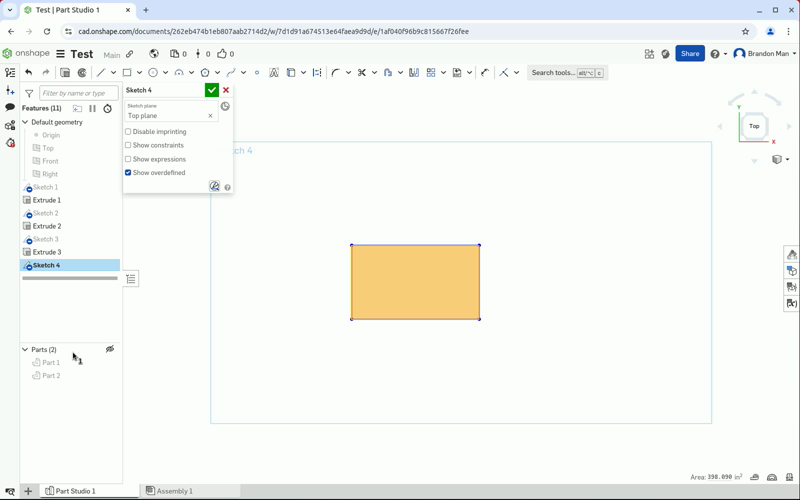
key(shift+y)
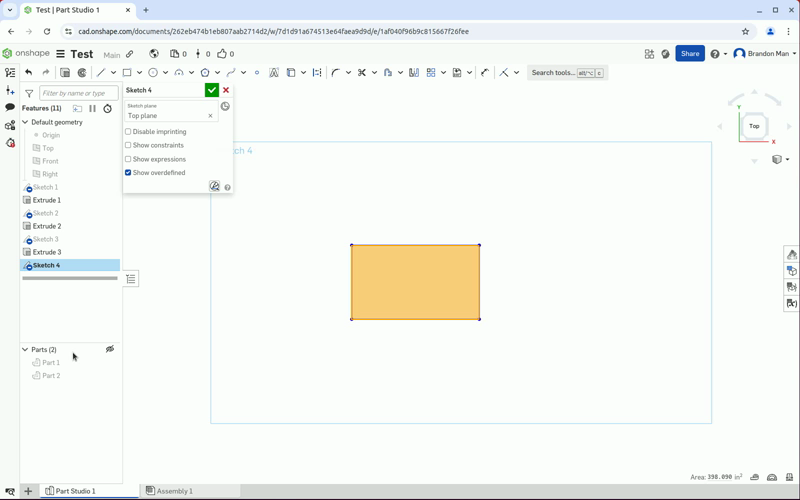
key(shift+e)
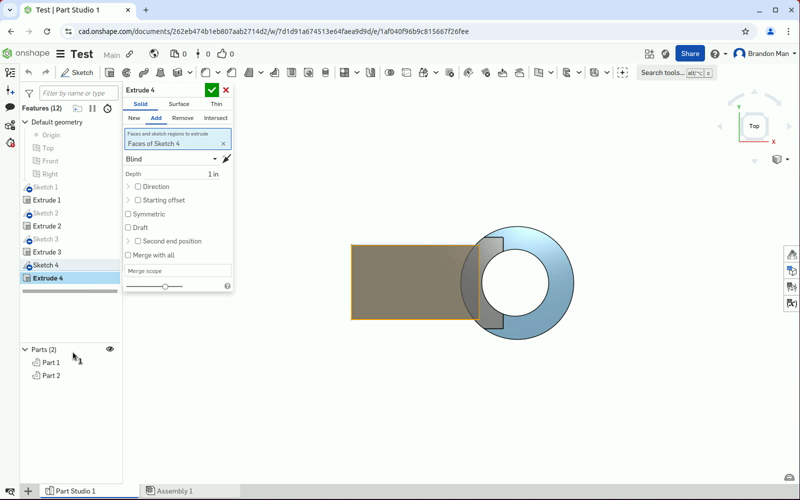
mouse_move(143, 106)
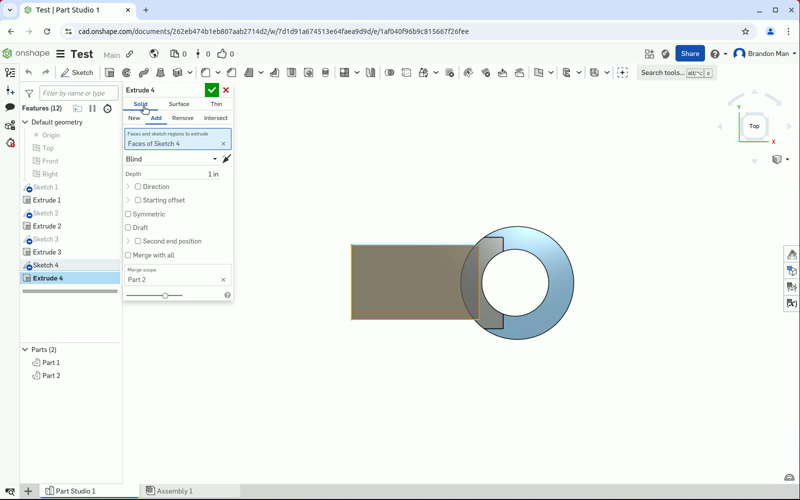
click(143, 106)
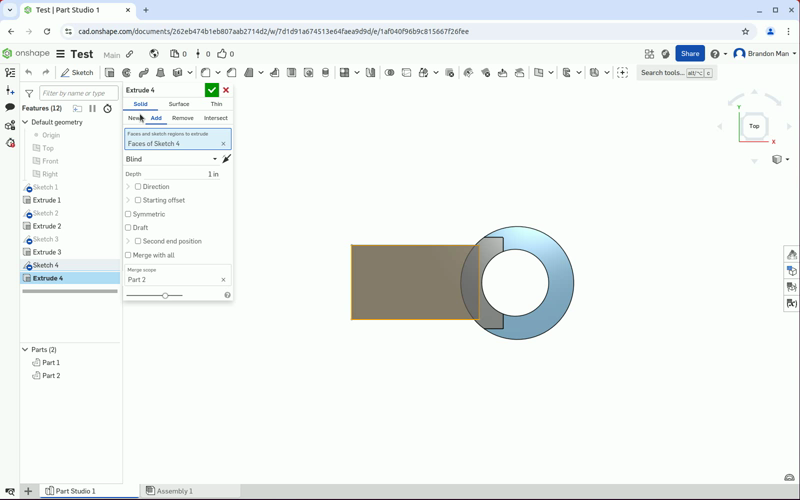
mouse_move(137, 120)
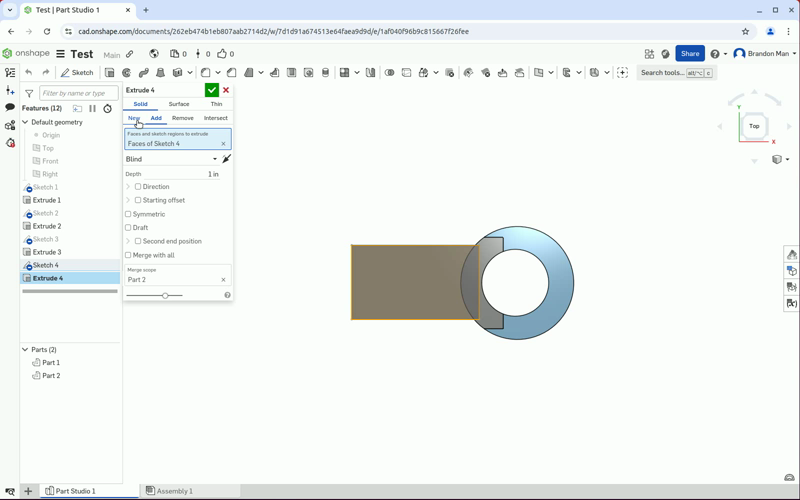
click(137, 120)
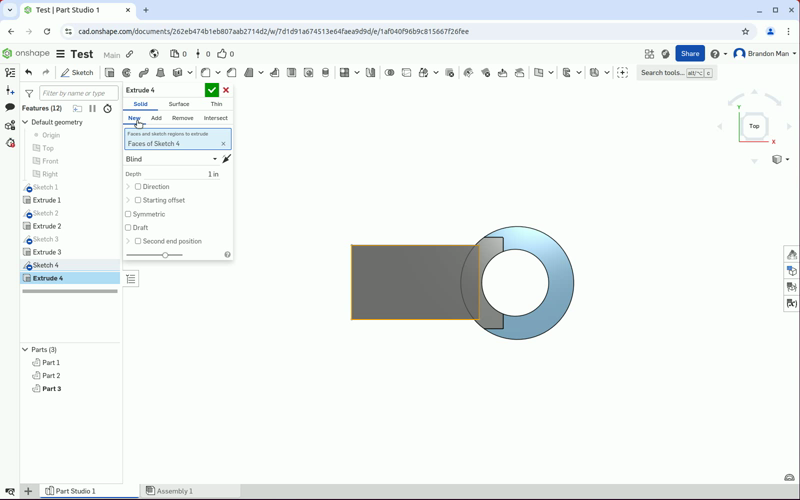
key(tab, 4)
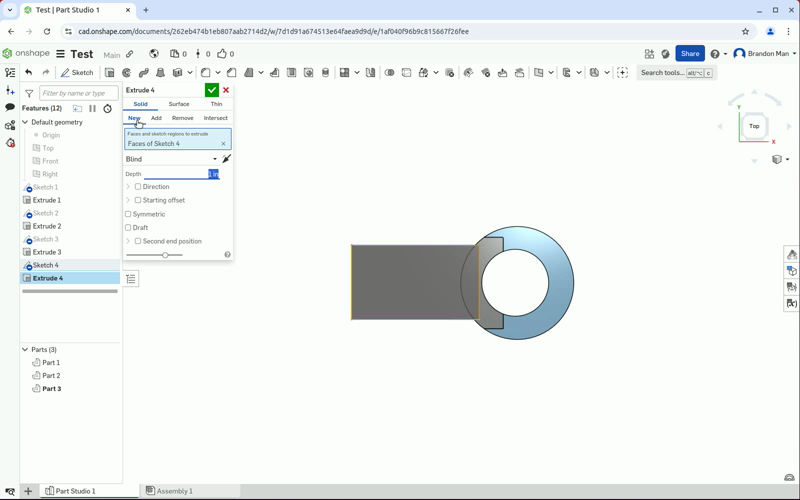
text(3.851)
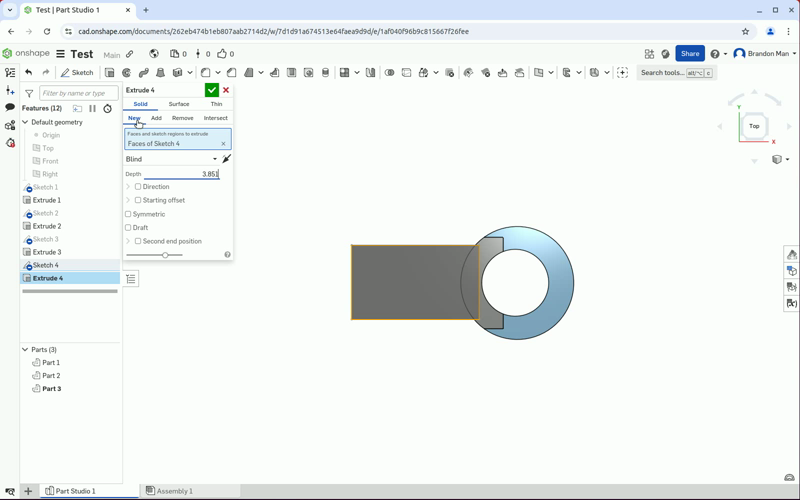
key(enter)
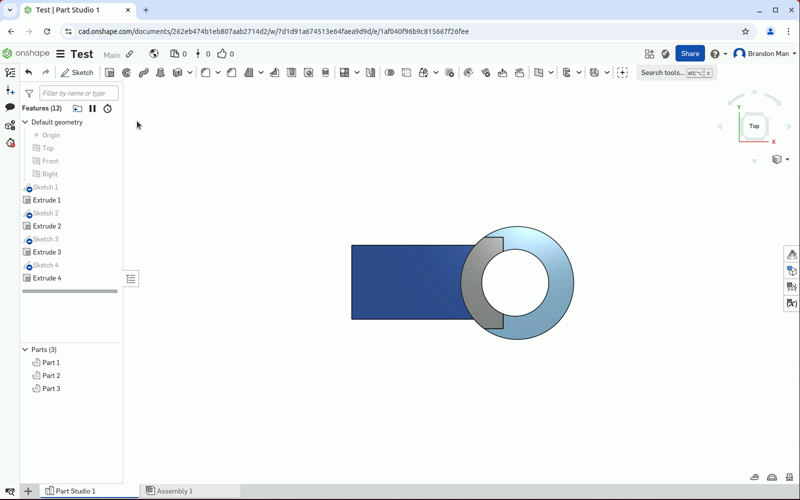
key(shift+h)
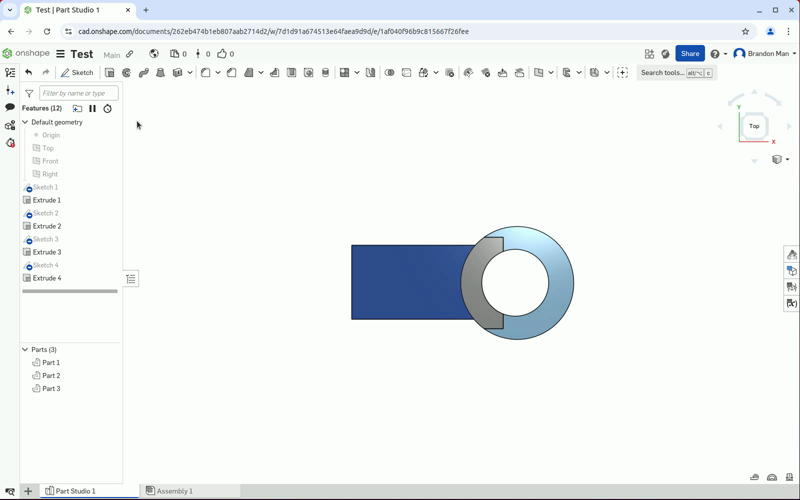
key(shift+h)
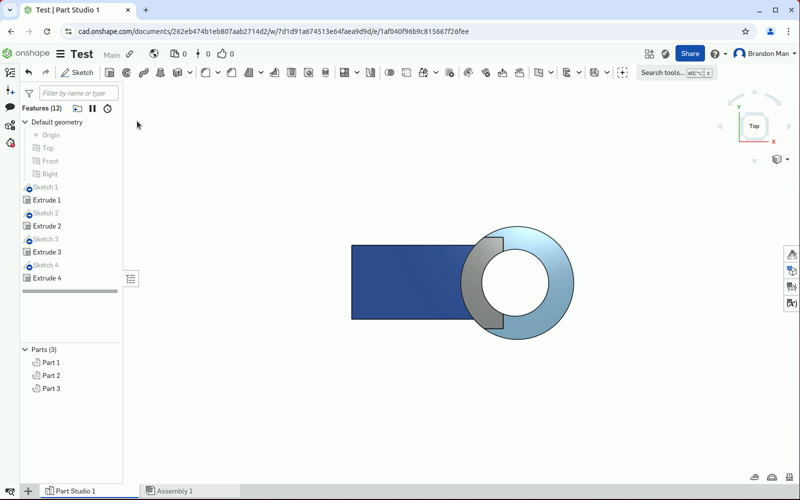
mouse_move(73, 189)
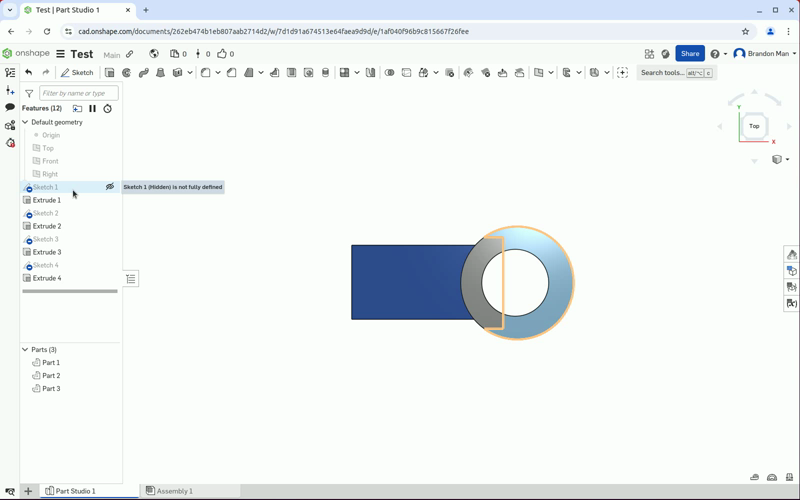
click(73, 189)
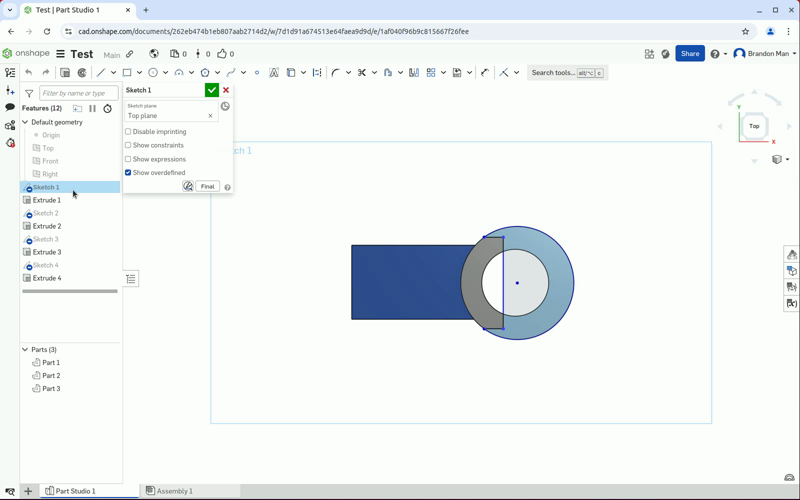
mouse_move(229, 92)
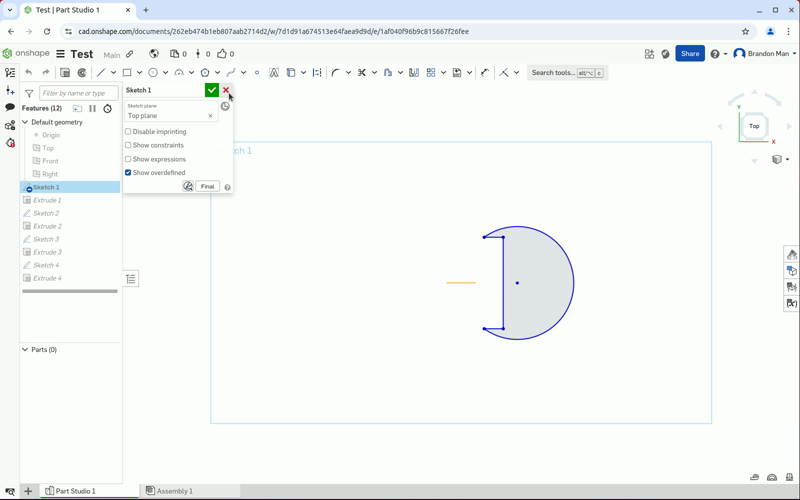
click(229, 92)
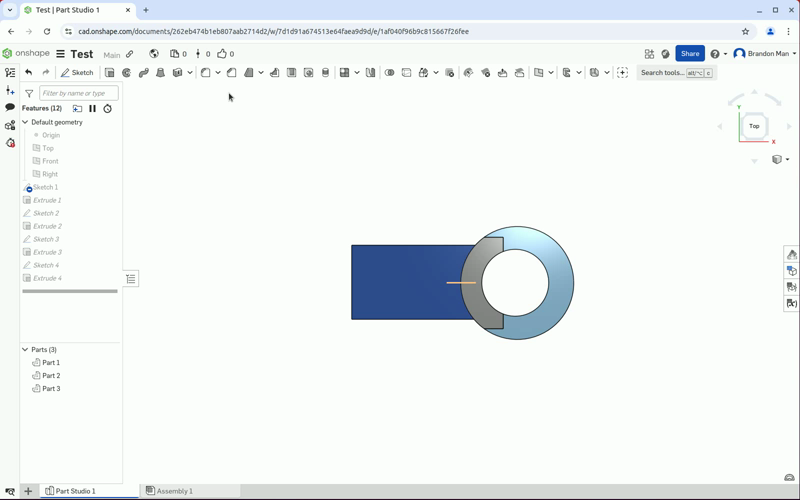
mouse_move(73, 352)
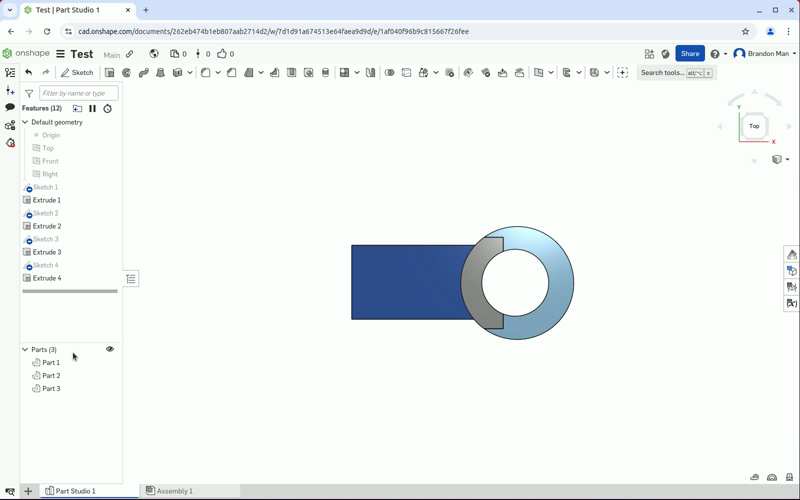
key(y)
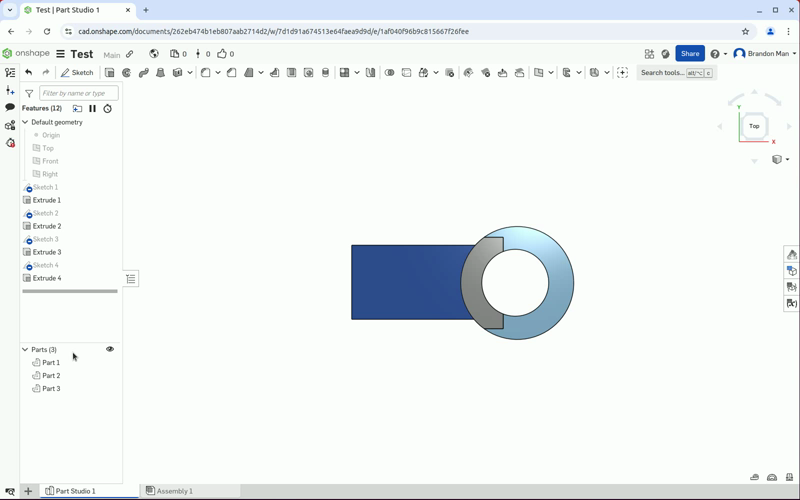
key(shift+p)
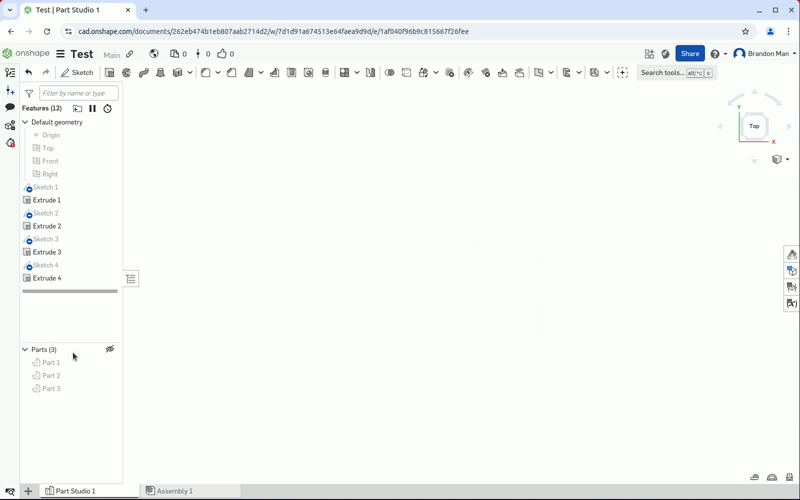
key(space)
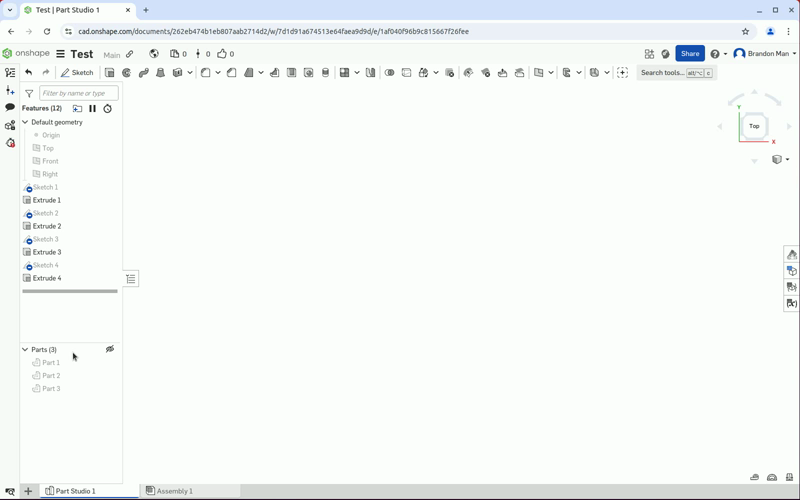
key_down(shift)
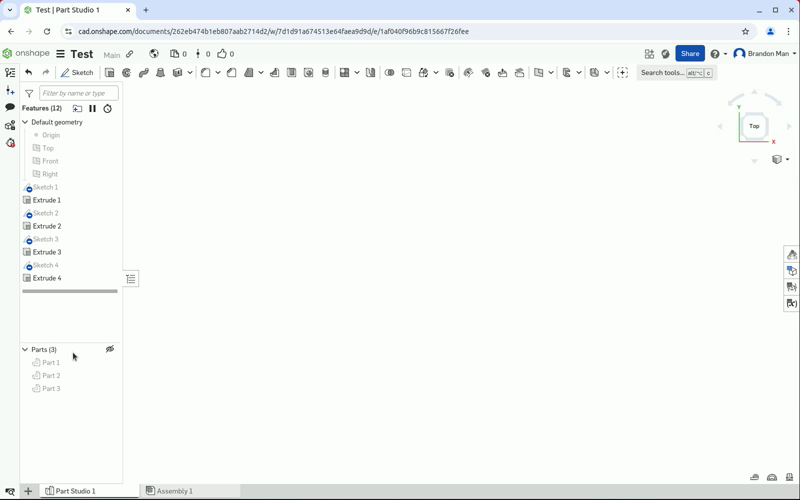
key(up)
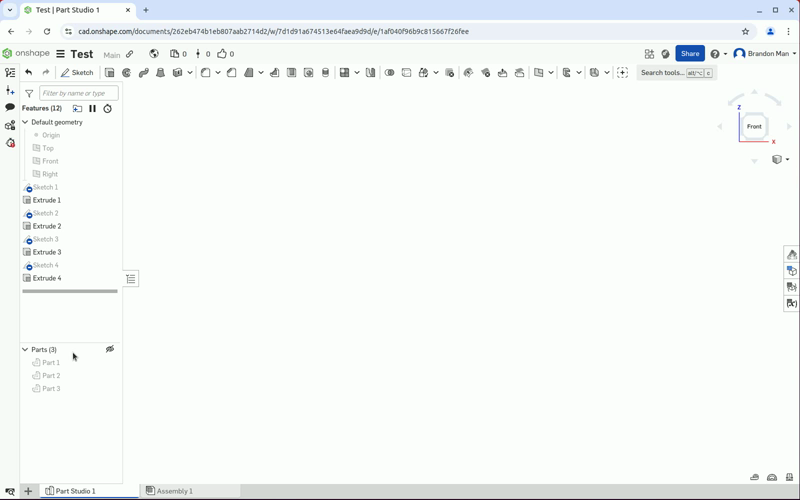
key_up(shift)
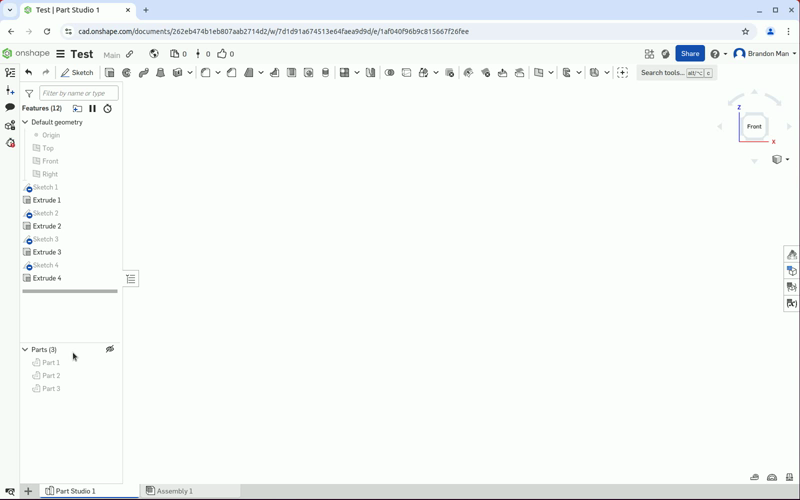
mouse_move(73, 352)
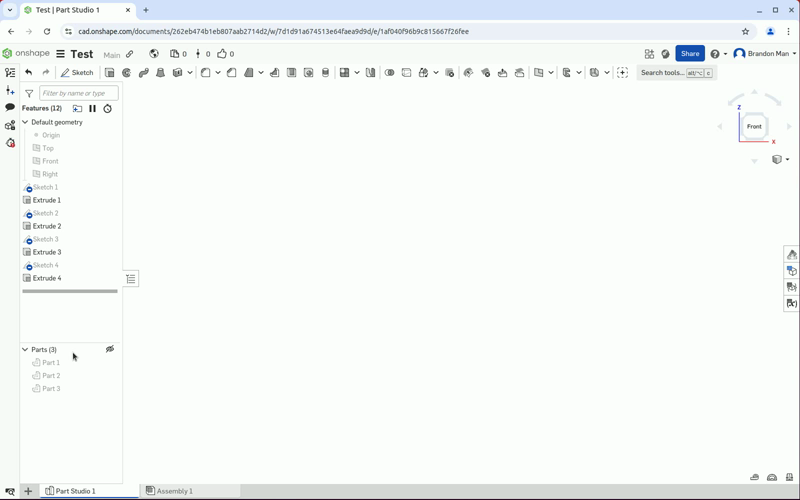
key(shift+y)
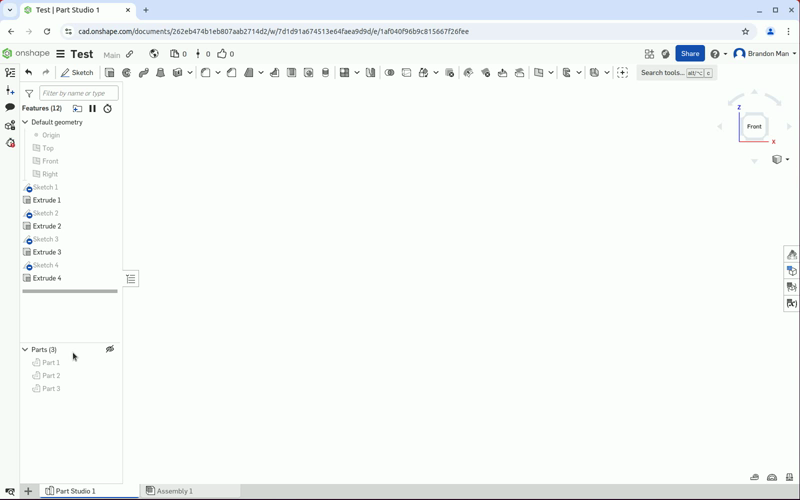
key(shift+s)
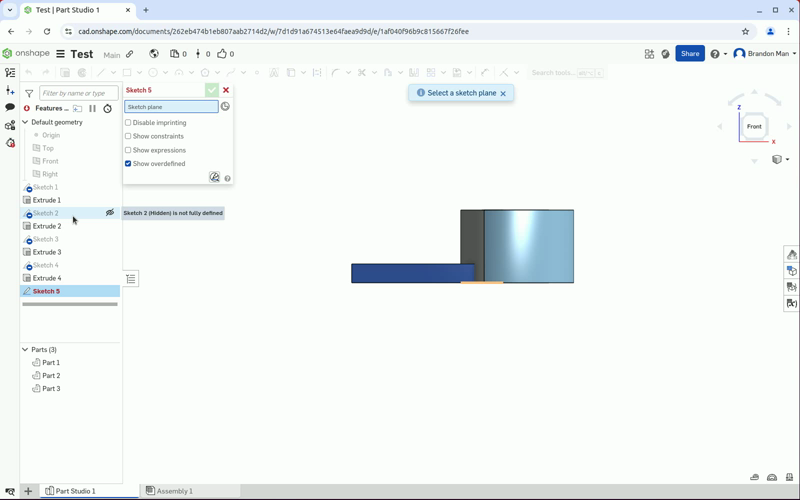
scroll(3)
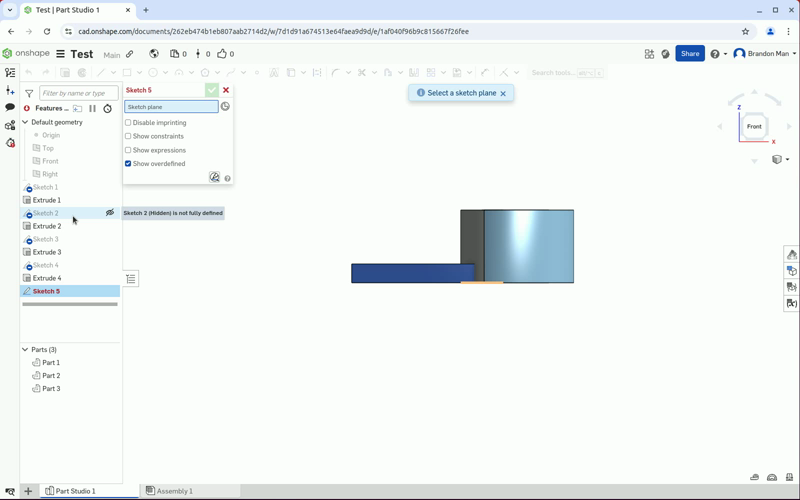
mouse_move(73, 163)
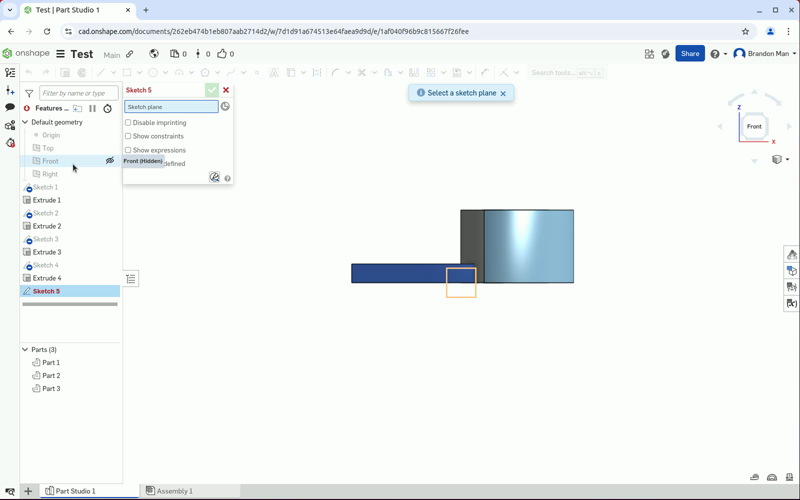
click(73, 163)
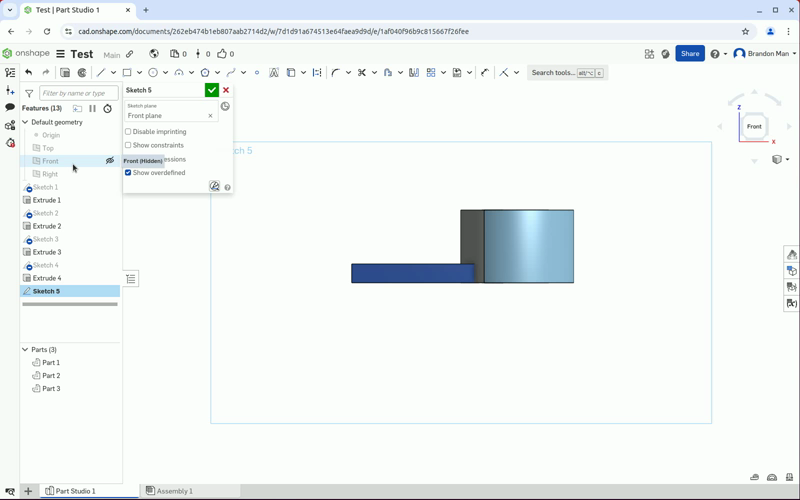
mouse_move(73, 352)
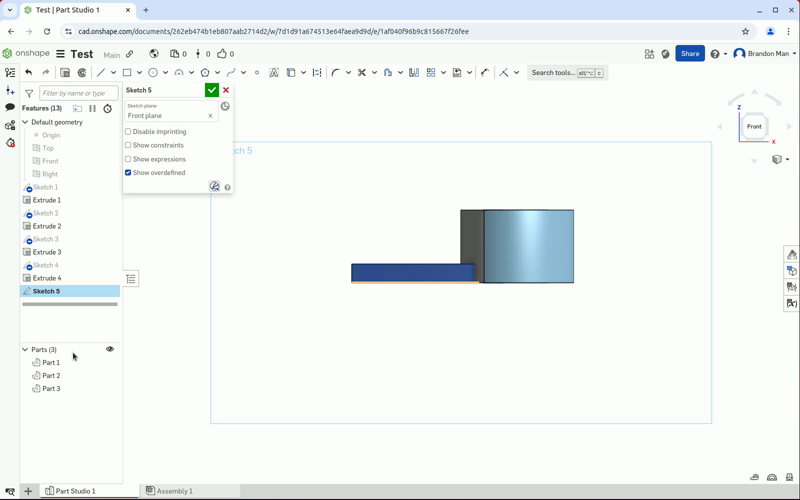
key(y)
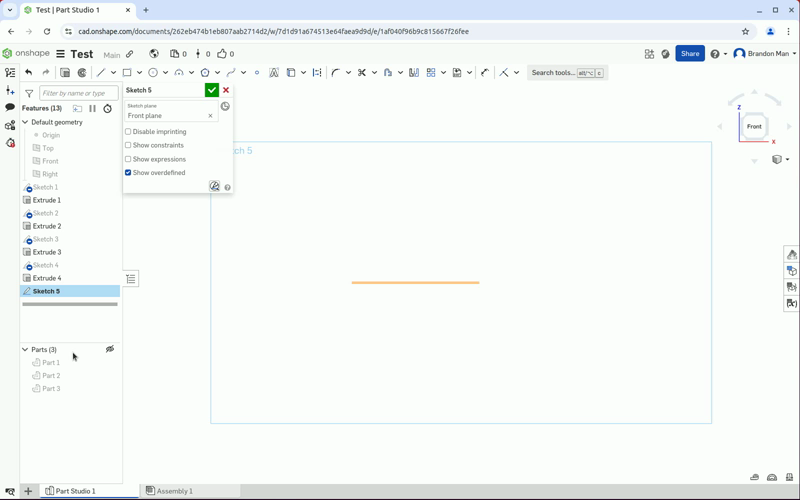
key(l)
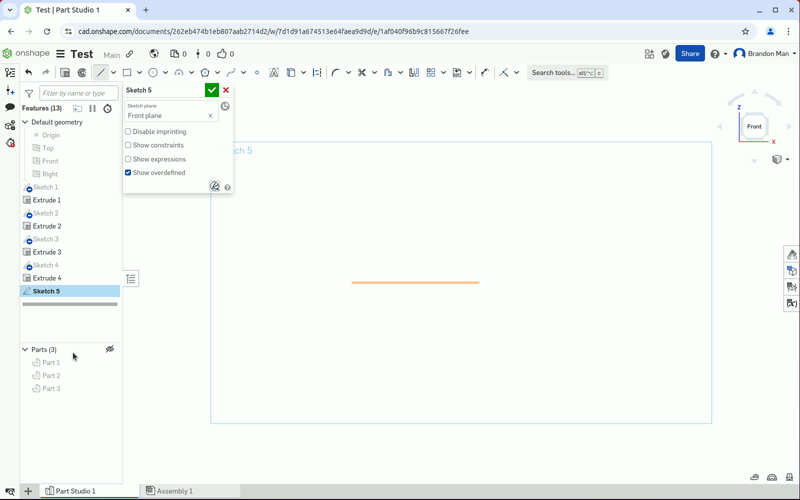
key_down(shift)
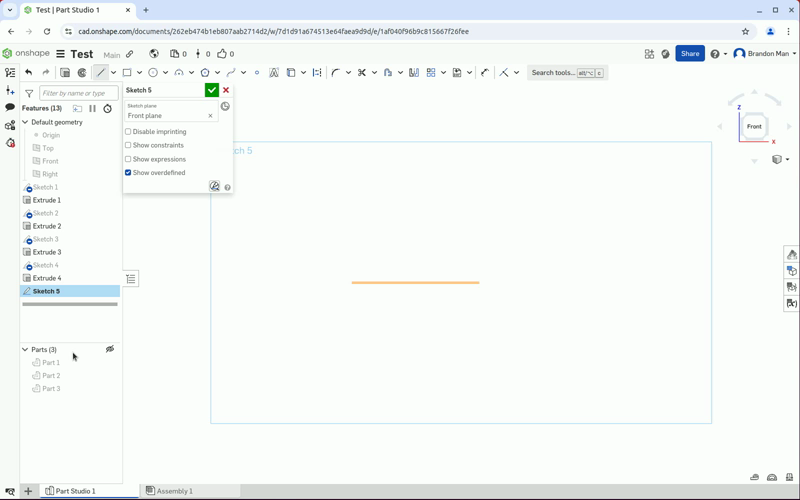
mouse_move(364, 282)
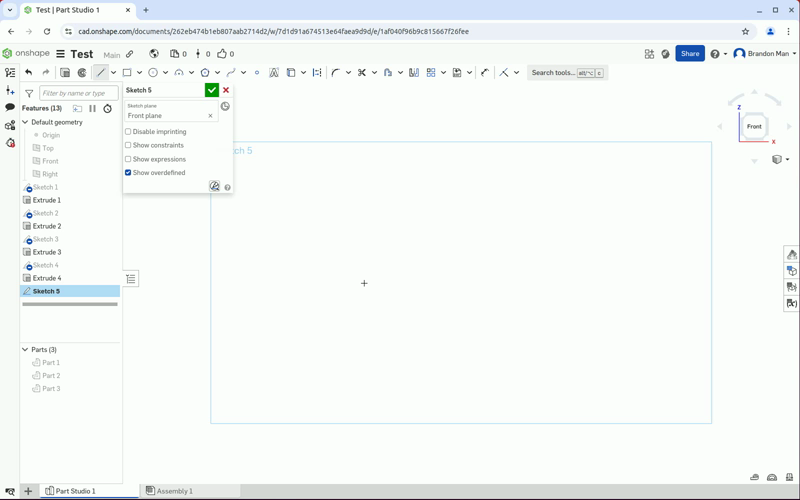
click(364, 282)
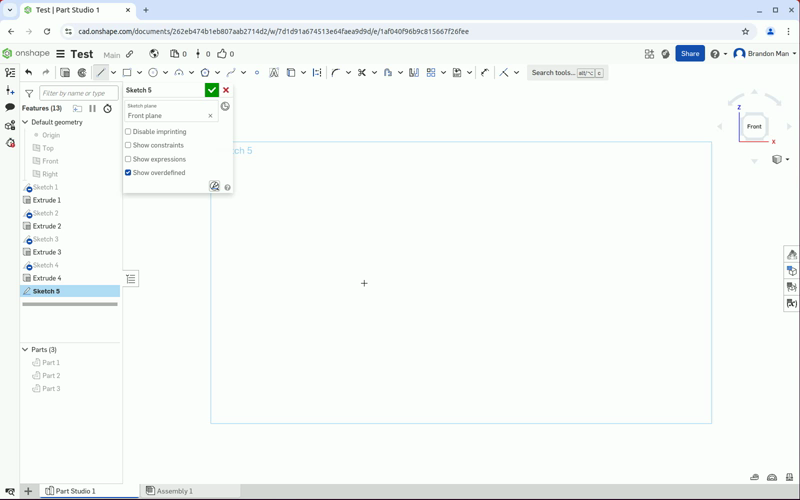
key_up(shift)
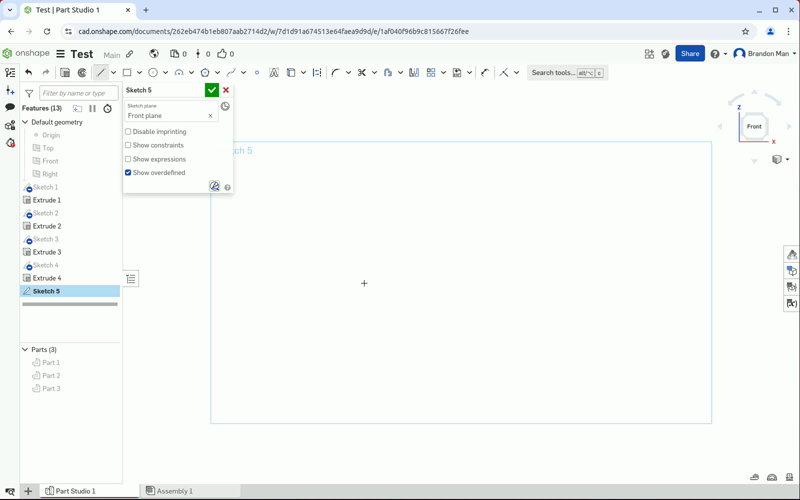
key_down(shift)
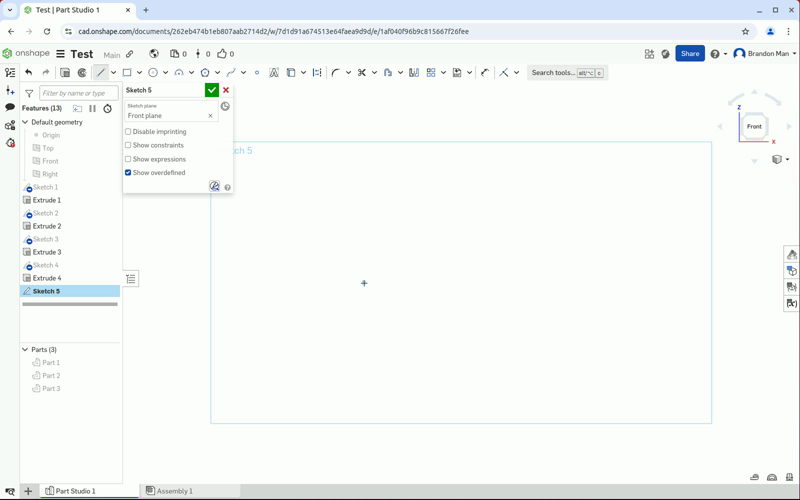
mouse_move(460, 282)
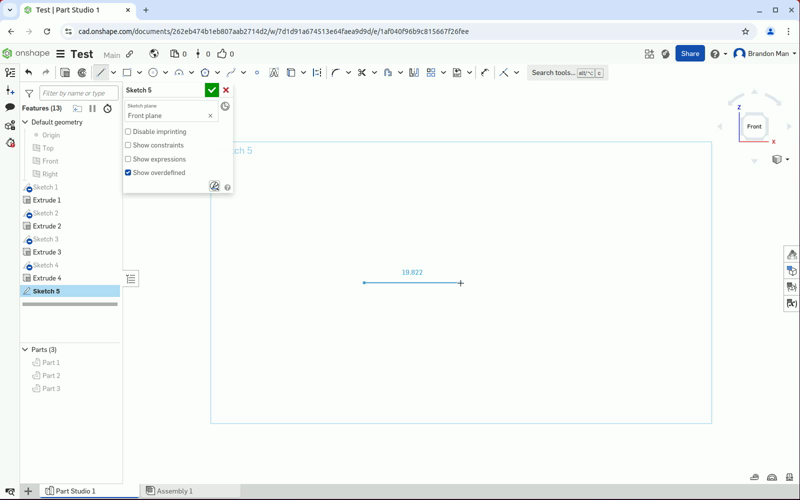
click(460, 282)
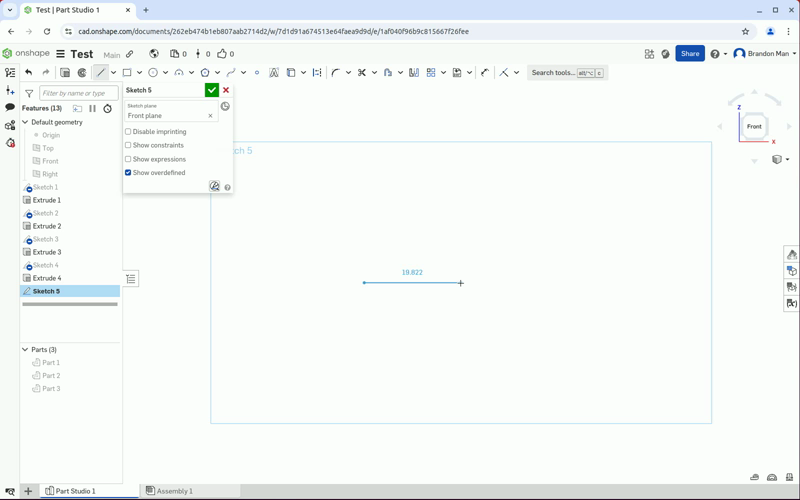
key_up(shift)
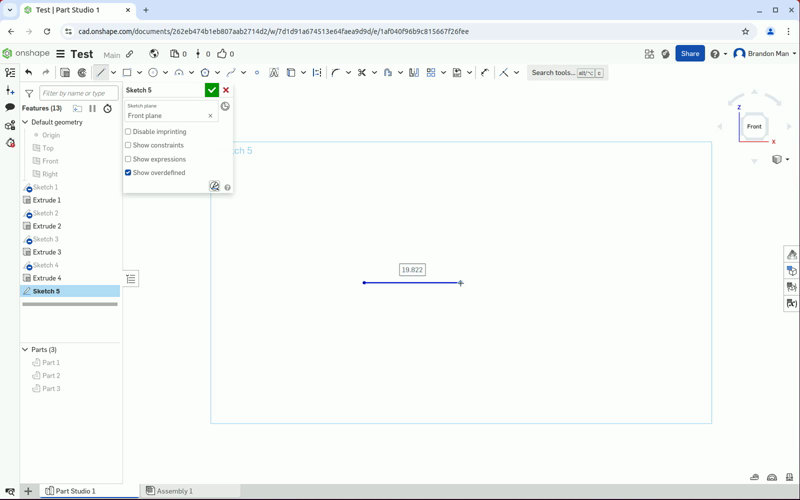
key_down(shift)
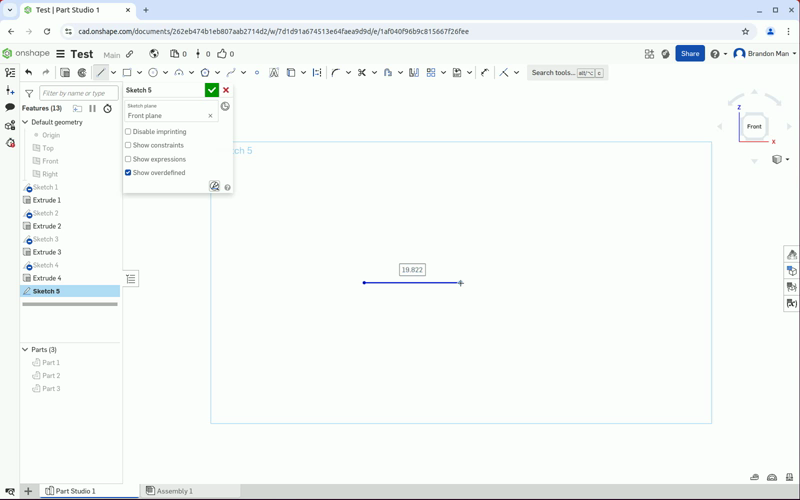
mouse_move(490, 282)
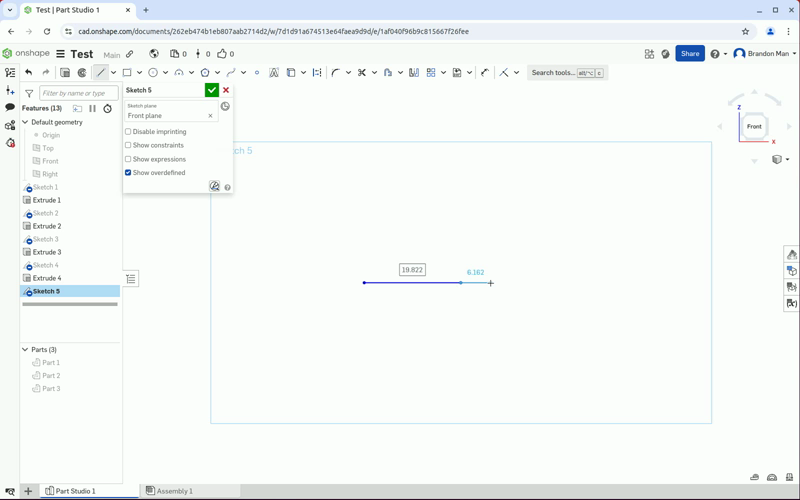
mouse_move(460, 234)
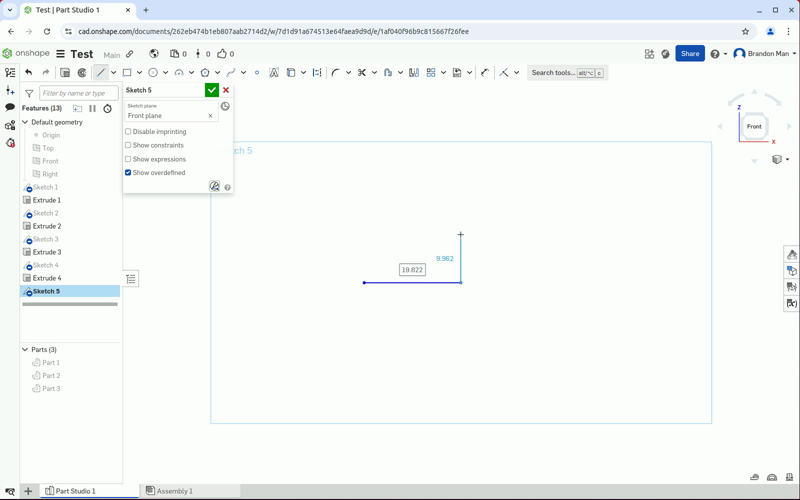
click(460, 234)
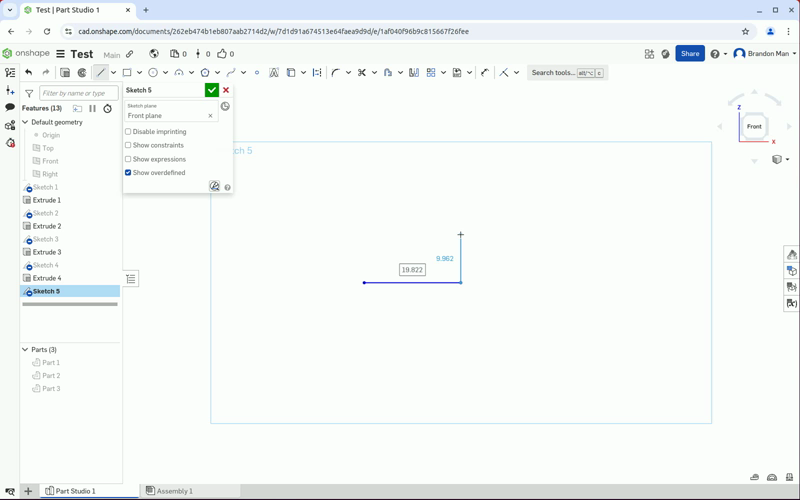
key_up(shift)
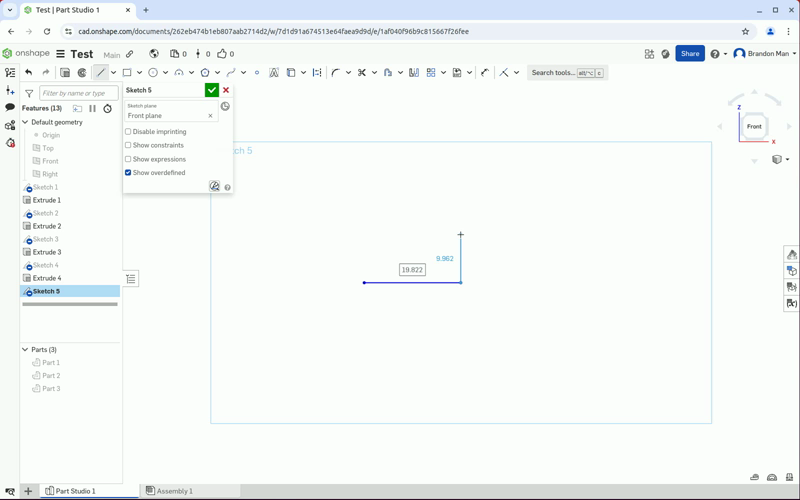
key_down(shift)
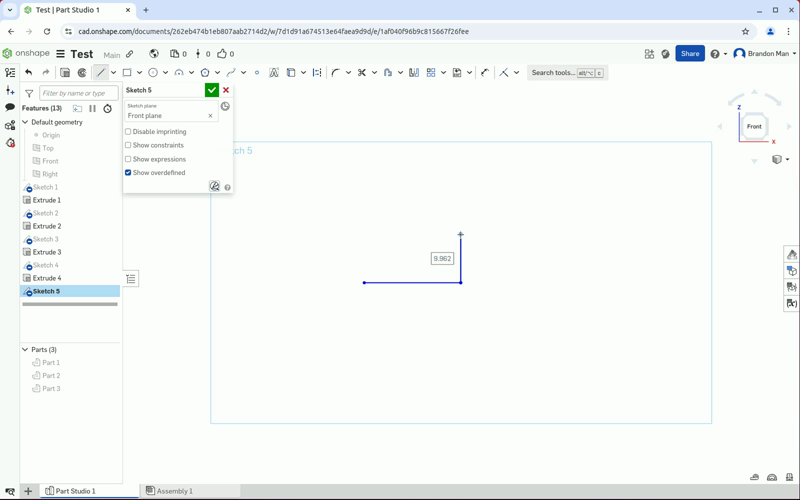
mouse_move(364, 282)
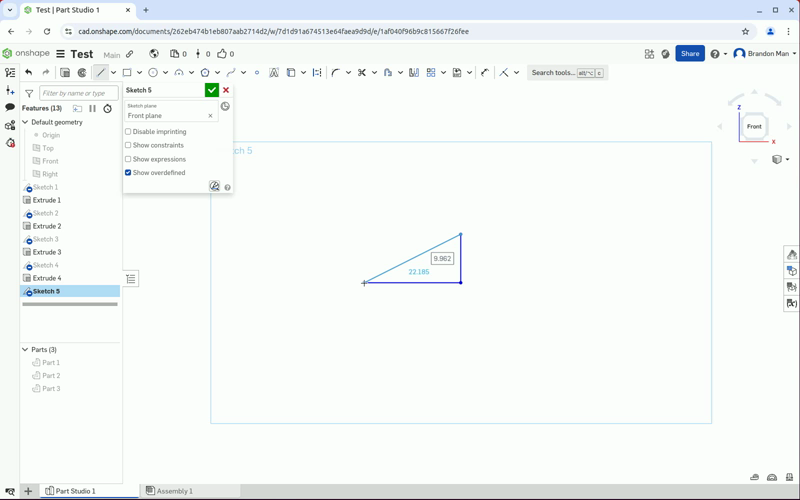
key_up(shift)
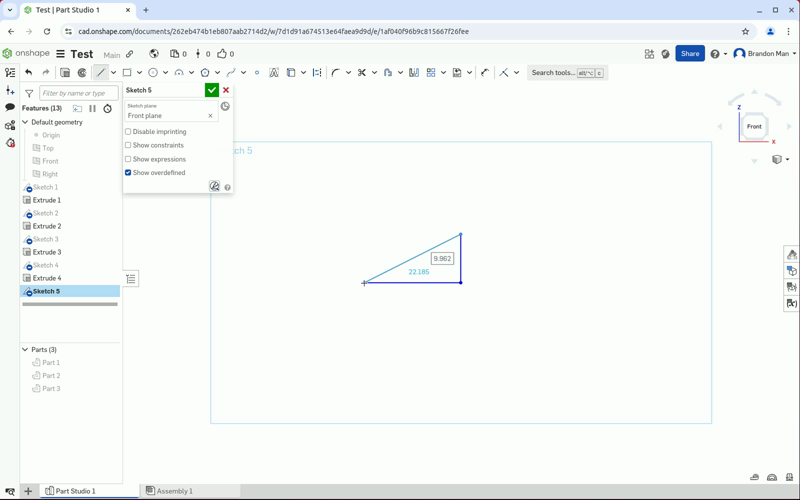
click(364, 282)
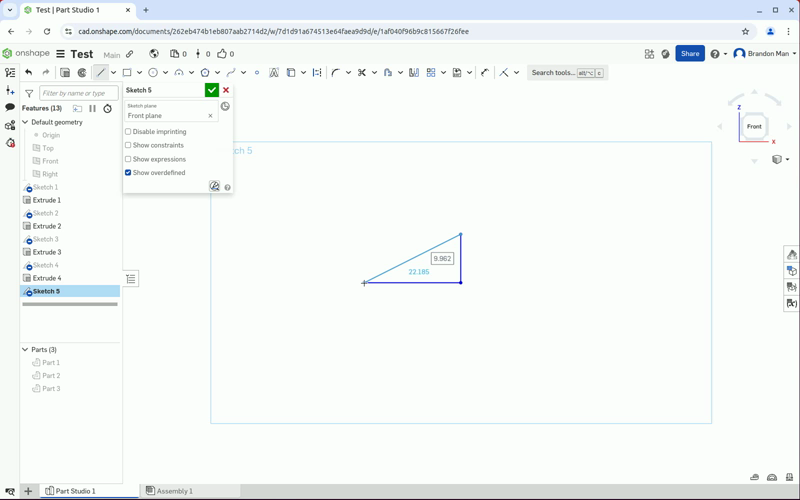
key(esc)
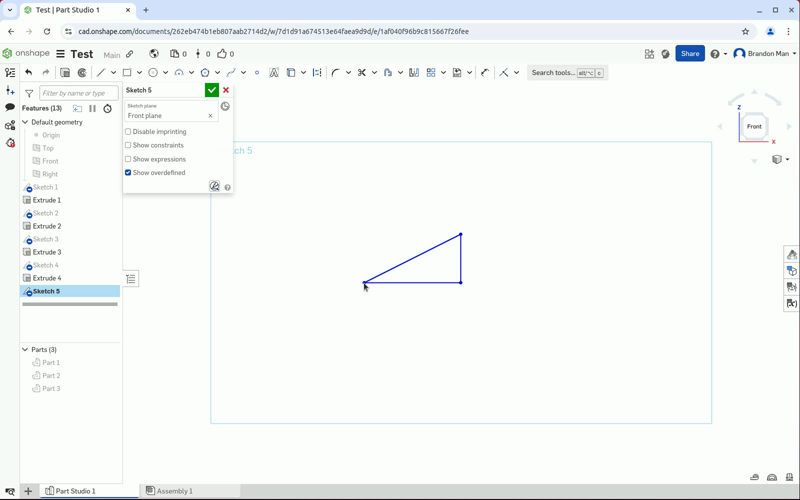
mouse_move(418, 271)
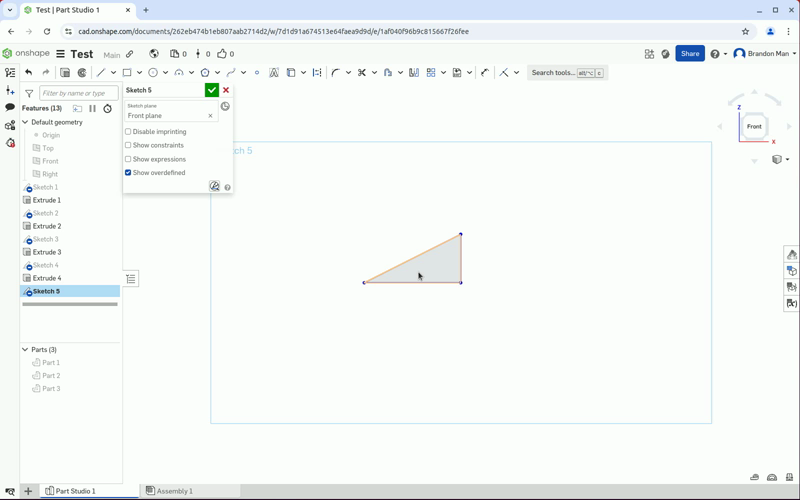
click(418, 271)
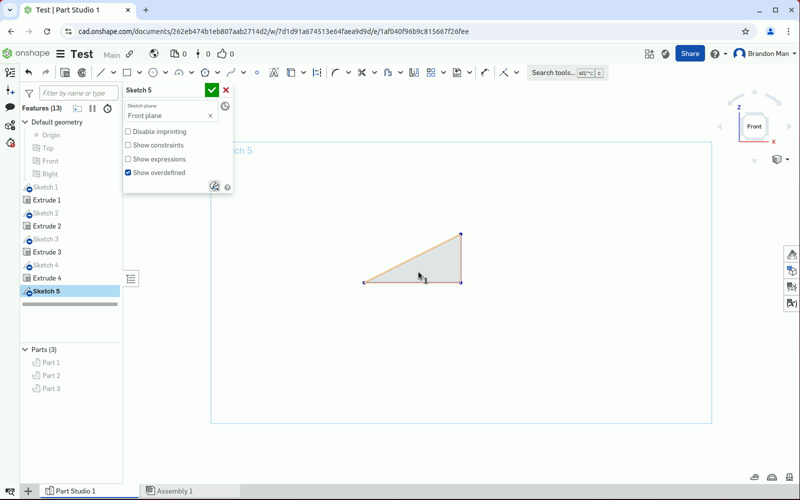
mouse_move(73, 352)
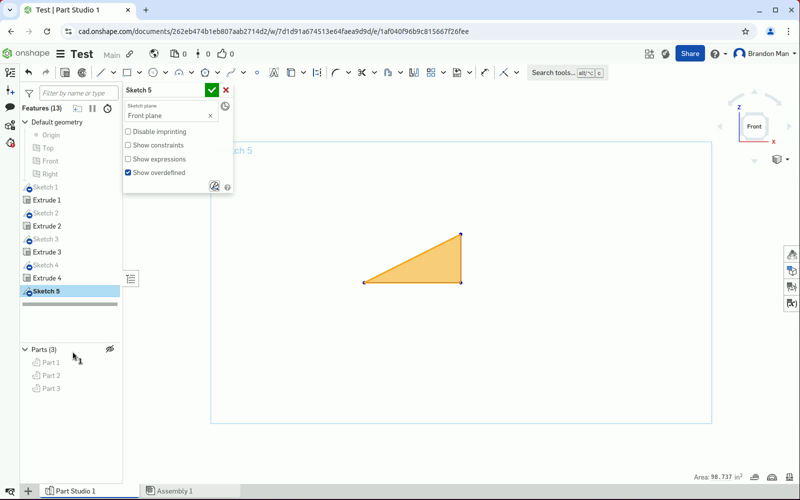
key(shift+y)
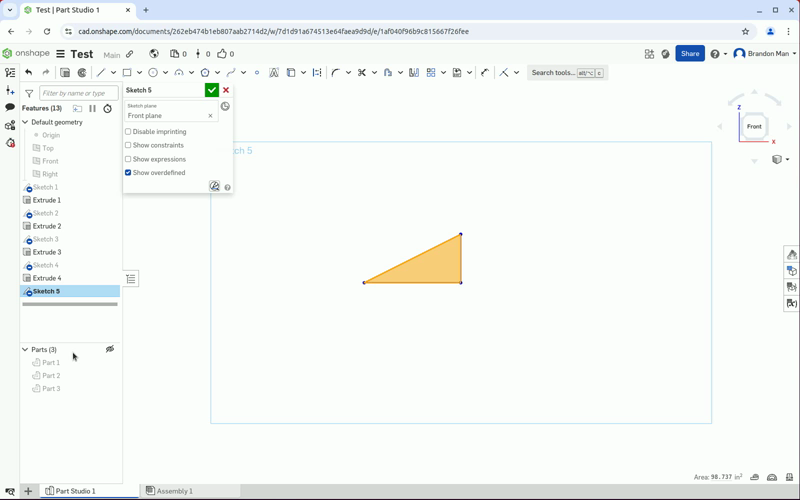
key(shift+e)
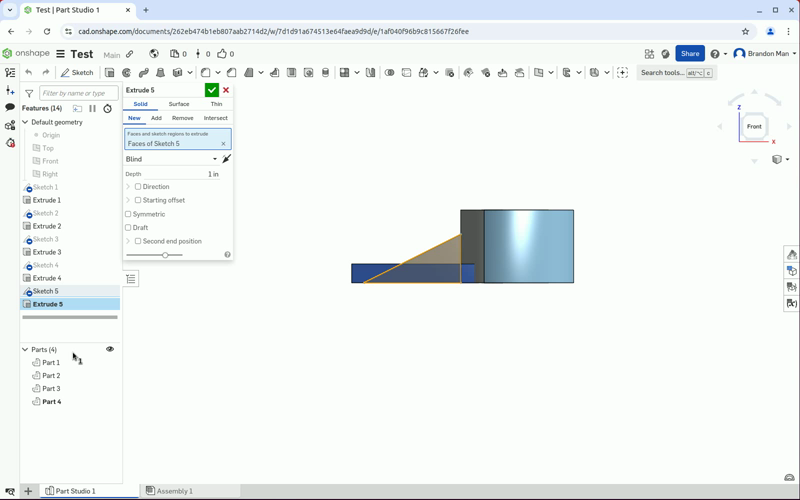
mouse_move(143, 106)
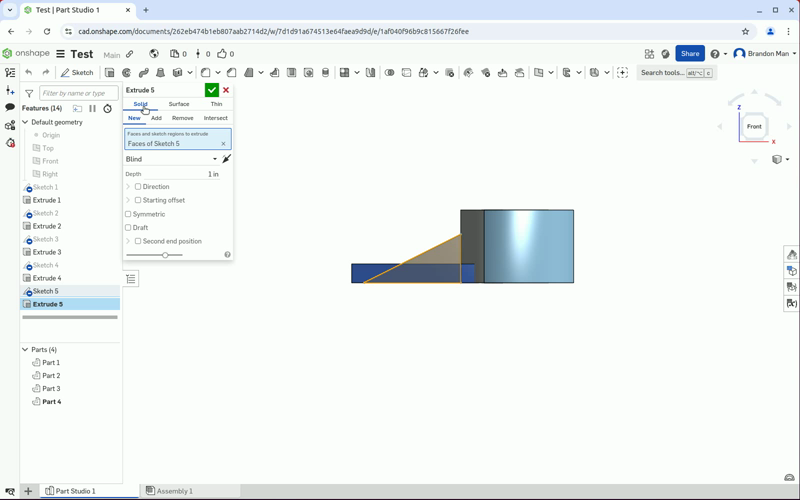
click(143, 106)
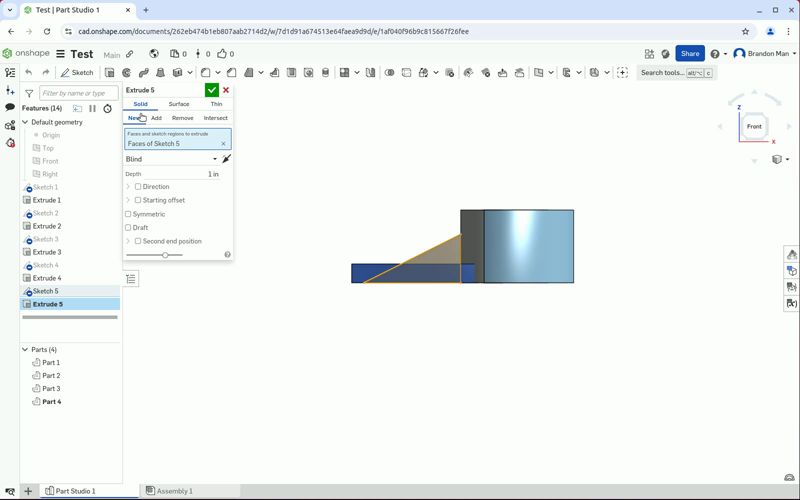
mouse_move(137, 120)
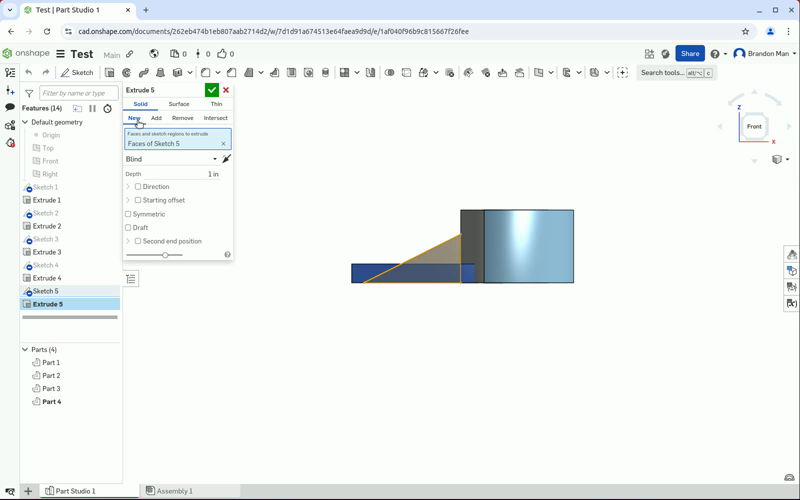
click(137, 120)
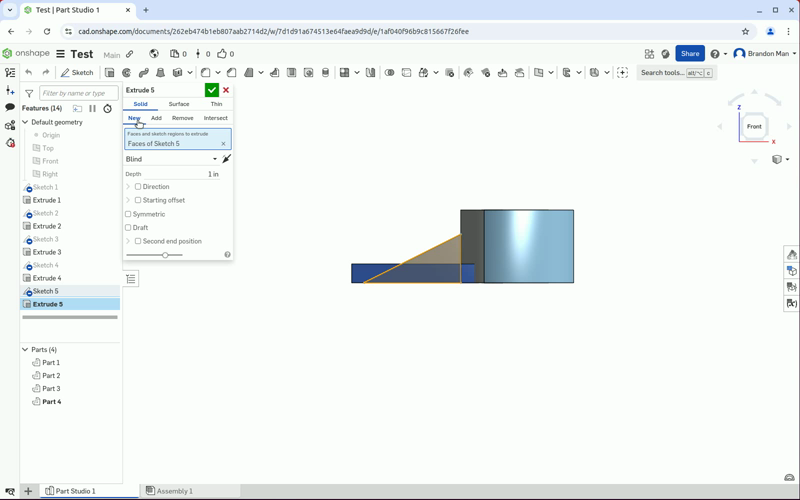
key(tab, 4)
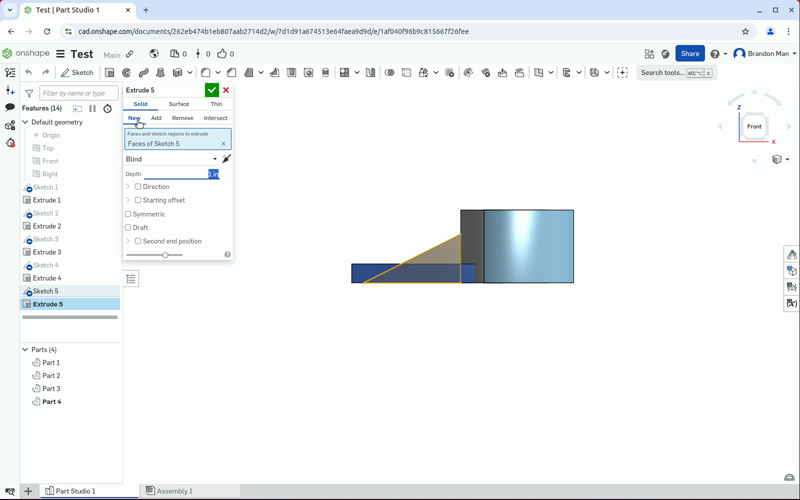
text(1.926)
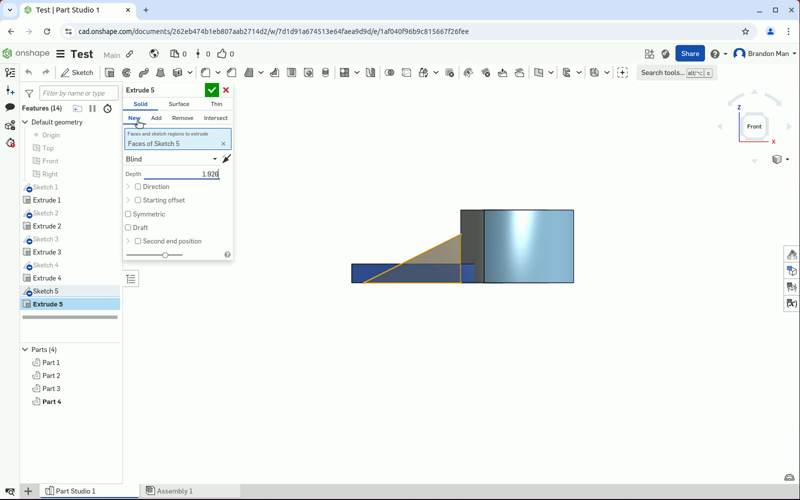
key(tab, 3)
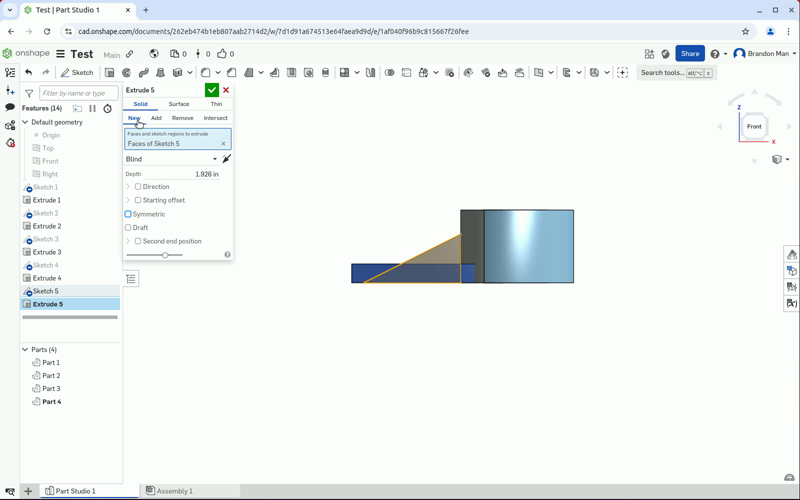
key(space)
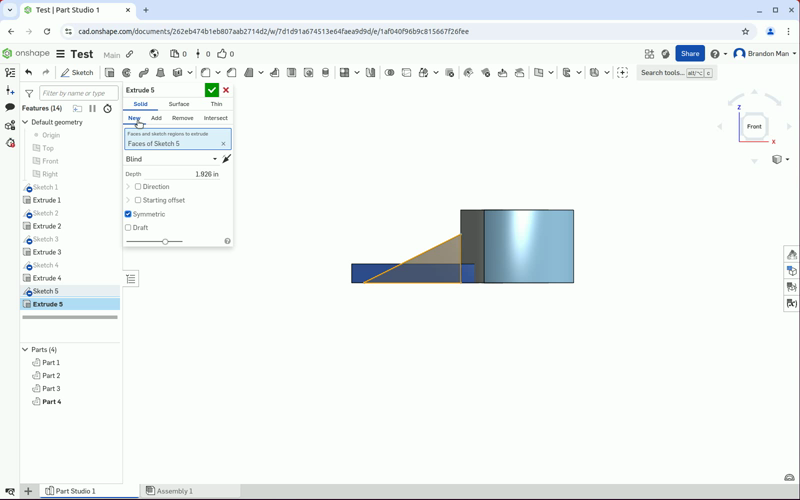
key(enter)
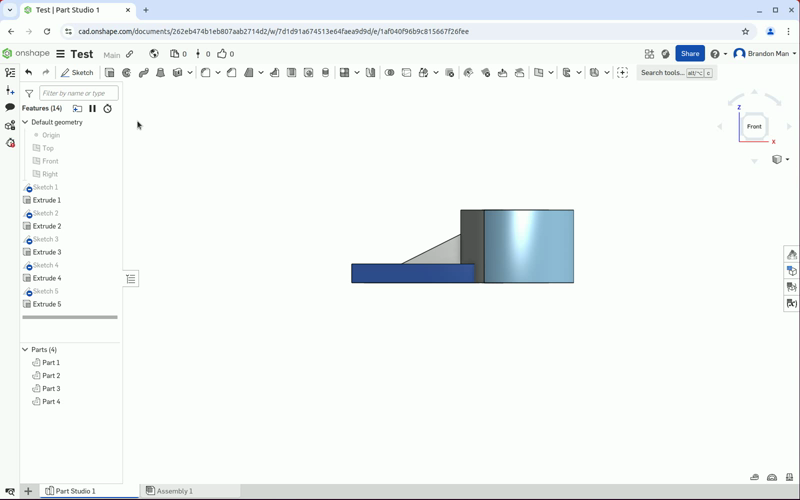
key(shift+h)
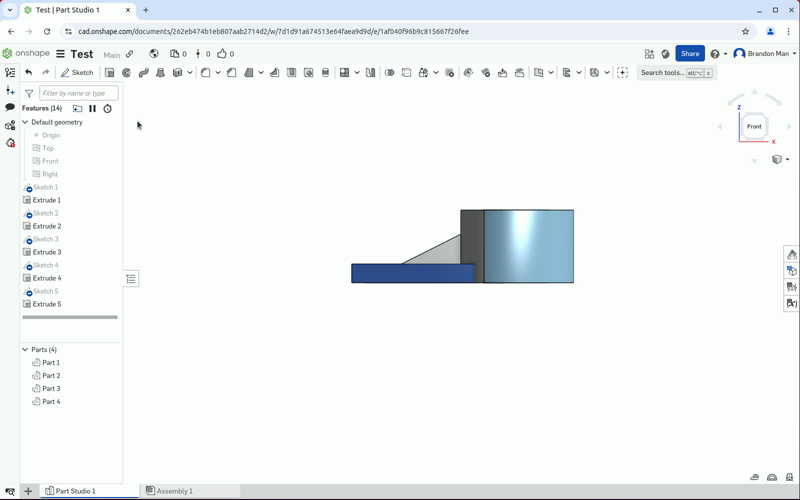
key(shift+h)
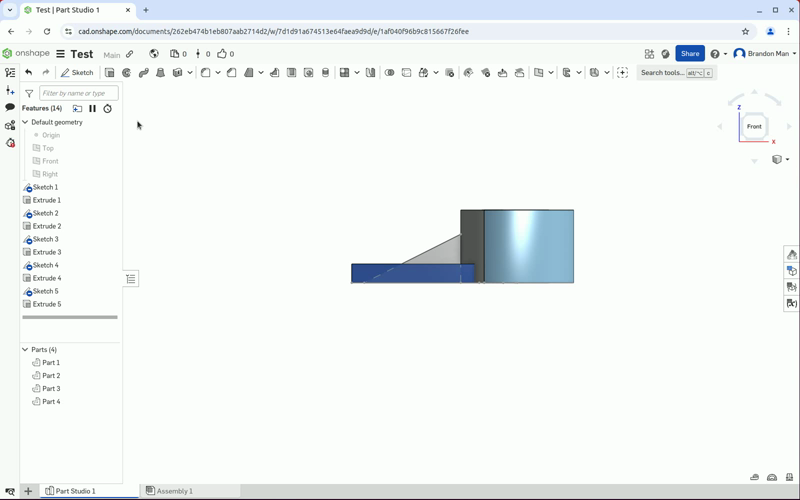
key(shift+7)
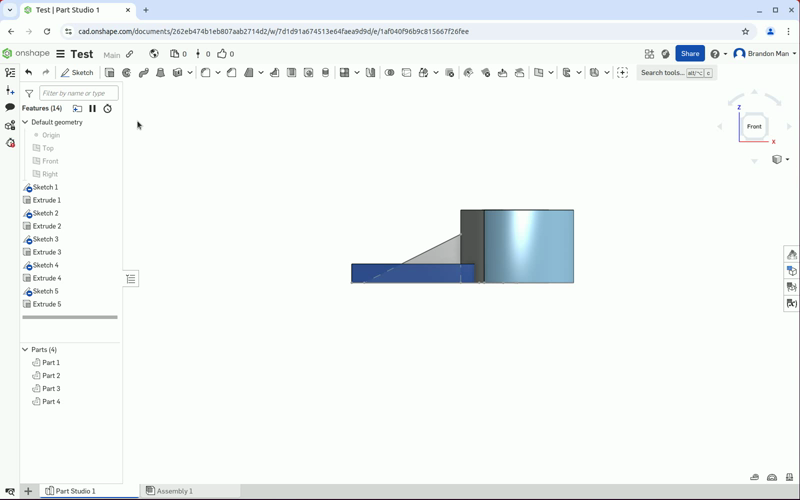
key(left, 2)
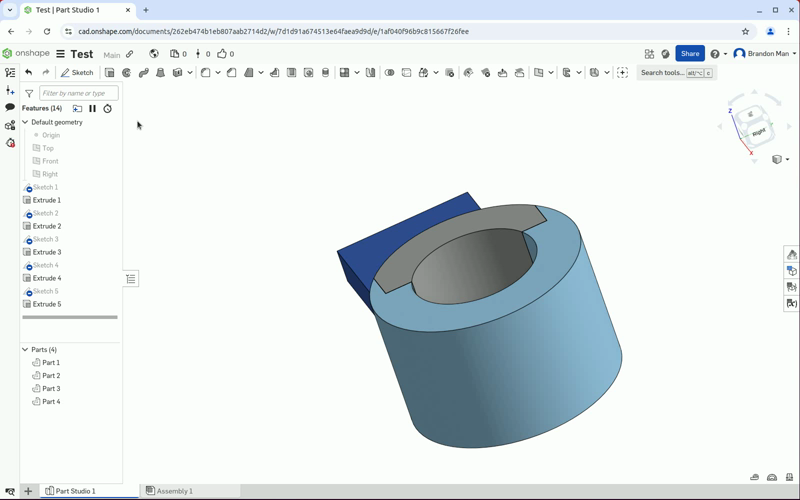
key(down, 2)
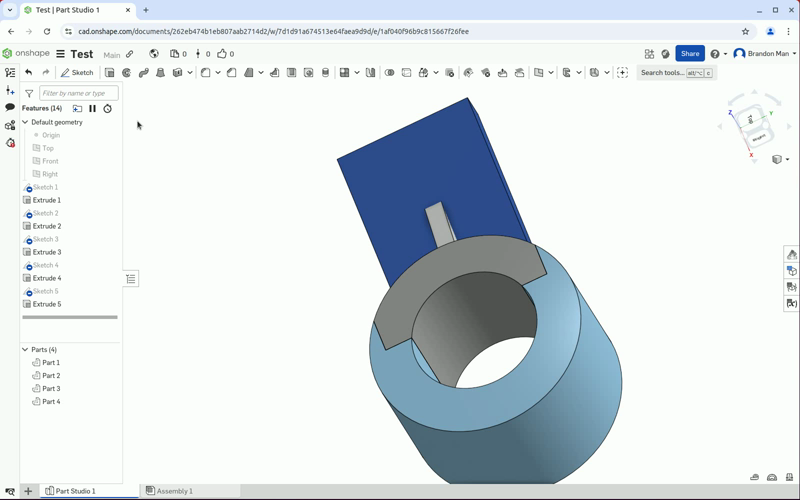
key(up, 2)
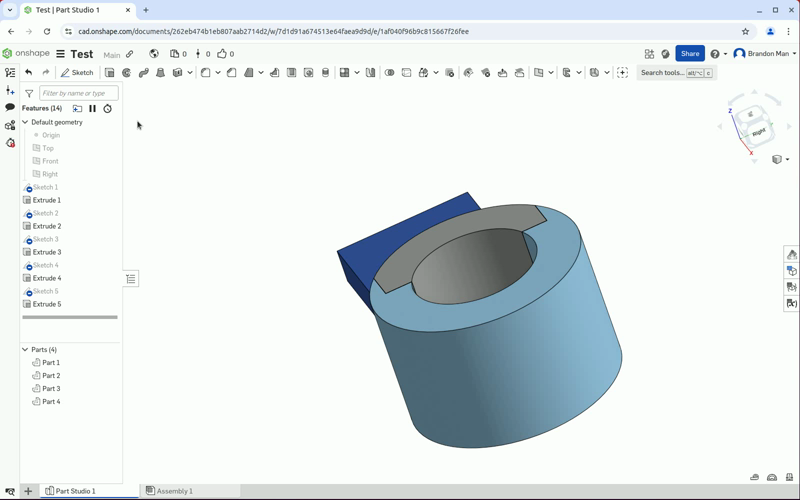
key(right, 2)
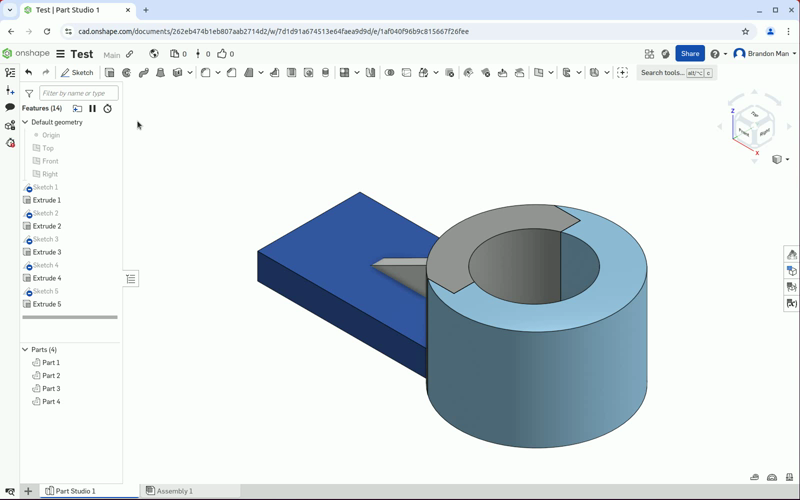
mouse_move(73, 189)
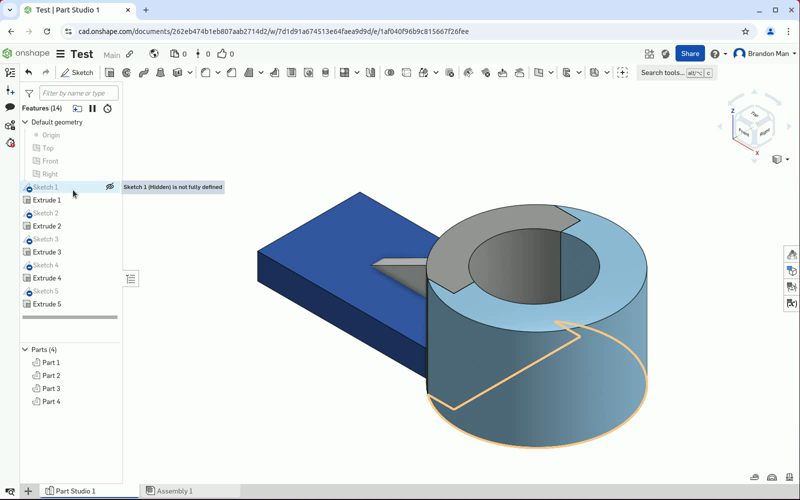
click(73, 189)